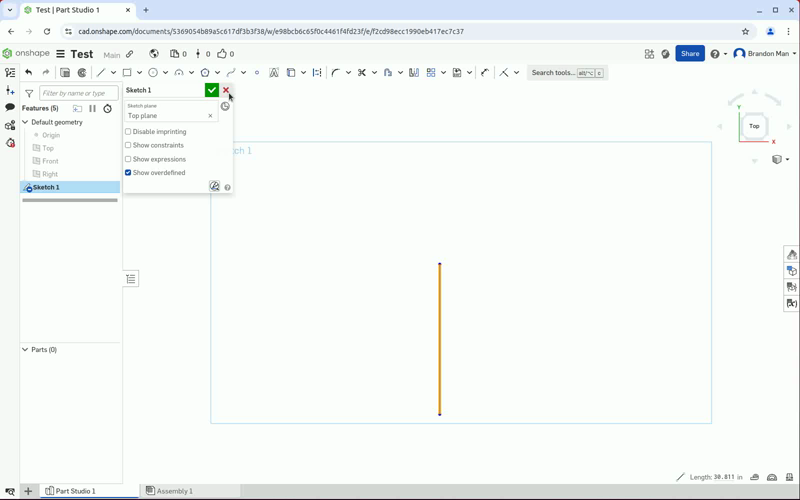
key(shift+h)
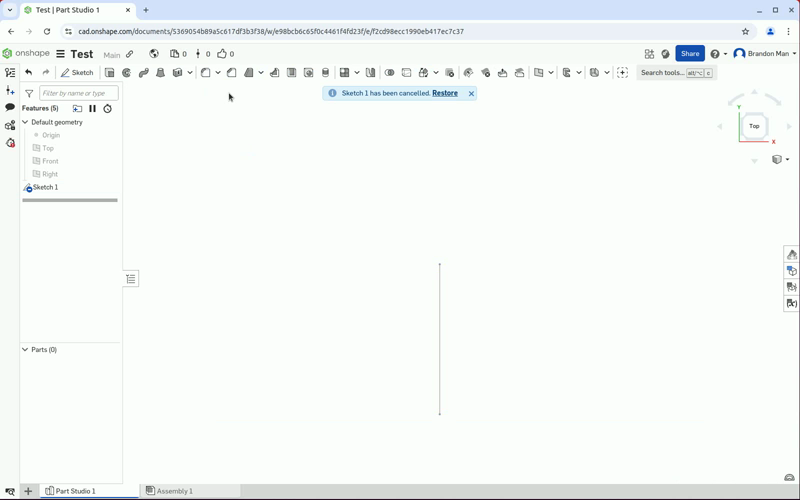
key(shift+s)
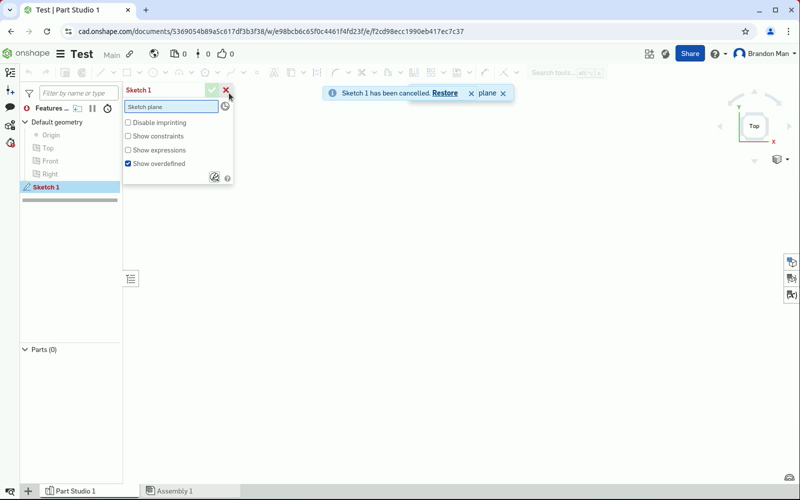
mouse_move(73, 150)
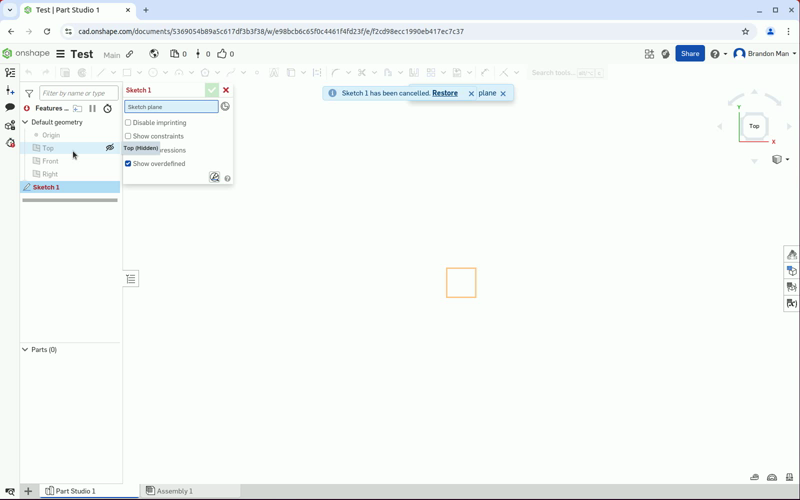
click(73, 150)
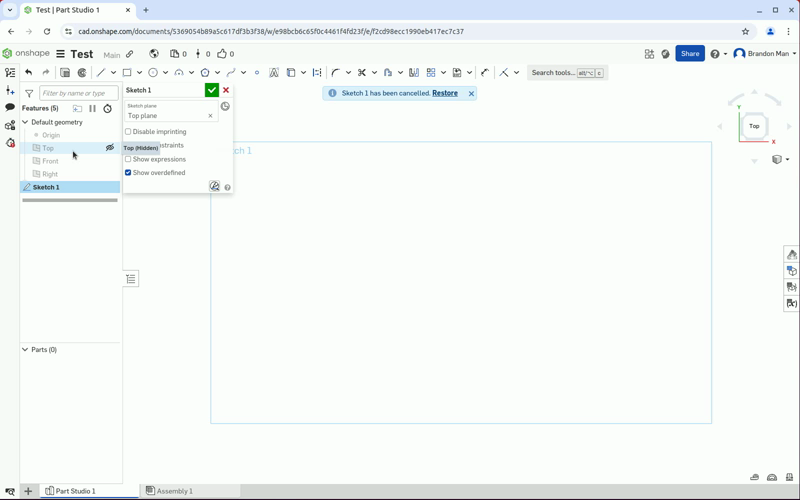
mouse_move(73, 352)
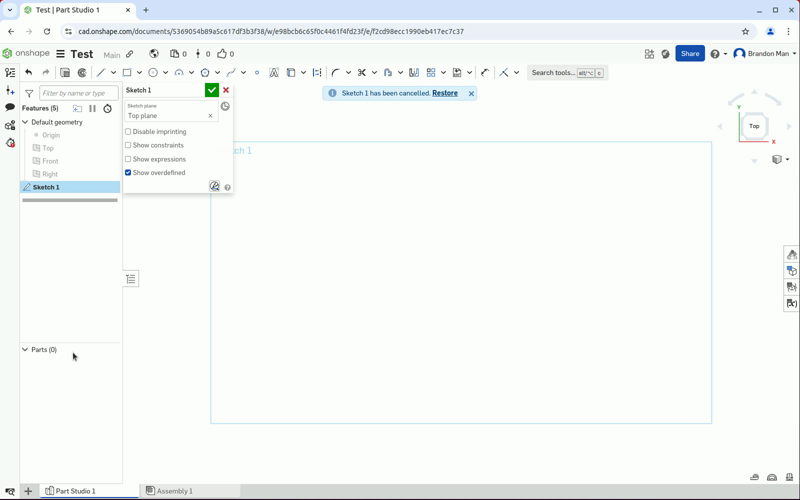
key(y)
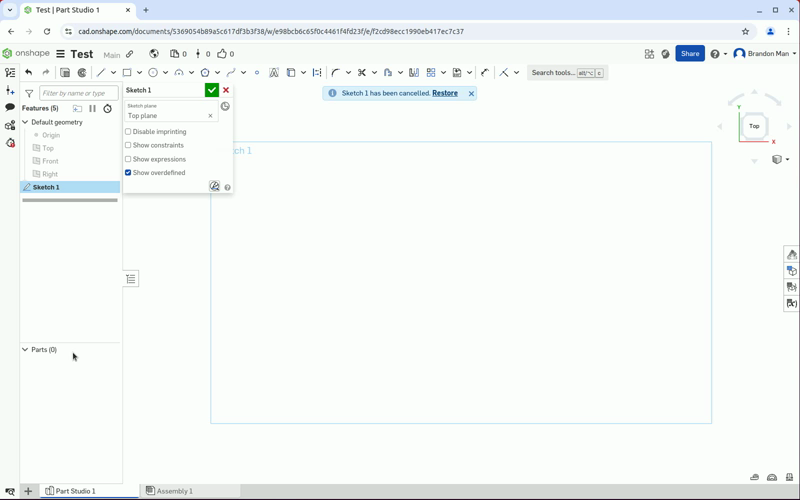
key(l)
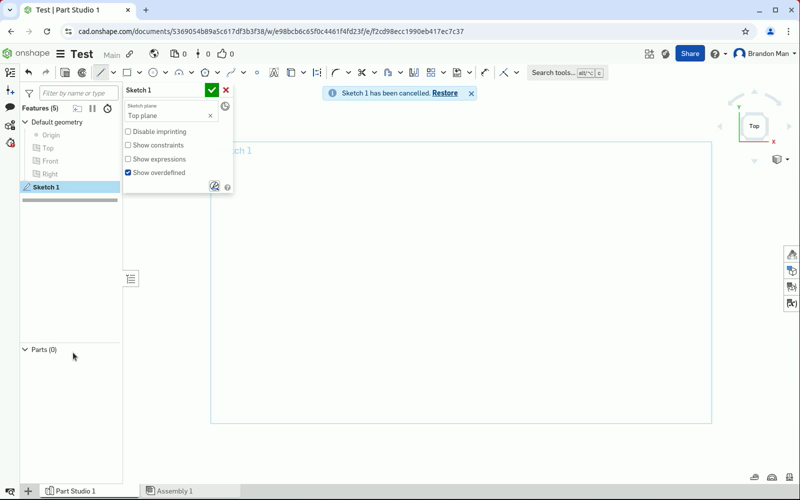
key_down(shift)
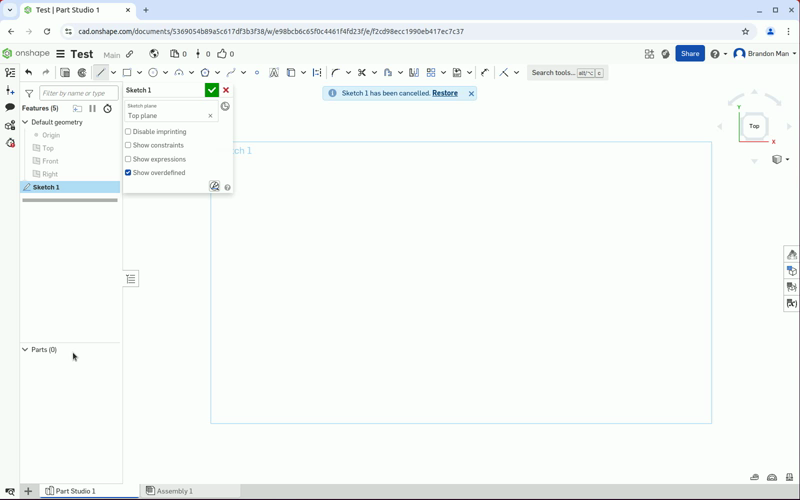
mouse_move(460, 282)
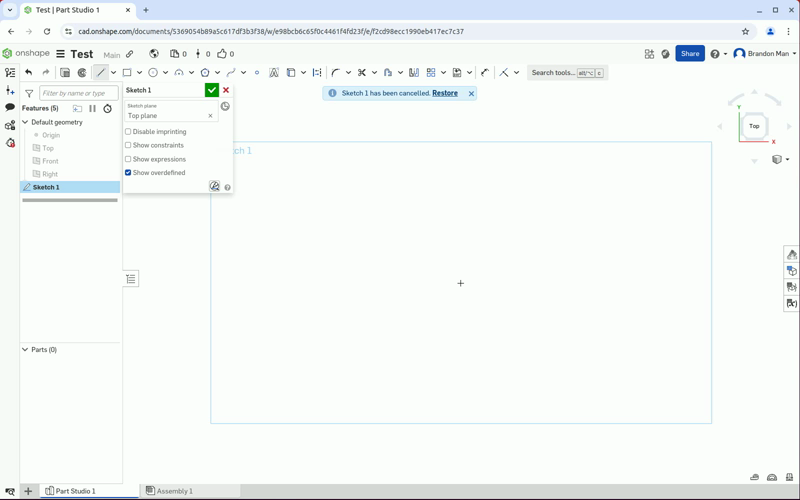
click(460, 282)
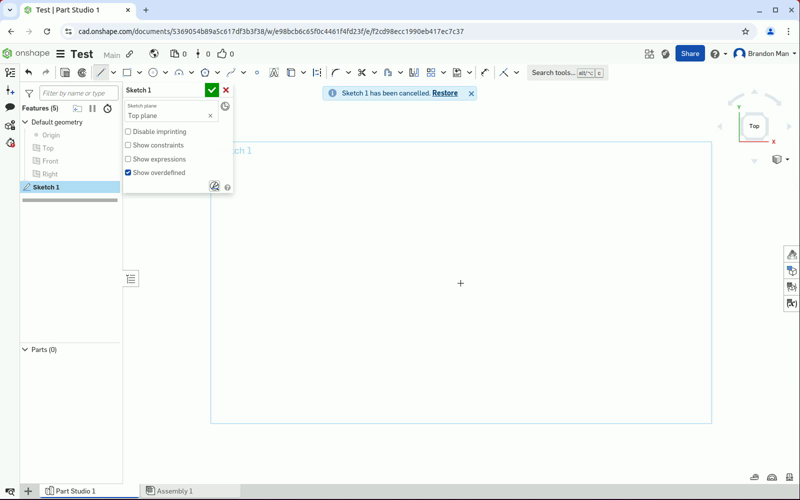
key_up(shift)
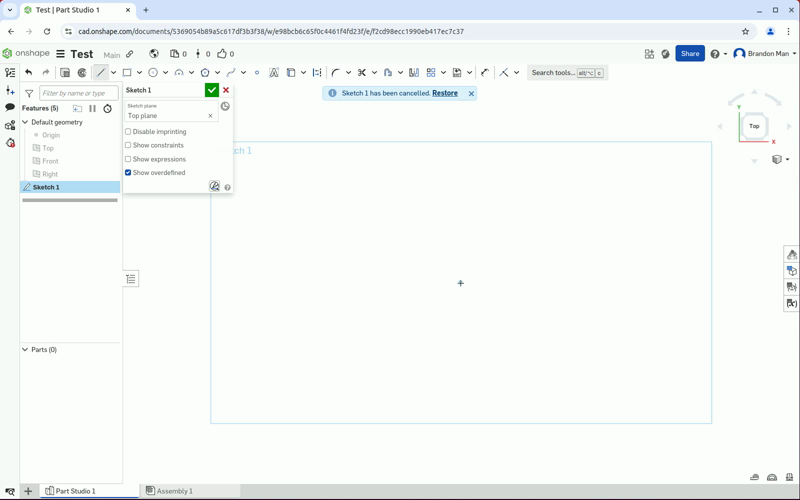
key_down(shift)
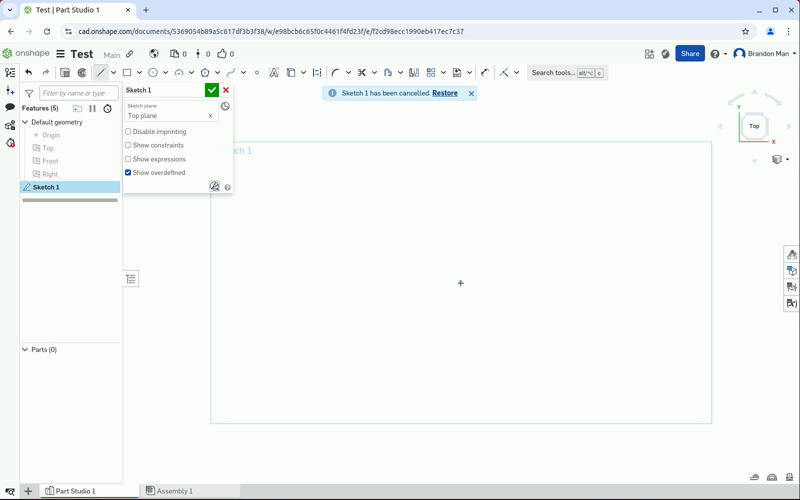
mouse_move(573, 282)
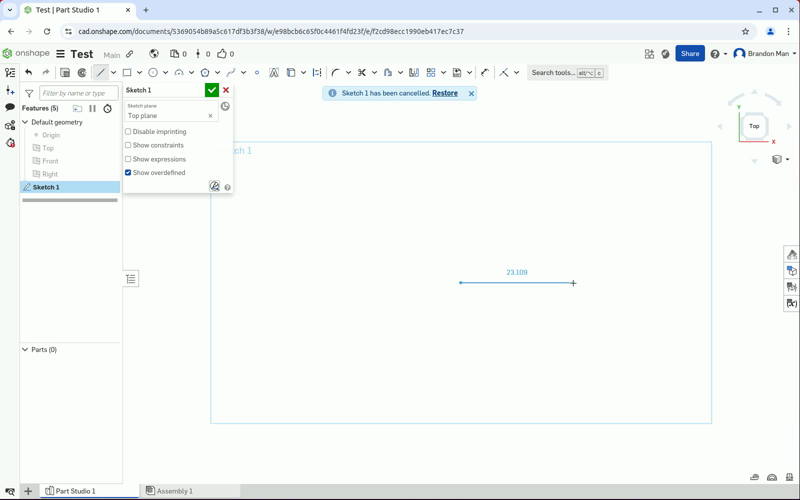
click(573, 282)
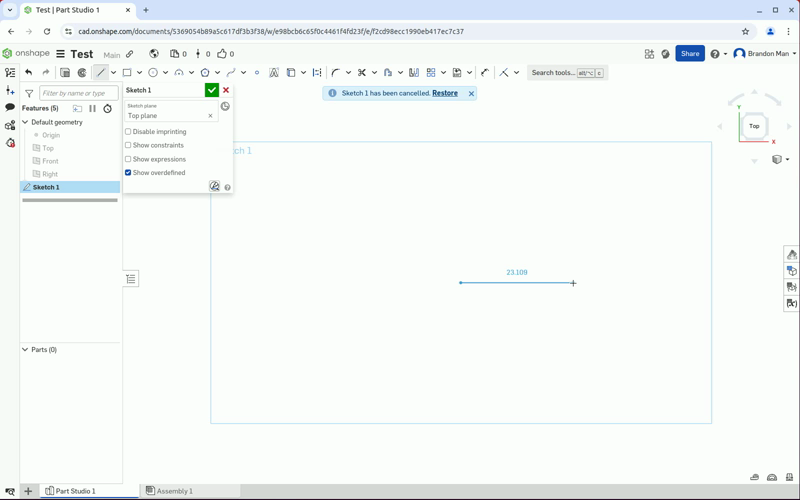
key_up(shift)
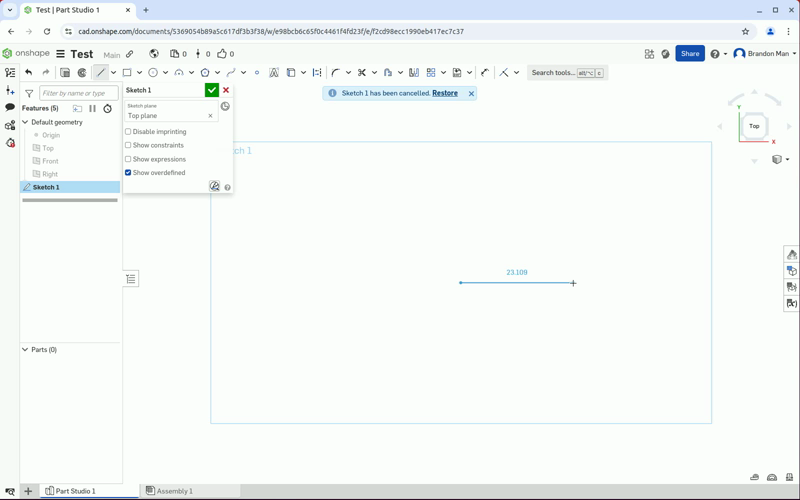
key_down(shift)
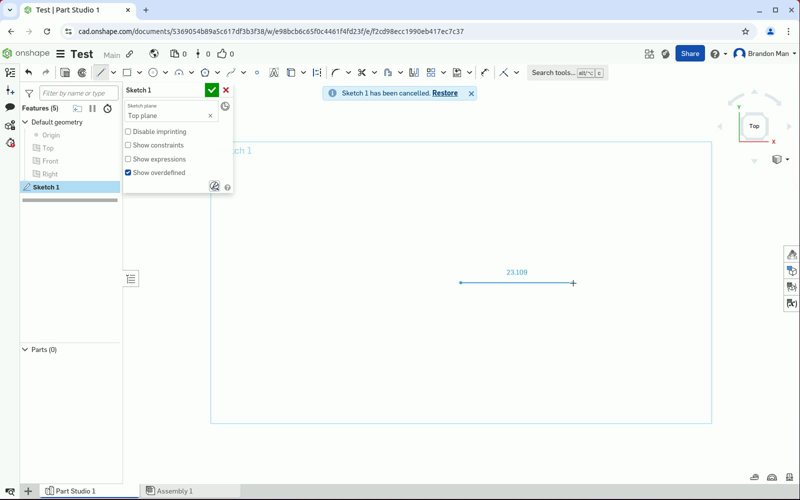
mouse_move(573, 170)
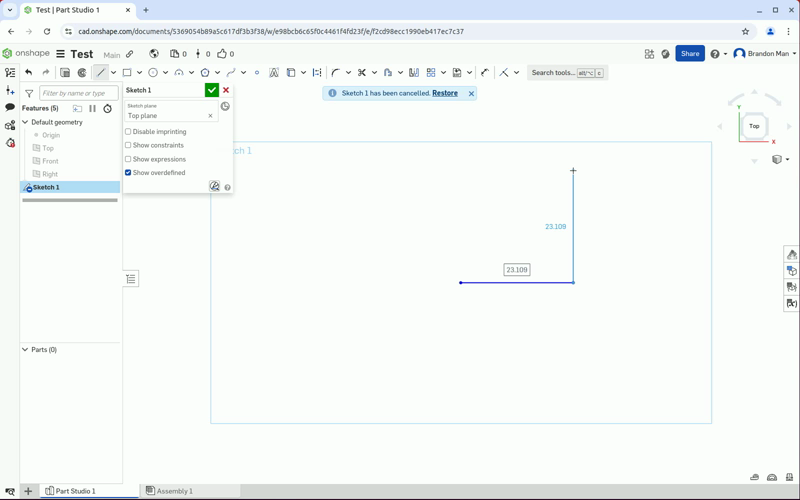
click(573, 170)
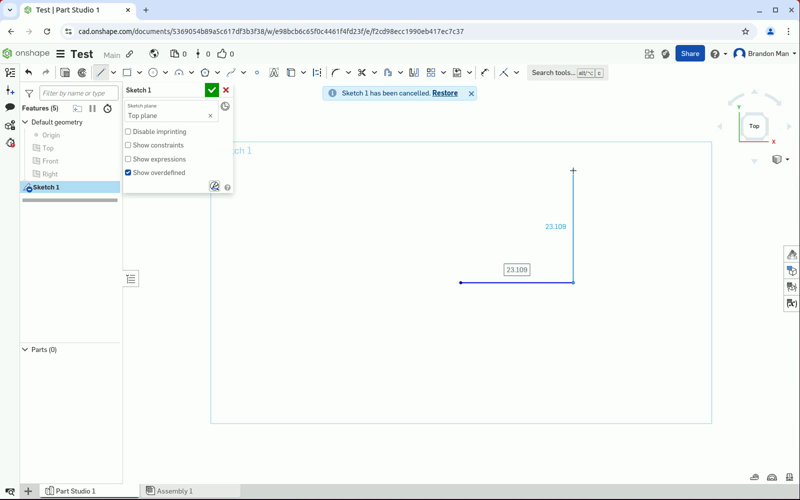
key_up(shift)
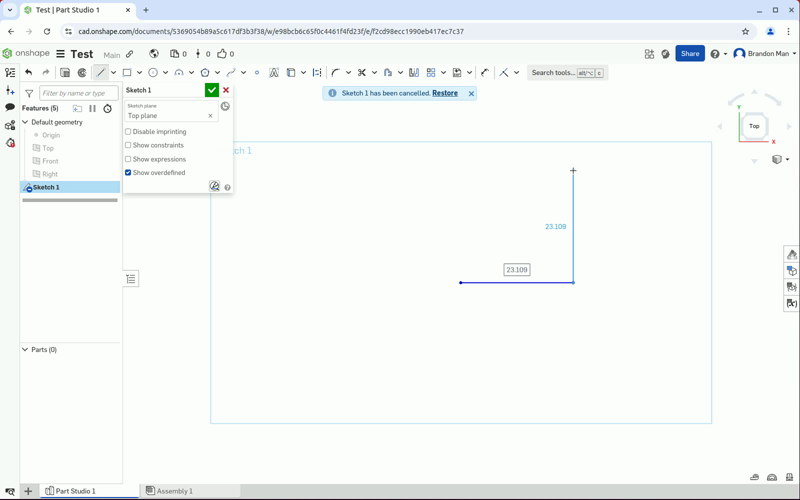
key_down(shift)
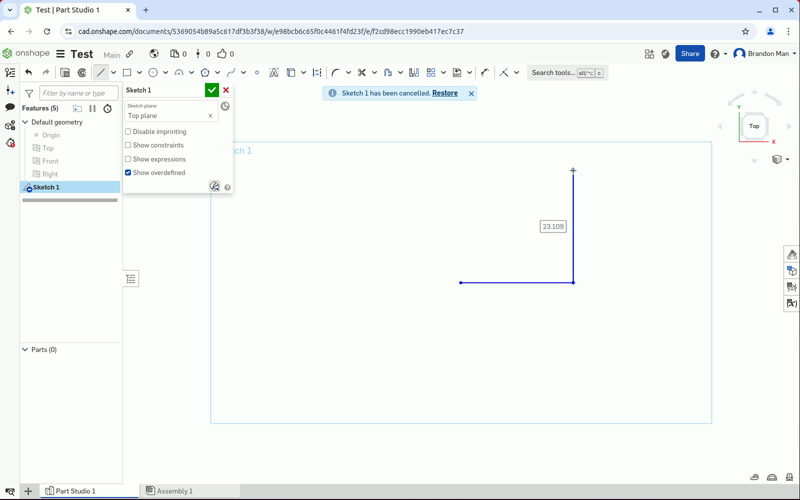
mouse_move(460, 170)
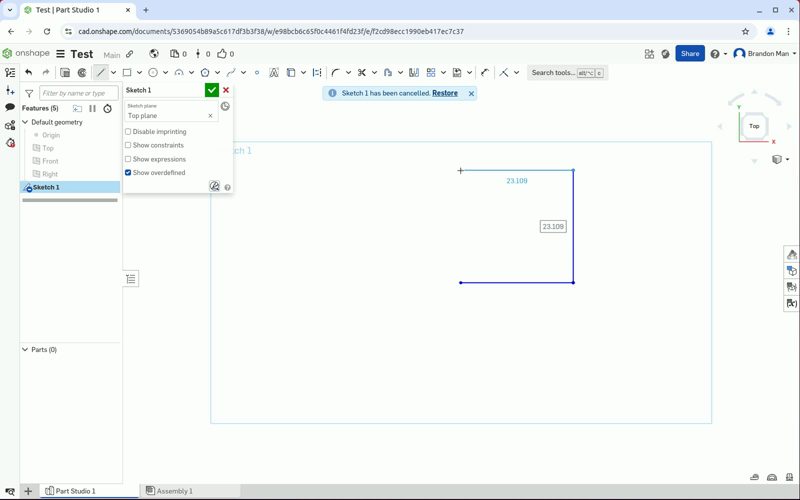
click(460, 170)
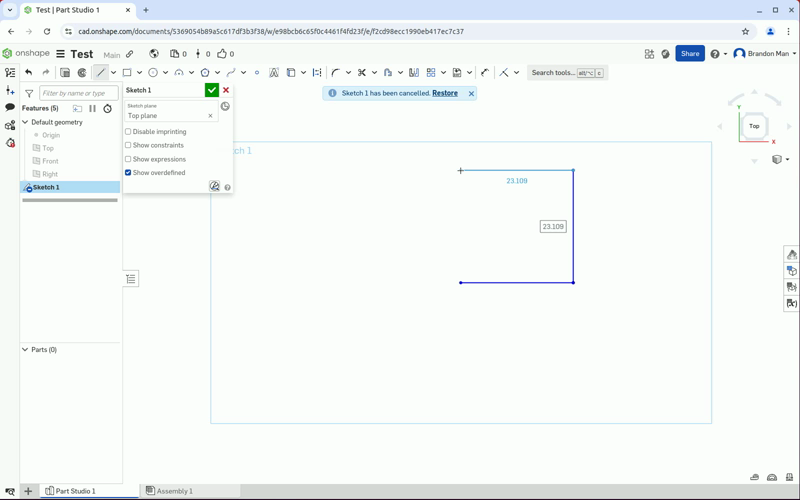
key_up(shift)
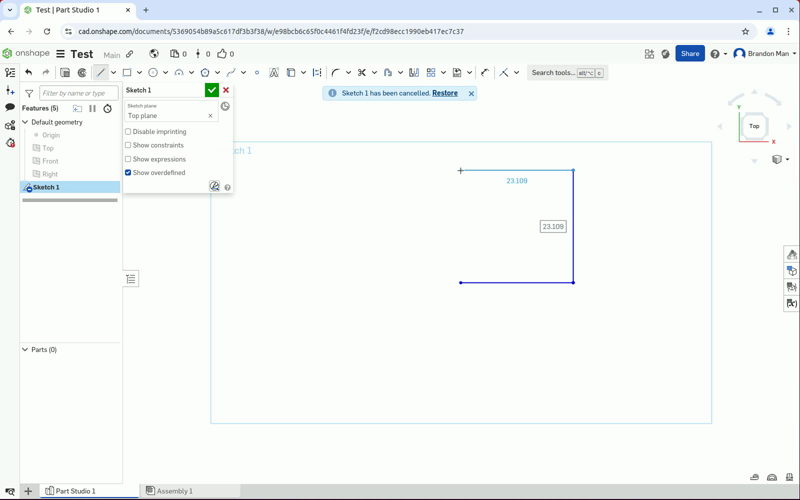
key_down(shift)
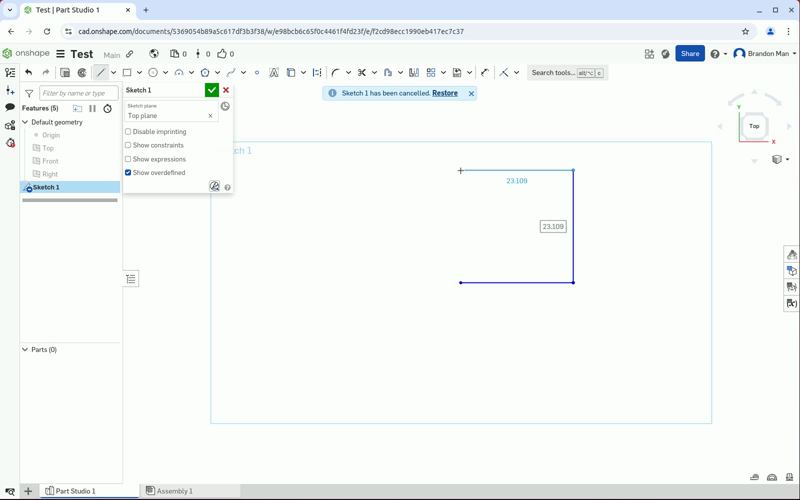
mouse_move(460, 282)
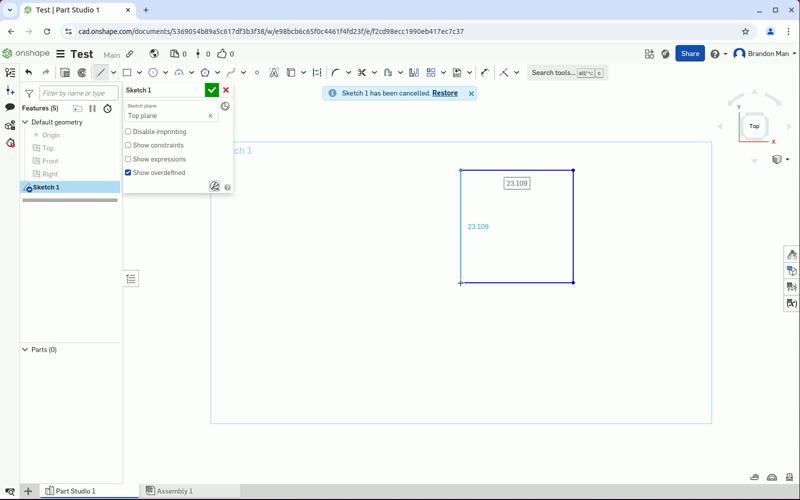
key_up(shift)
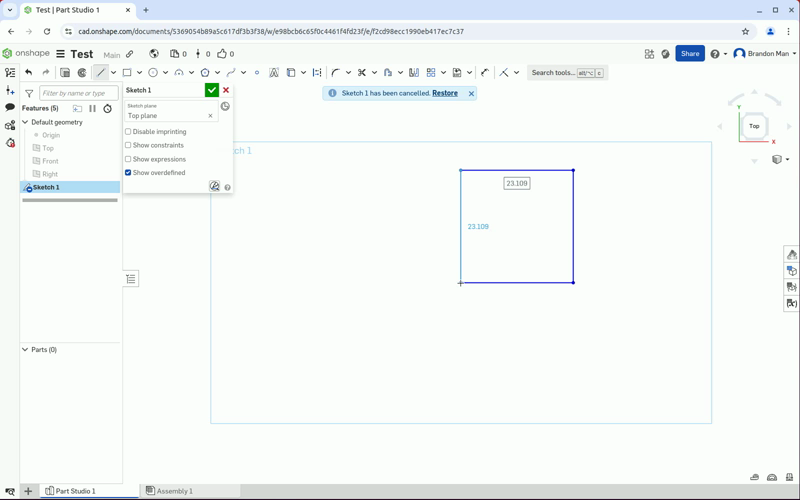
click(460, 282)
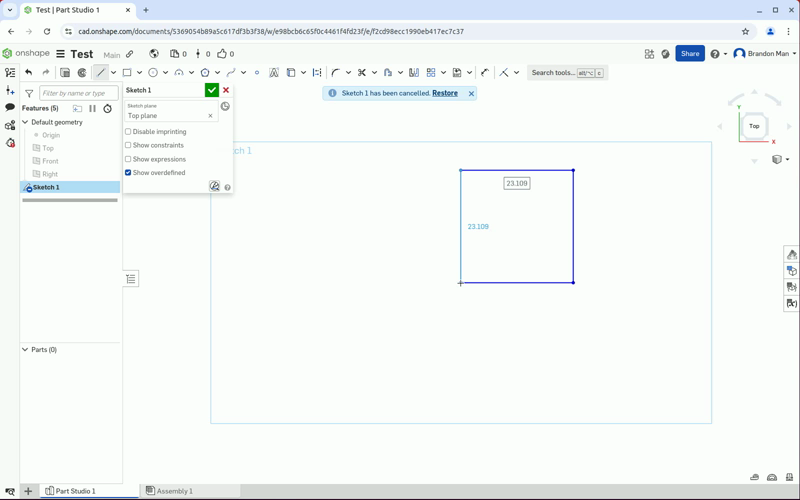
key(esc)
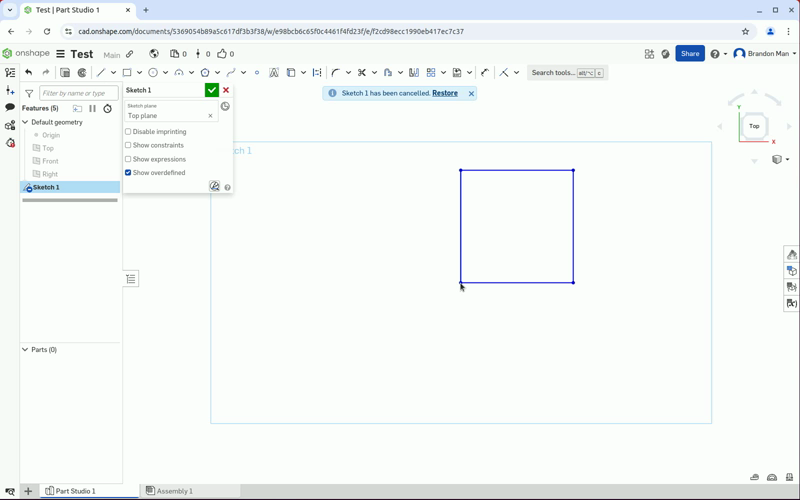
mouse_move(503, 249)
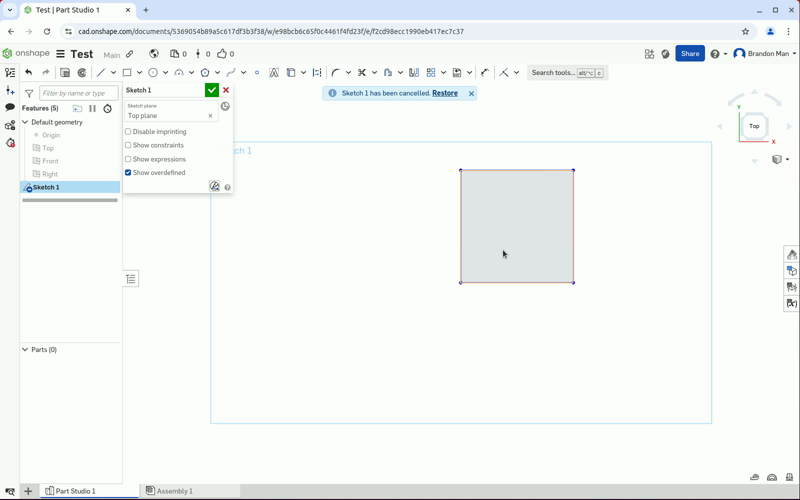
click(503, 249)
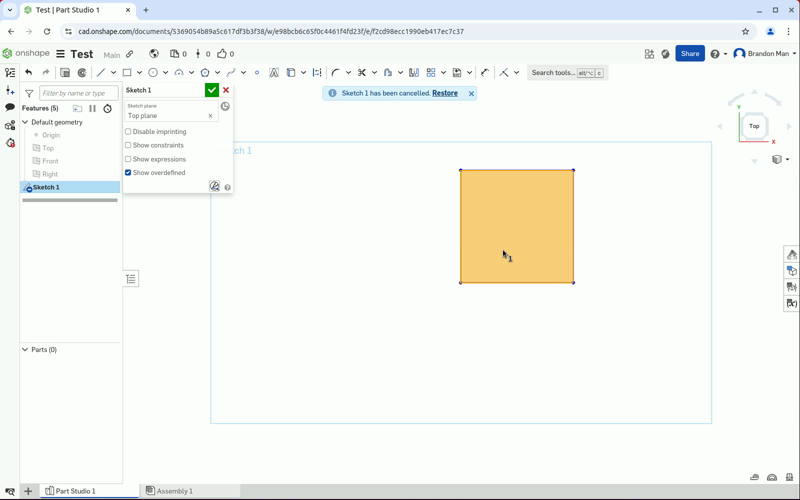
mouse_move(73, 352)
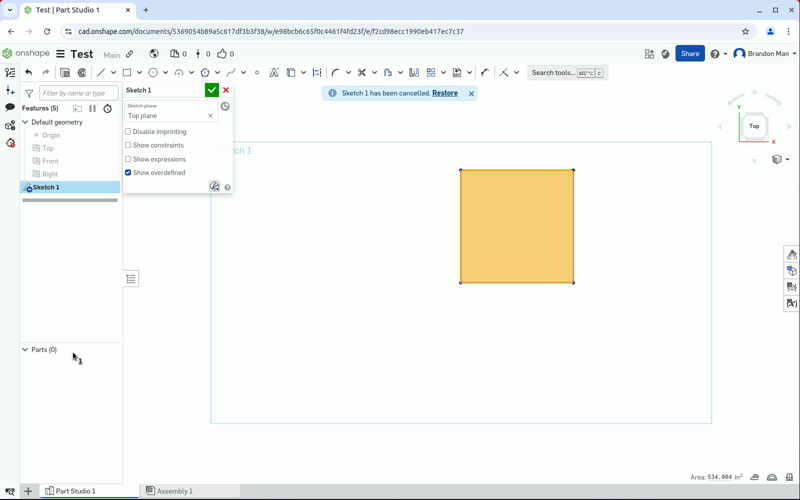
key(shift+y)
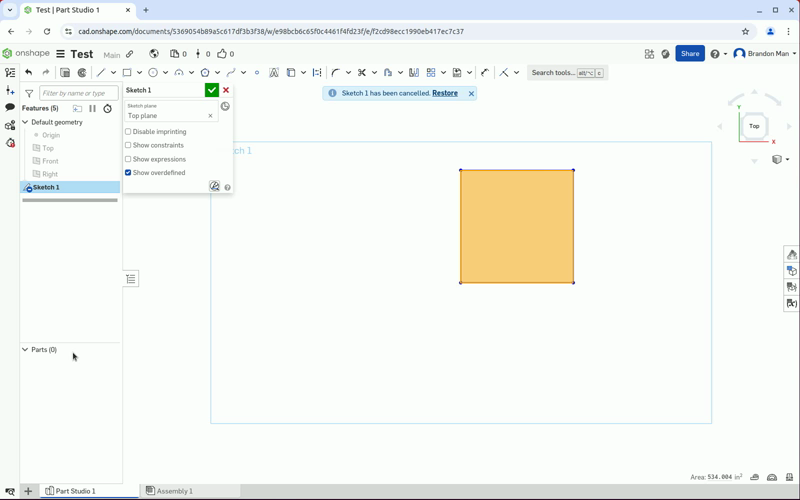
key(shift+e)
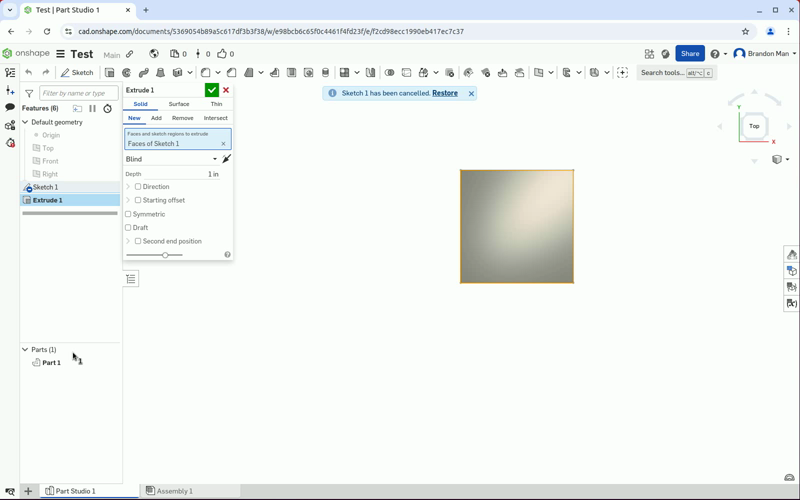
mouse_move(143, 106)
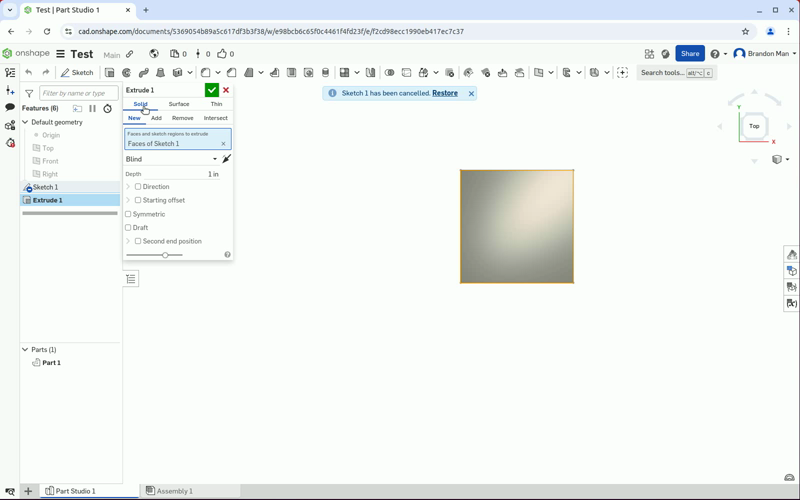
click(143, 106)
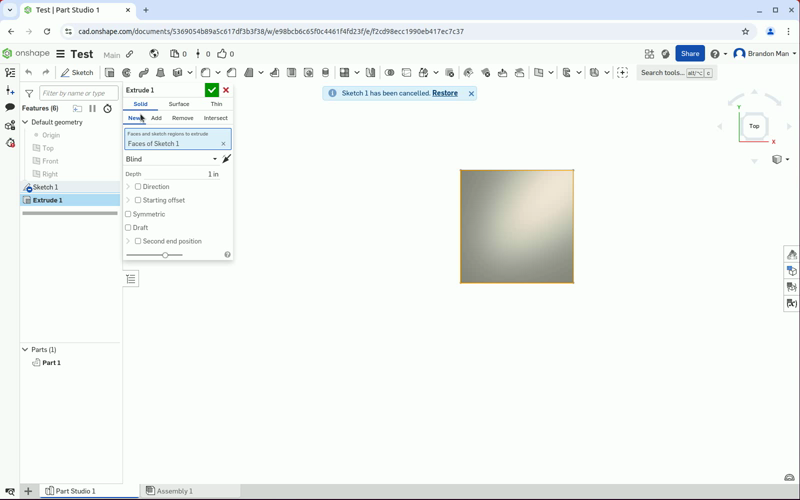
mouse_move(137, 120)
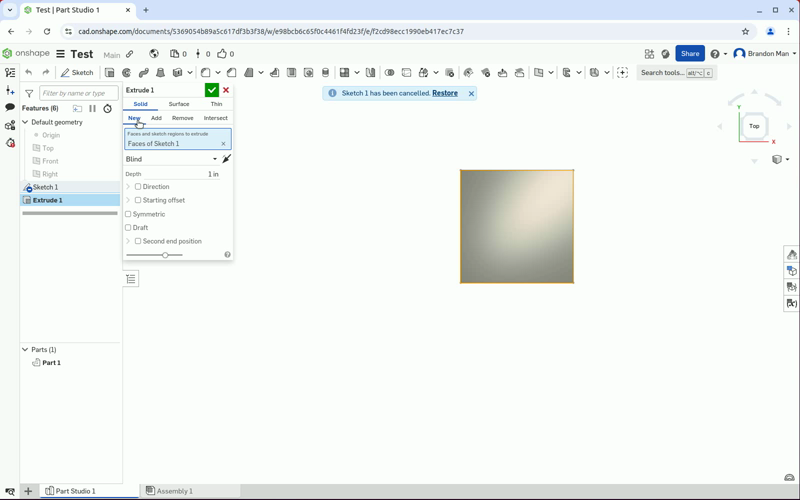
click(137, 120)
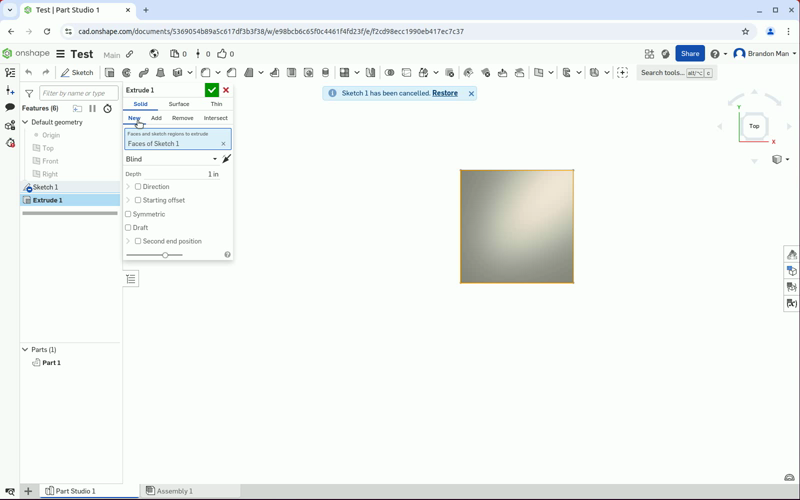
key(tab, 4)
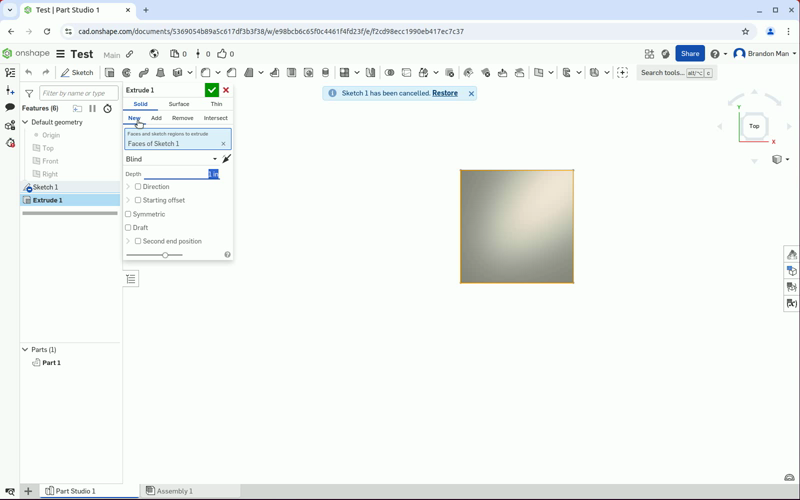
text(23.108)
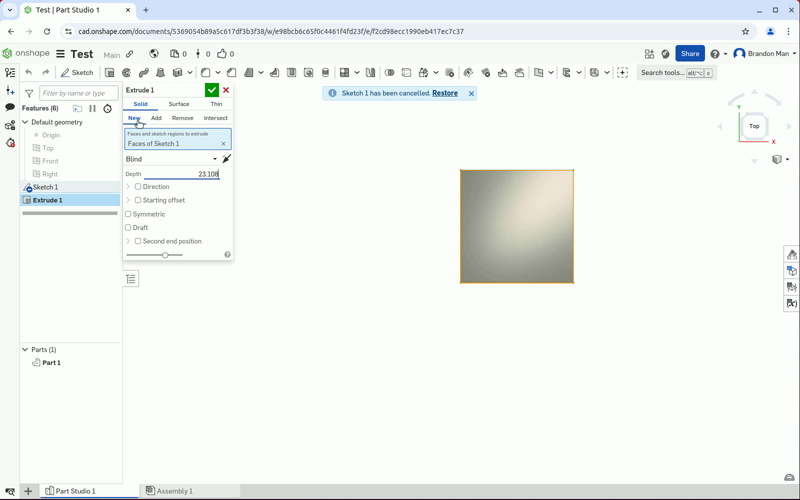
key(enter)
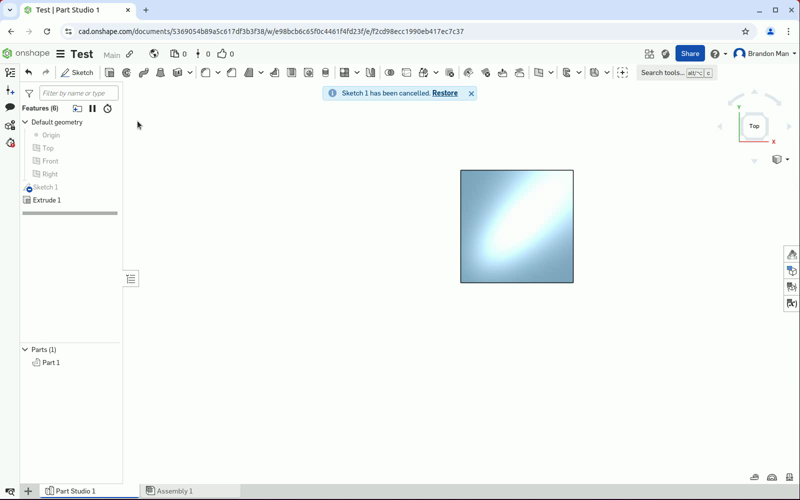
key(shift+h)
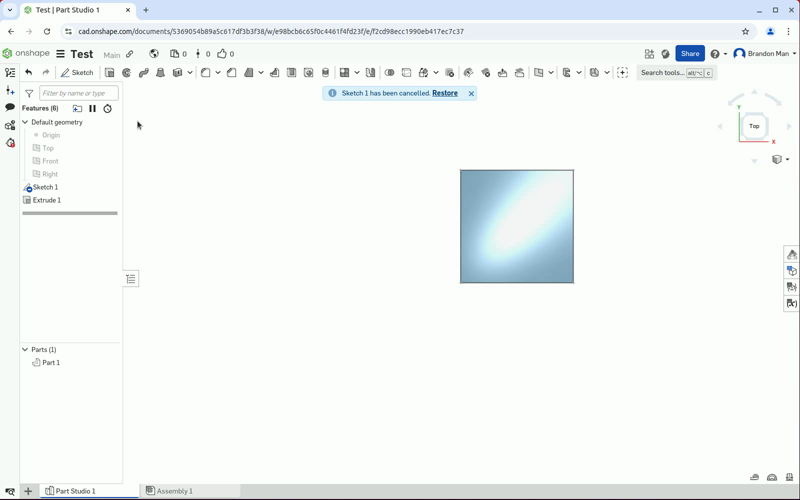
key(shift+h)
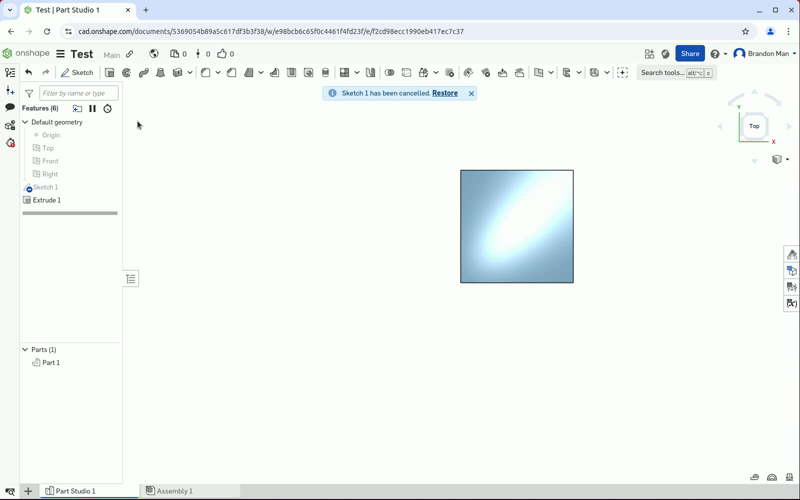
mouse_move(73, 189)
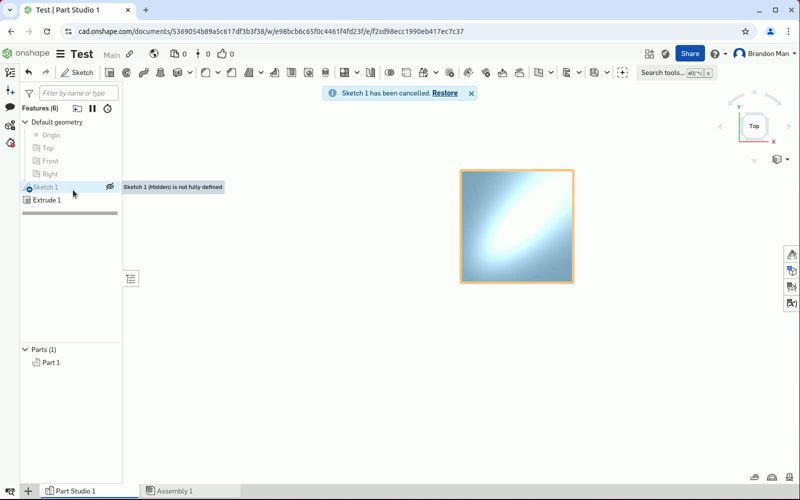
click(73, 189)
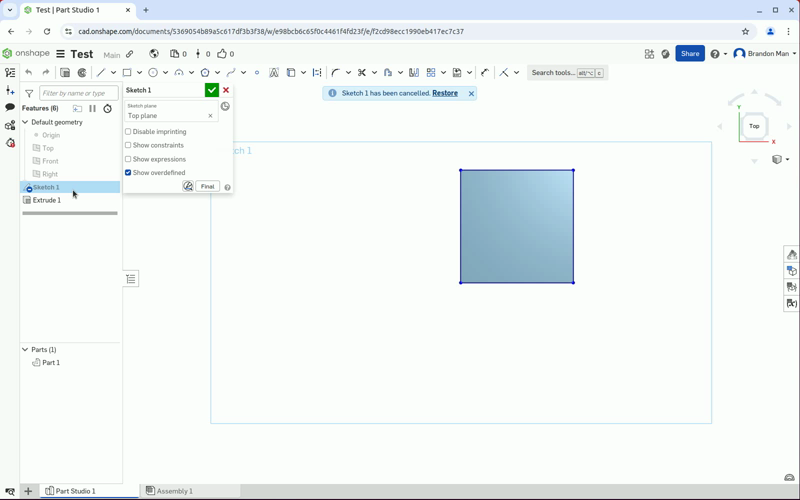
mouse_move(229, 92)
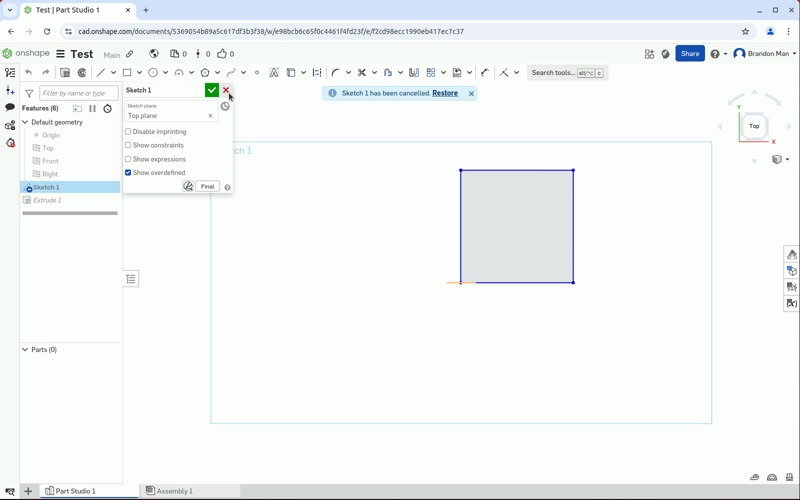
click(229, 92)
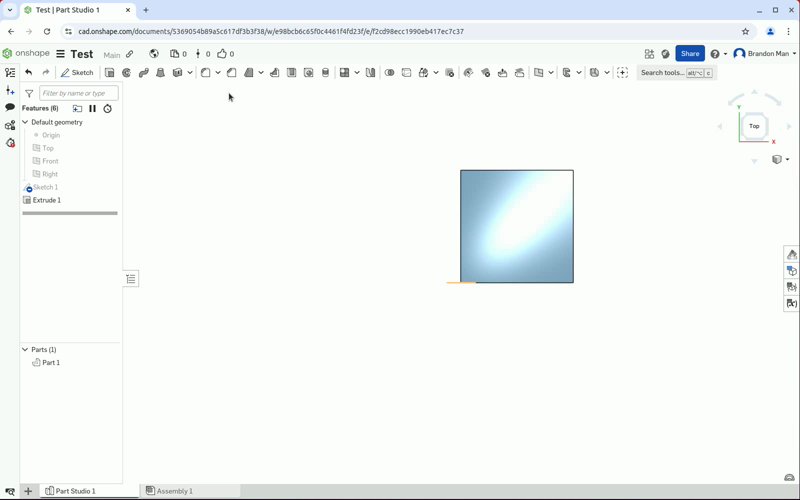
mouse_move(541, 75)
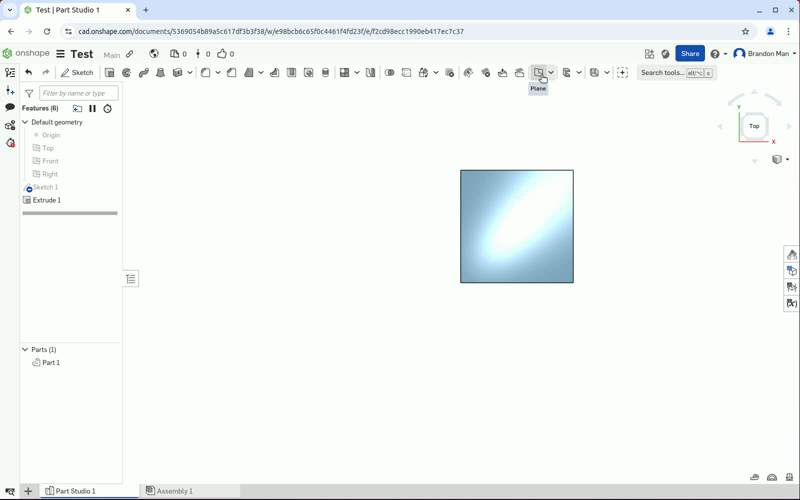
click(541, 75)
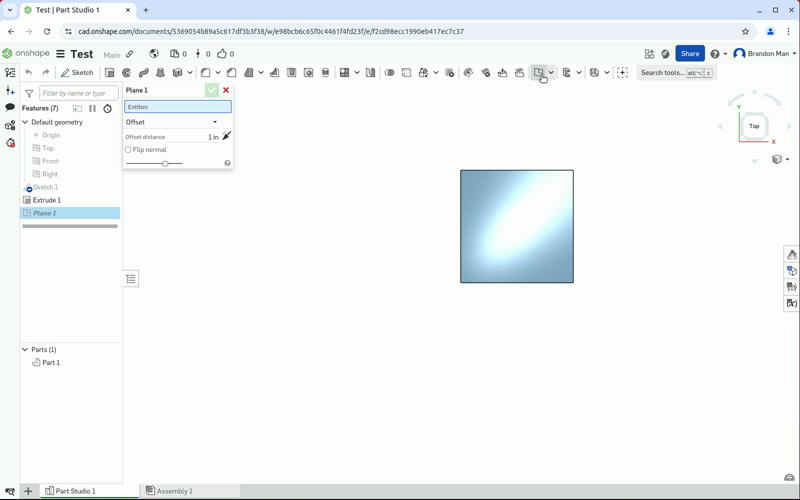
mouse_move(73, 150)
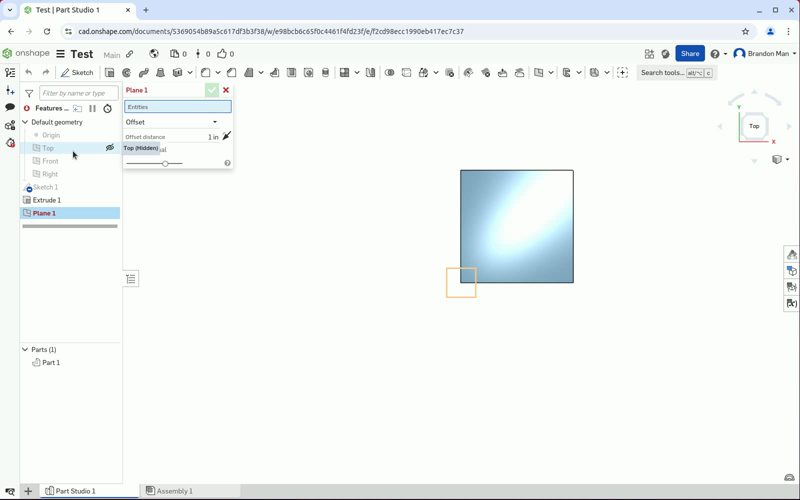
click(73, 150)
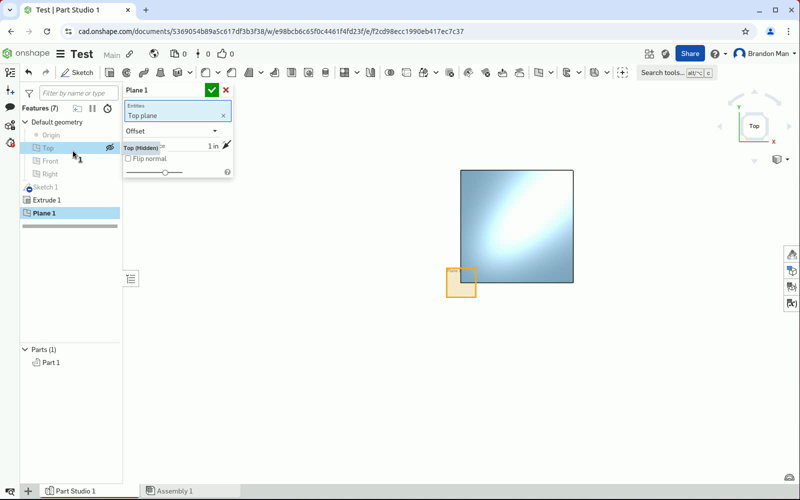
key(tab, 2)
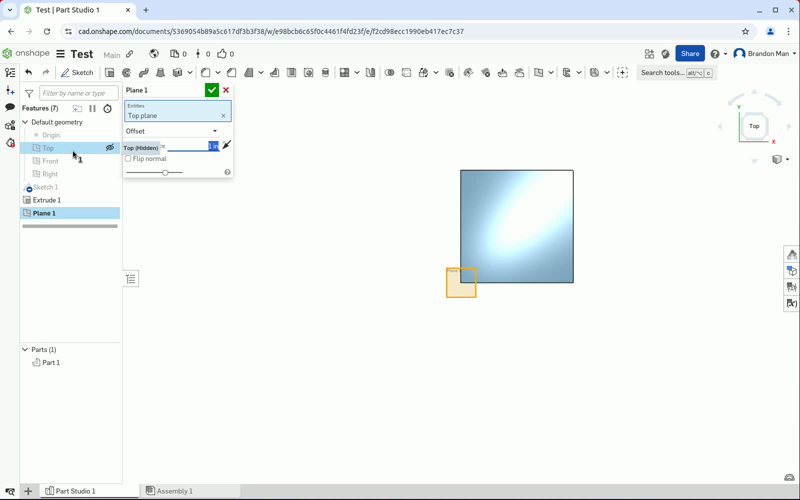
text(23.108)
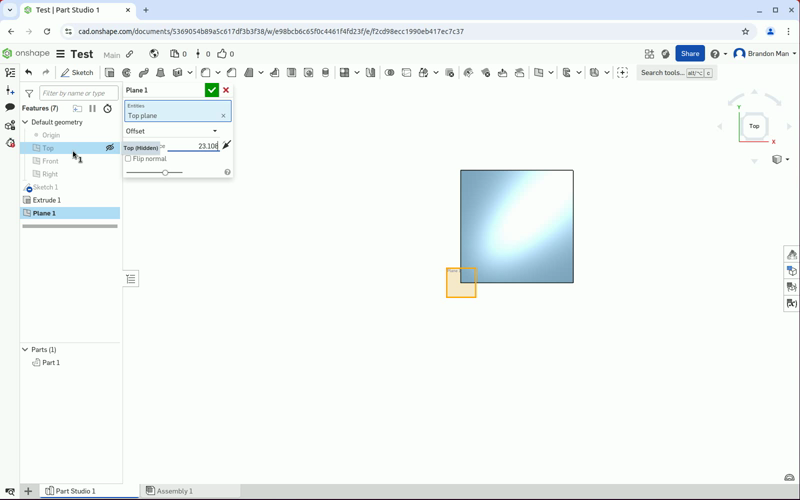
key(enter, 2)
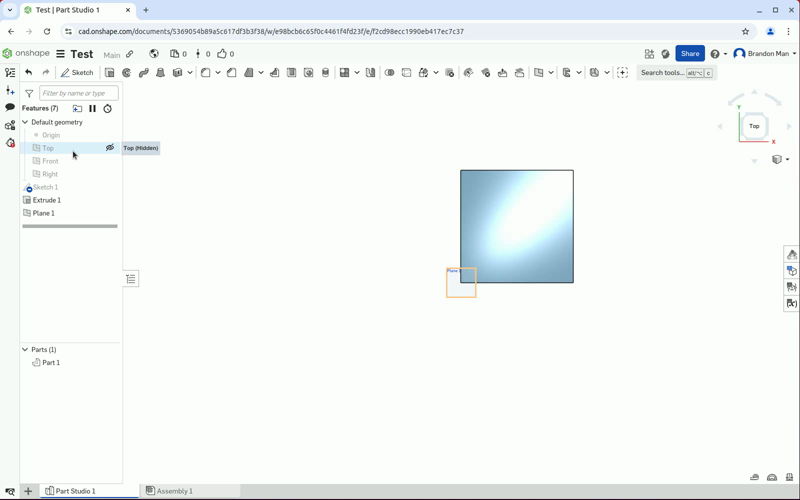
key(shift+s)
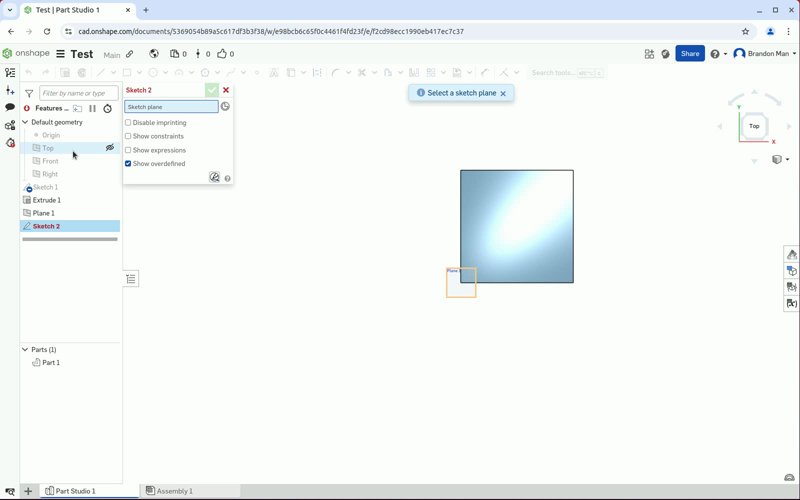
mouse_move(73, 215)
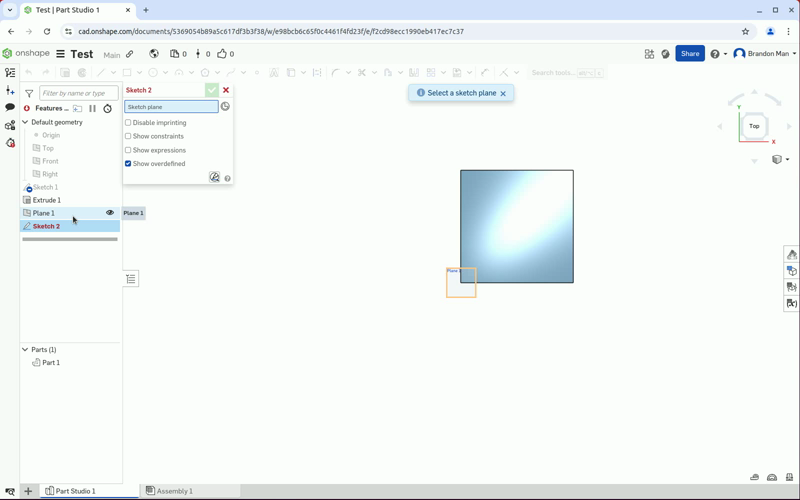
click(73, 215)
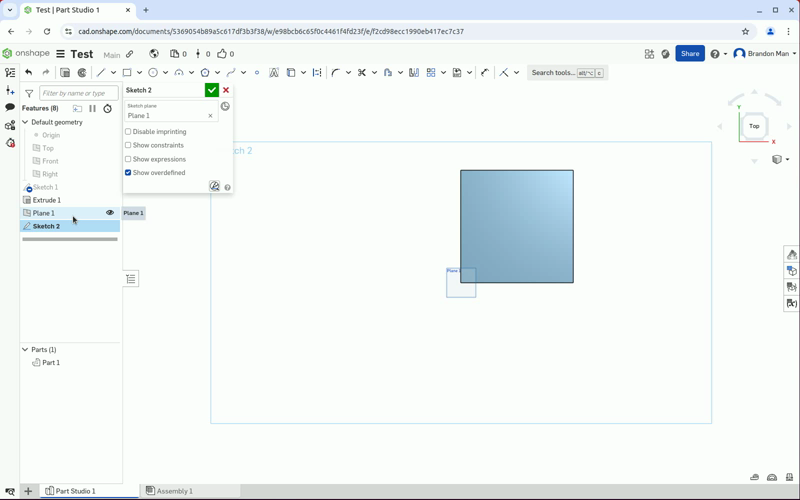
mouse_move(73, 352)
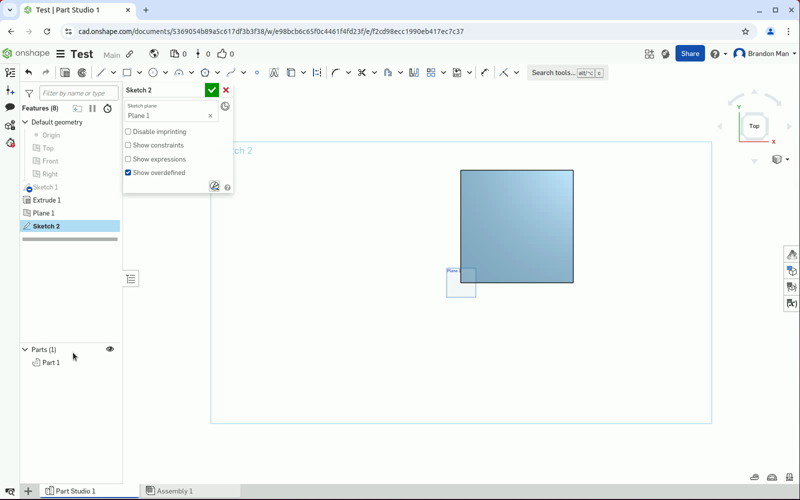
key(y)
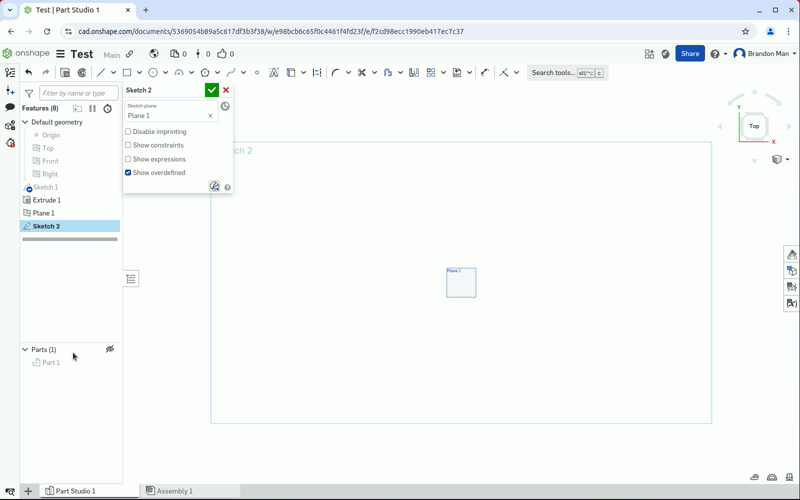
key(c)
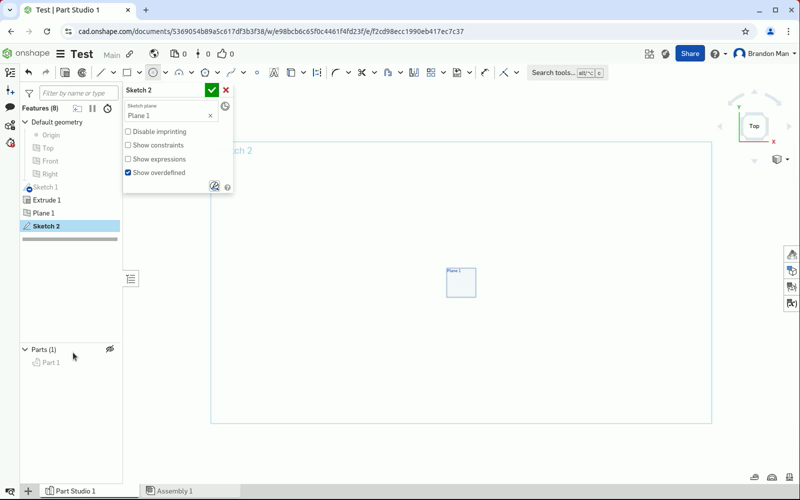
key_down(shift)
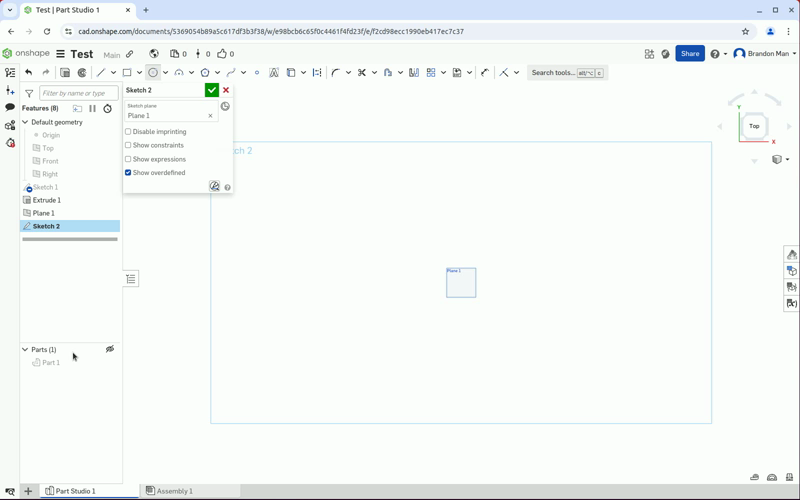
mouse_move(518, 226)
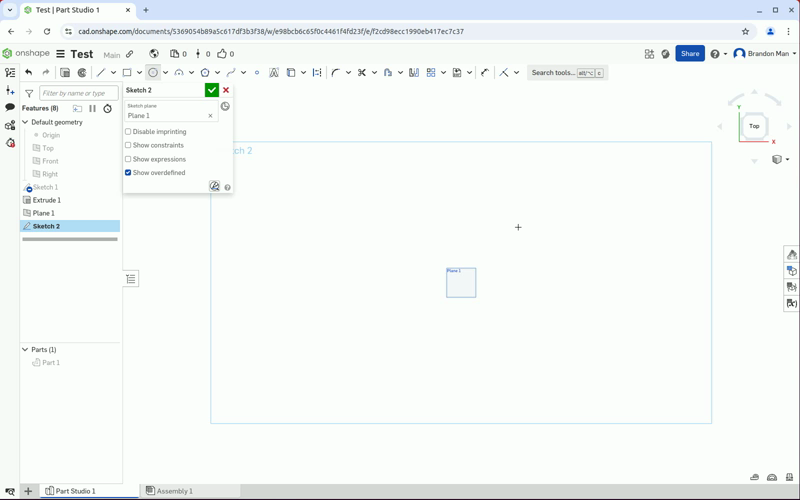
click(518, 226)
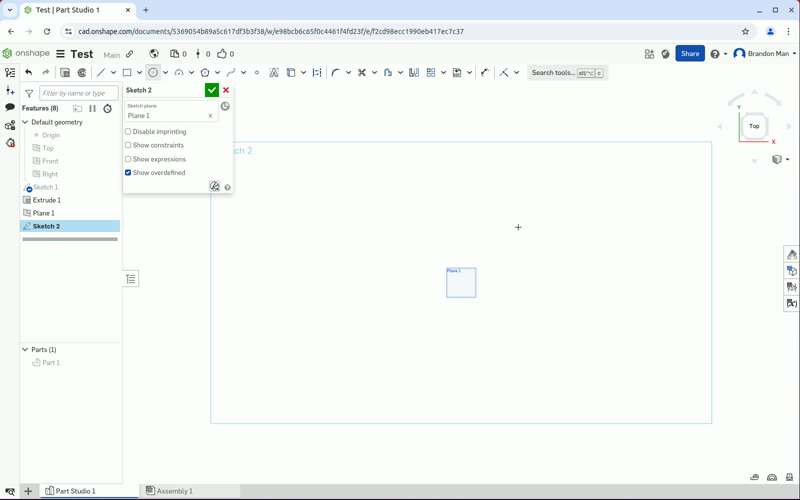
key_up(shift)
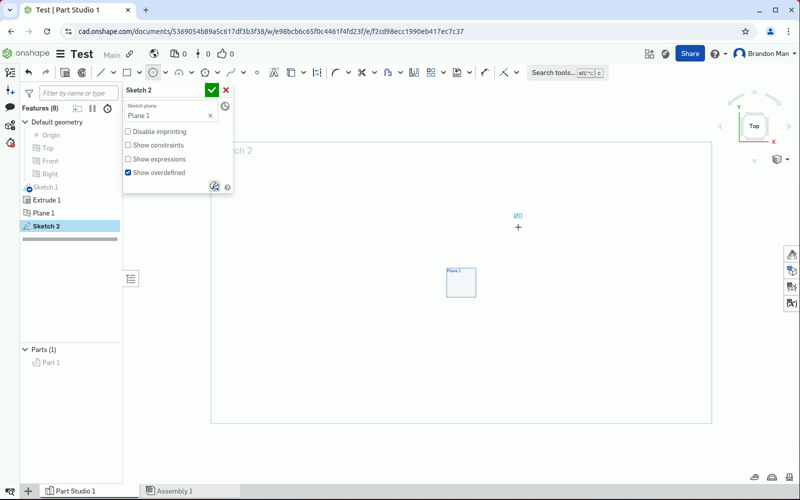
mouse_move(530, 226)
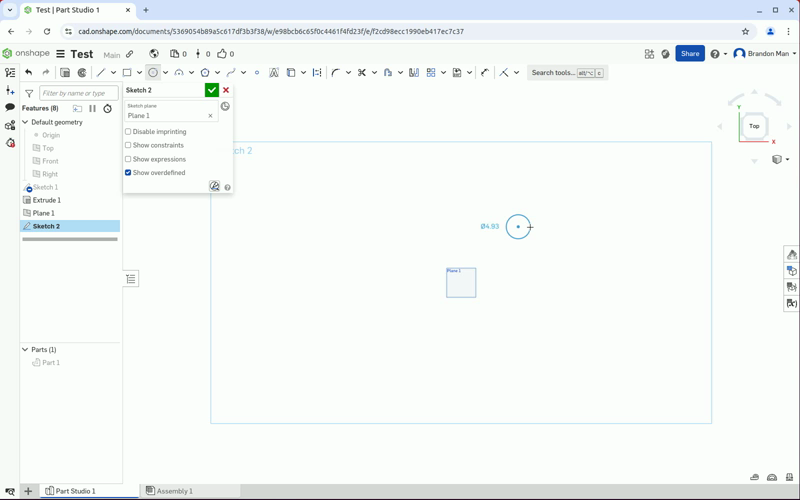
click(530, 226)
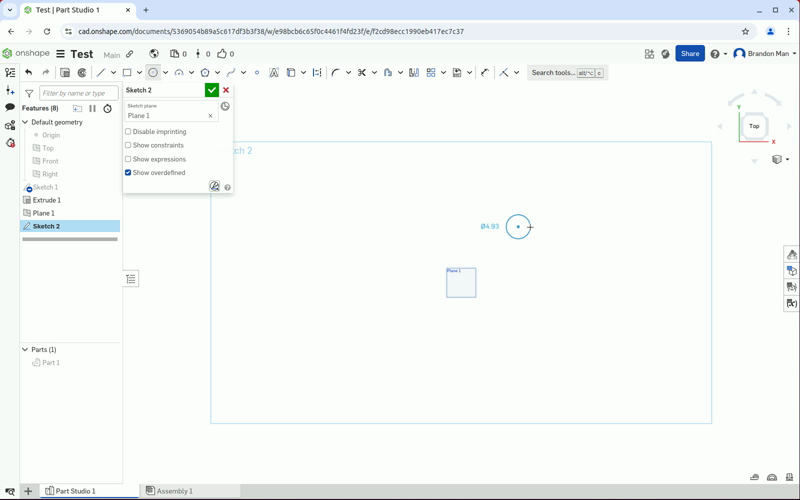
key(esc)
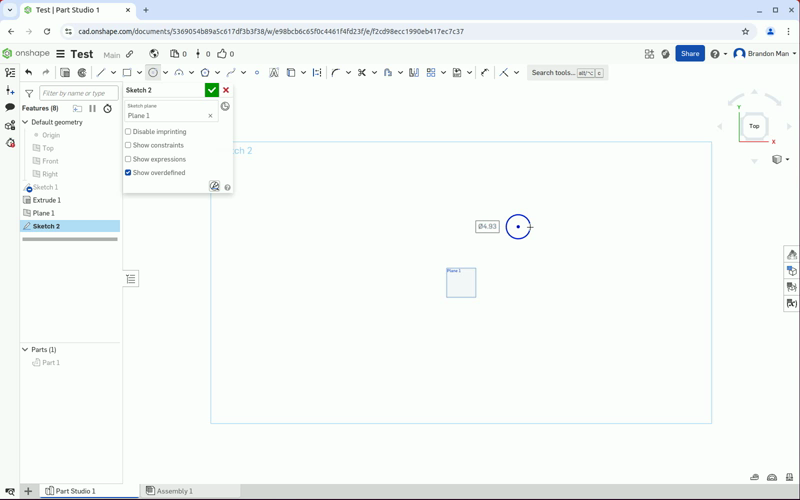
mouse_move(515, 228)
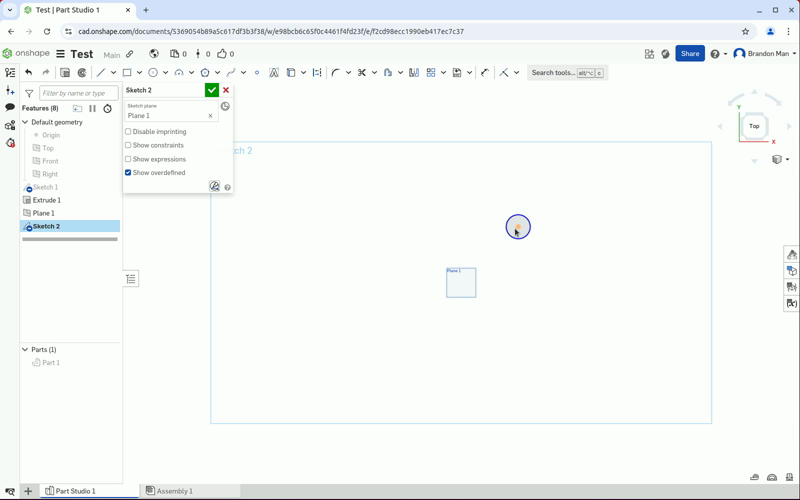
scroll(6)
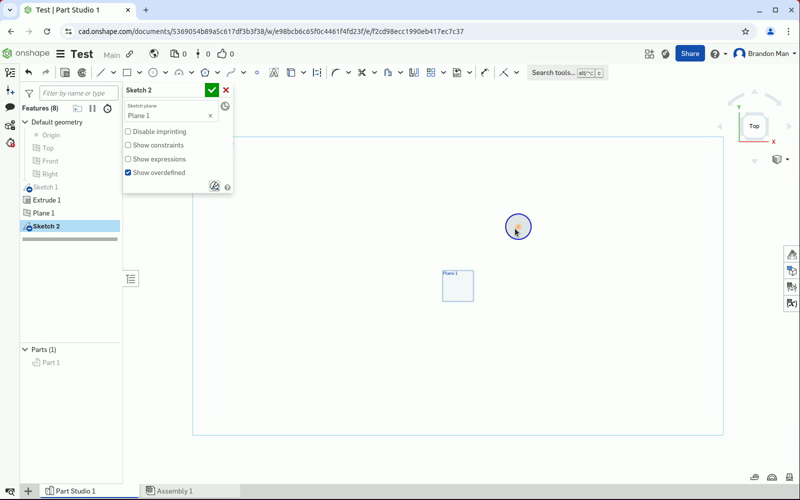
scroll(6)
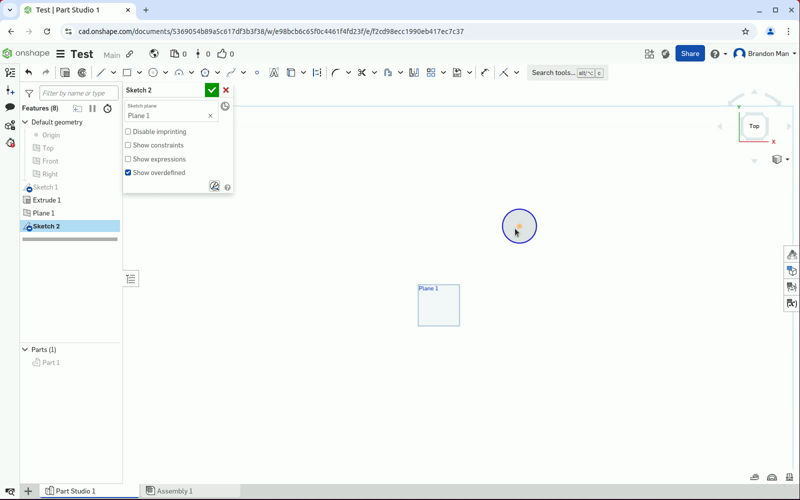
scroll(6)
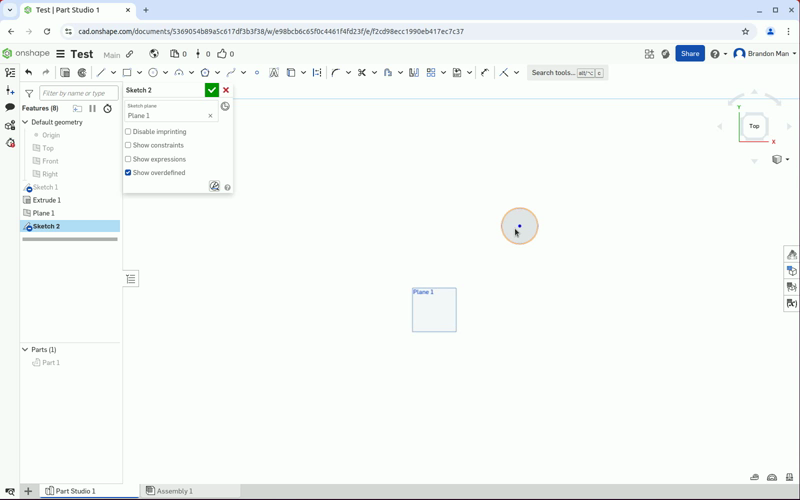
scroll(6)
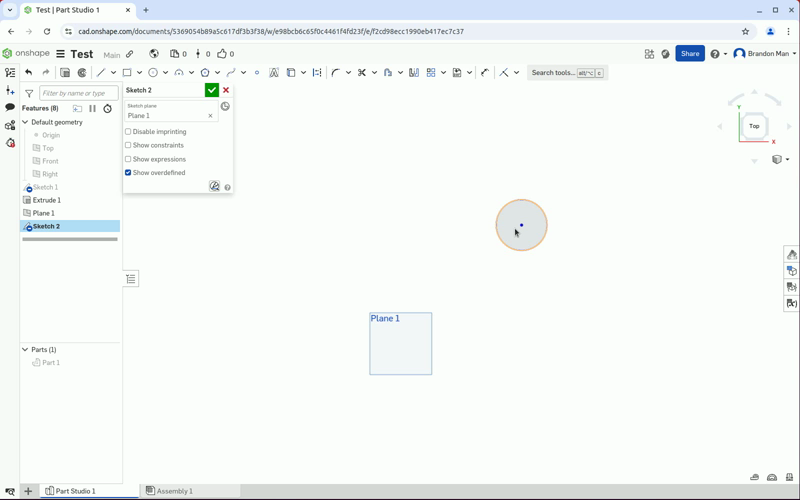
scroll(6)
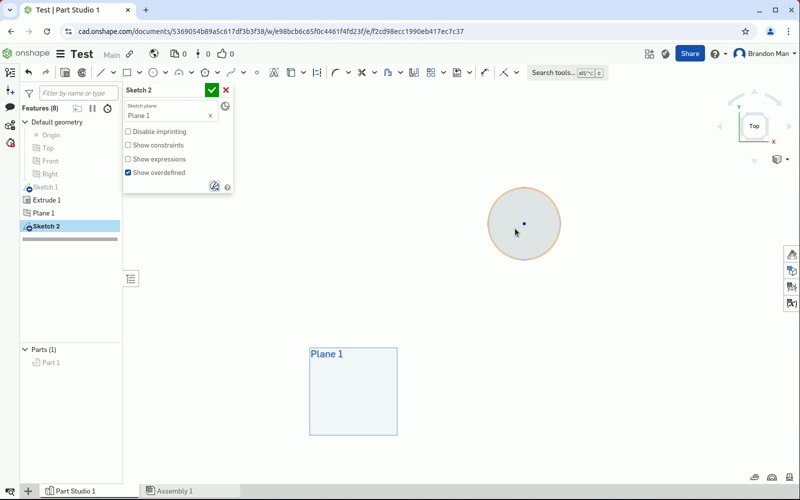
scroll(6)
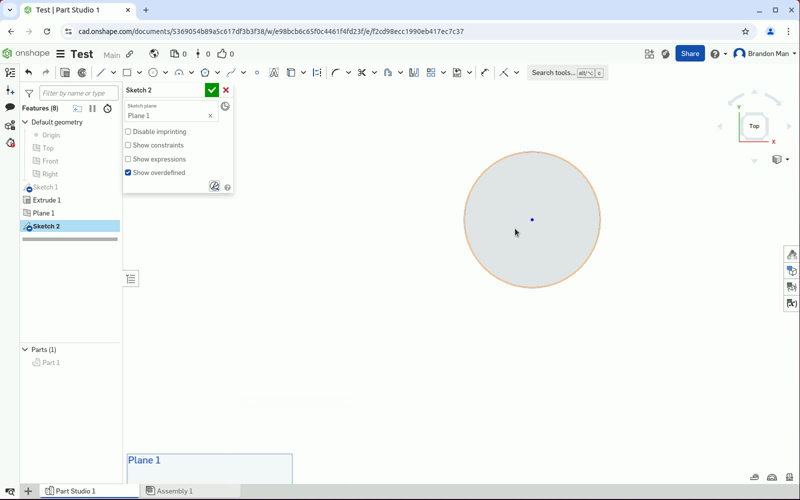
scroll(6)
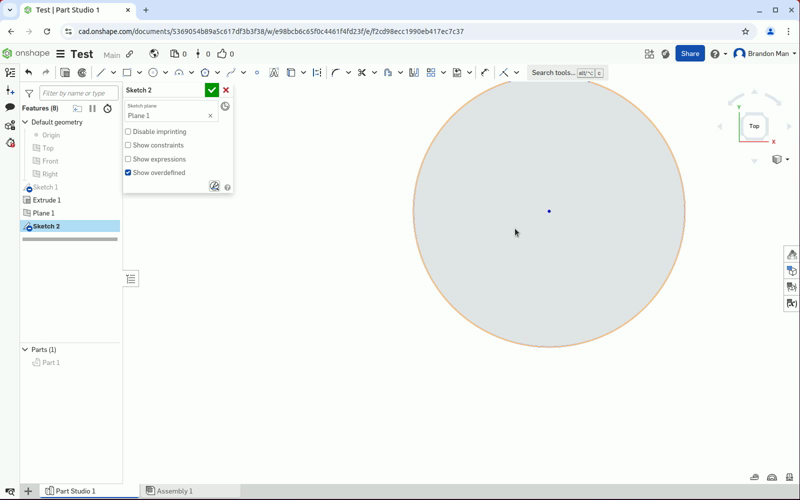
click(515, 228)
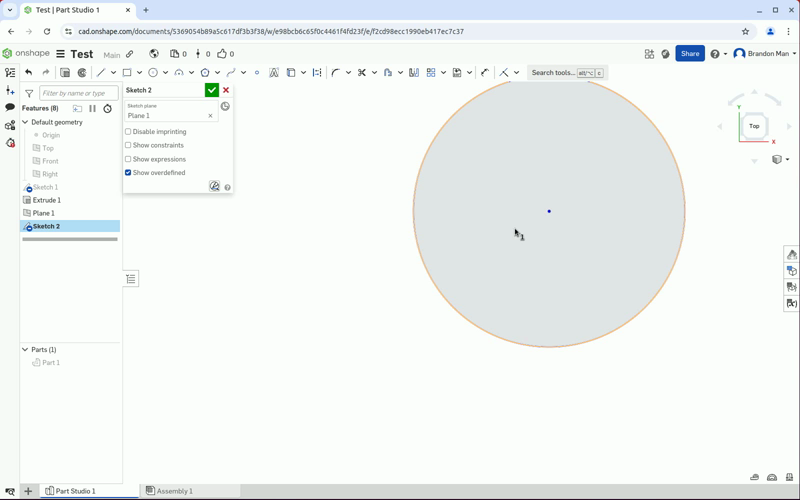
scroll(-6)
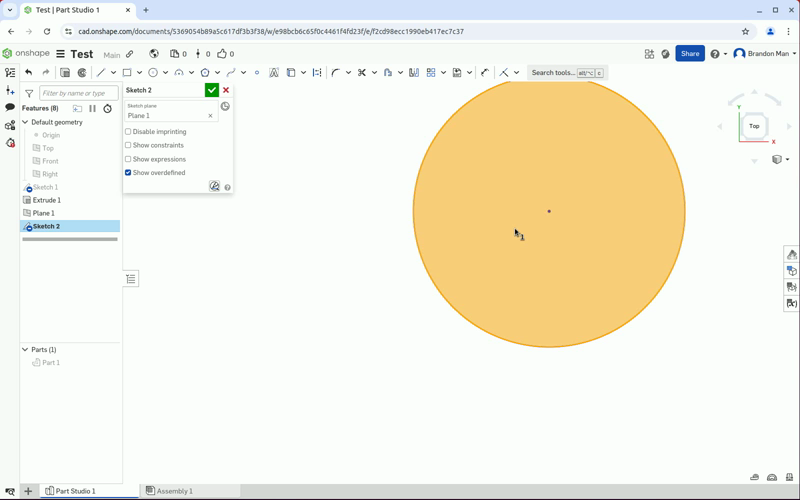
scroll(-6)
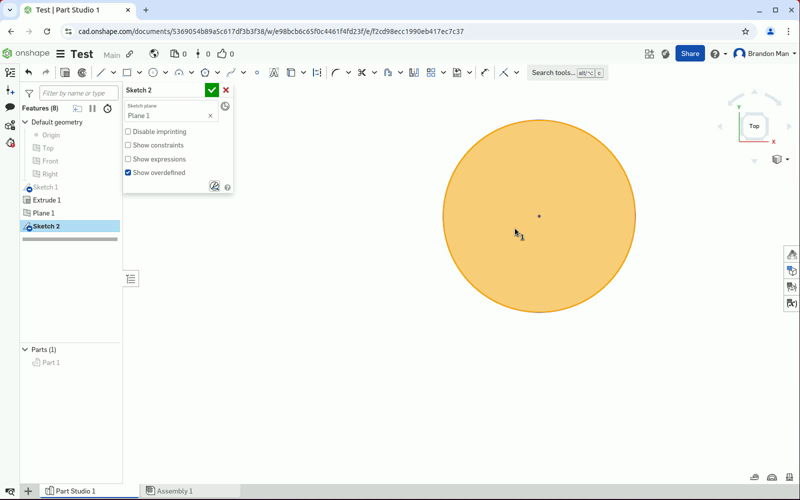
scroll(-6)
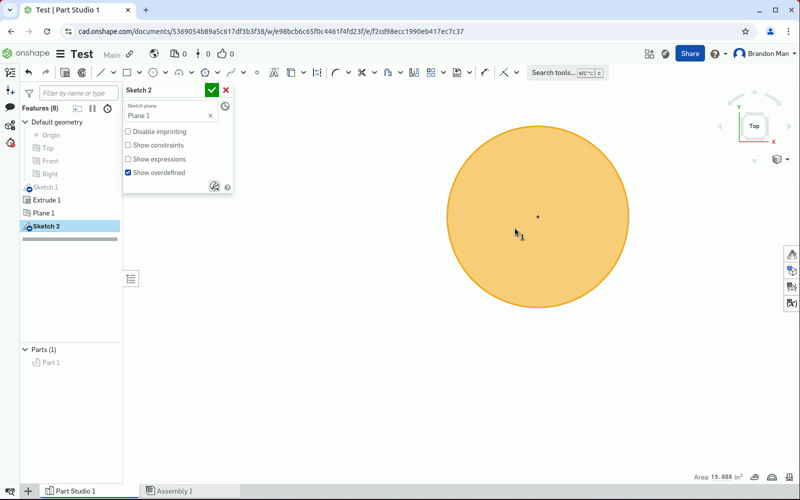
scroll(-6)
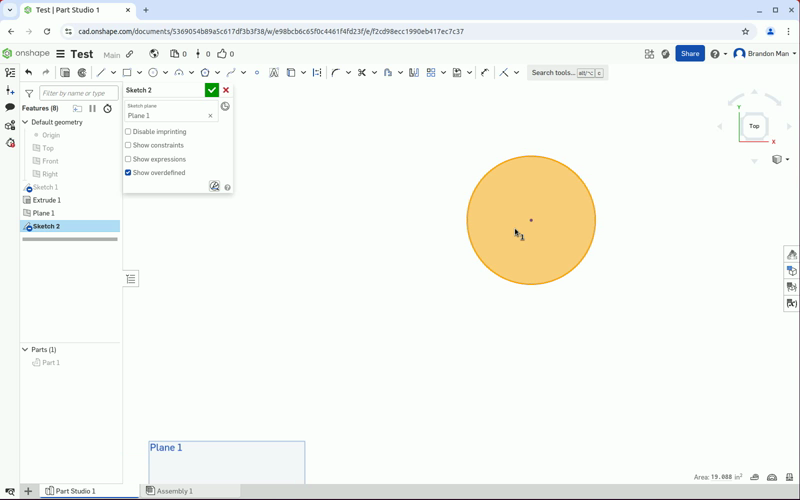
scroll(-6)
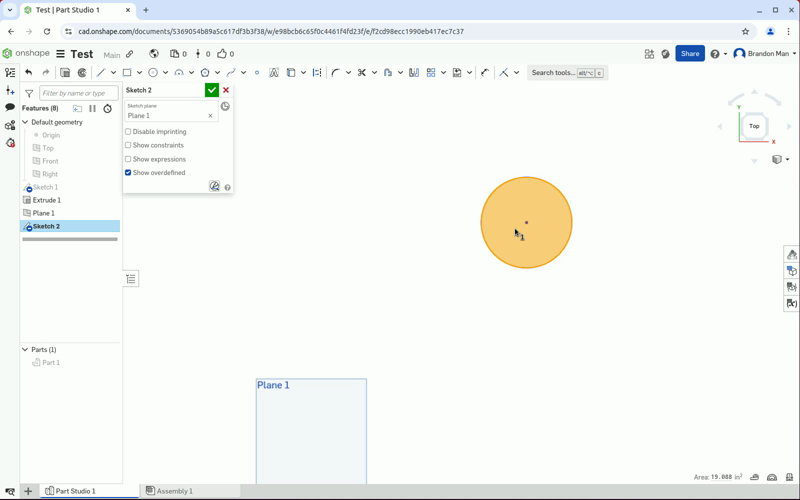
scroll(-6)
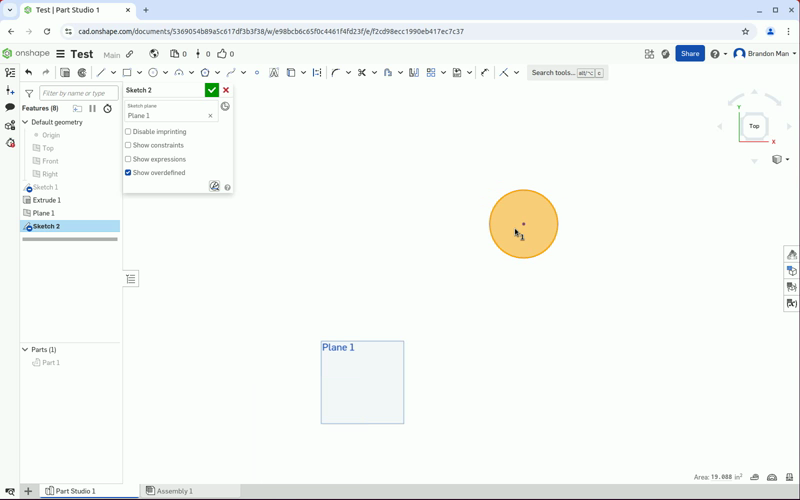
scroll(-6)
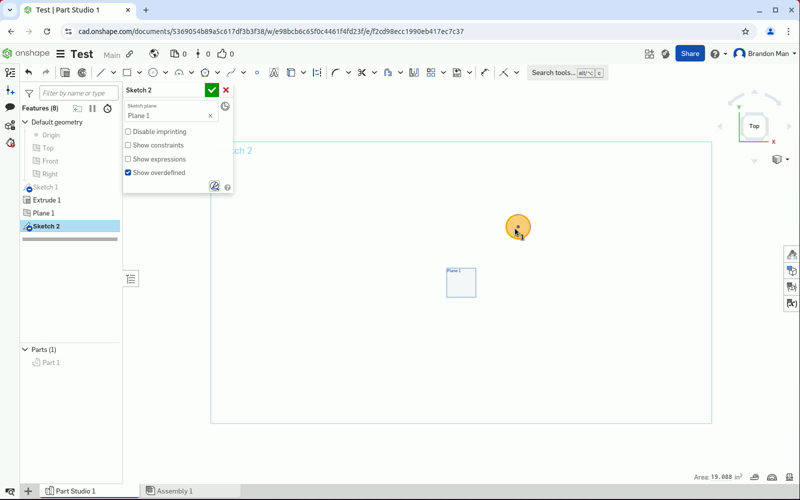
mouse_move(73, 352)
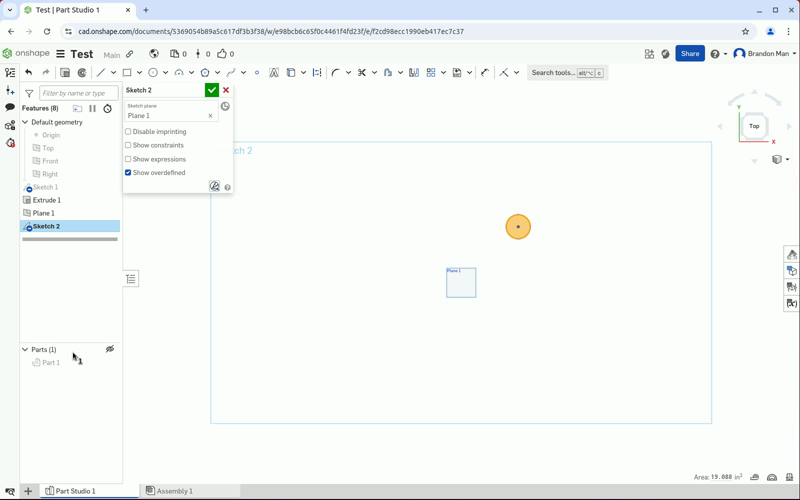
key(shift+y)
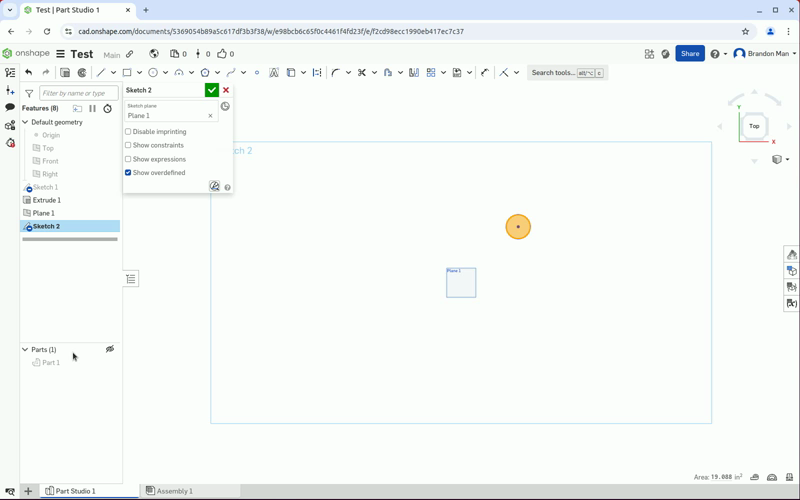
key(shift+e)
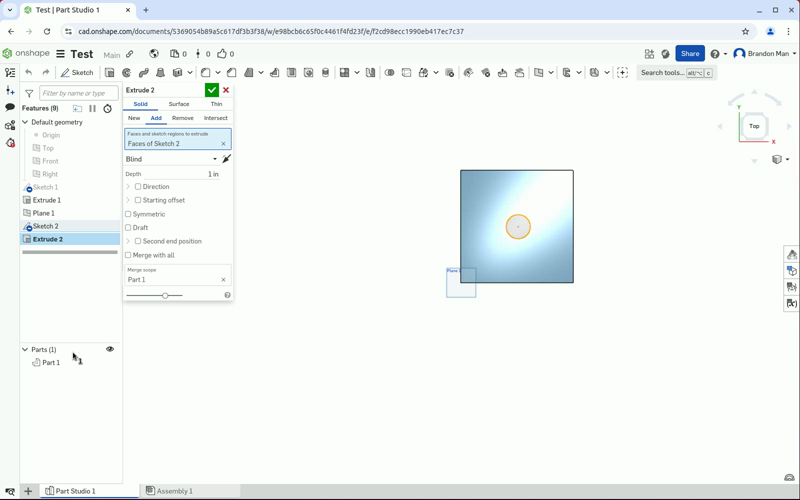
mouse_move(143, 106)
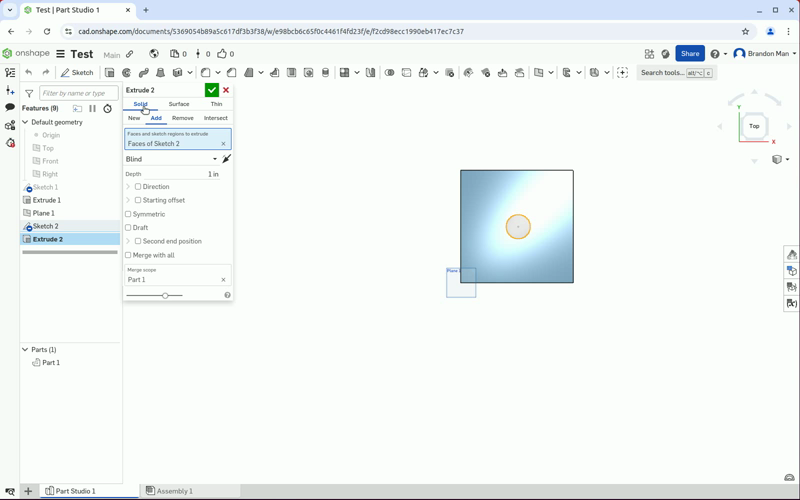
click(143, 106)
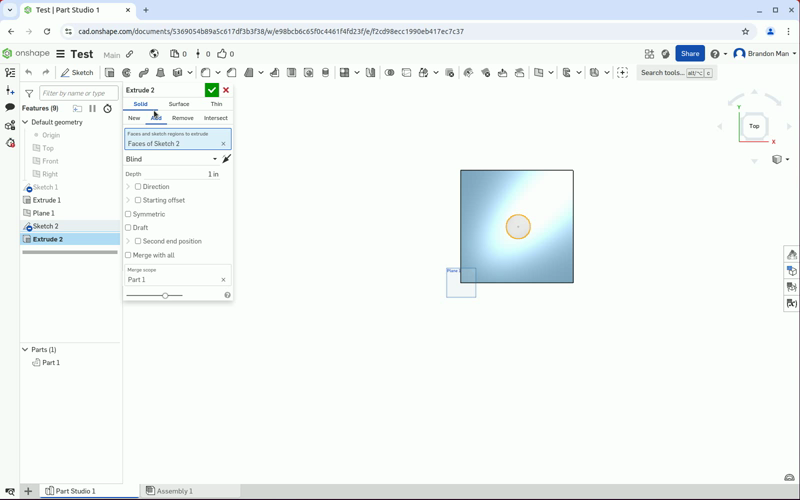
mouse_move(186, 120)
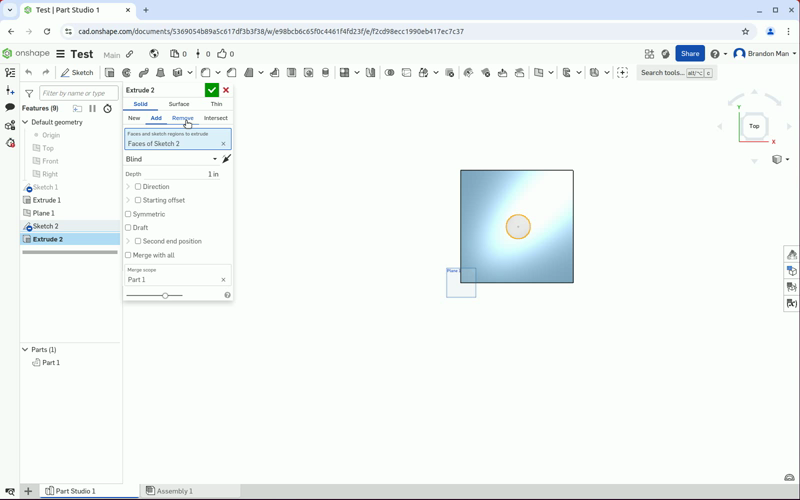
click(186, 120)
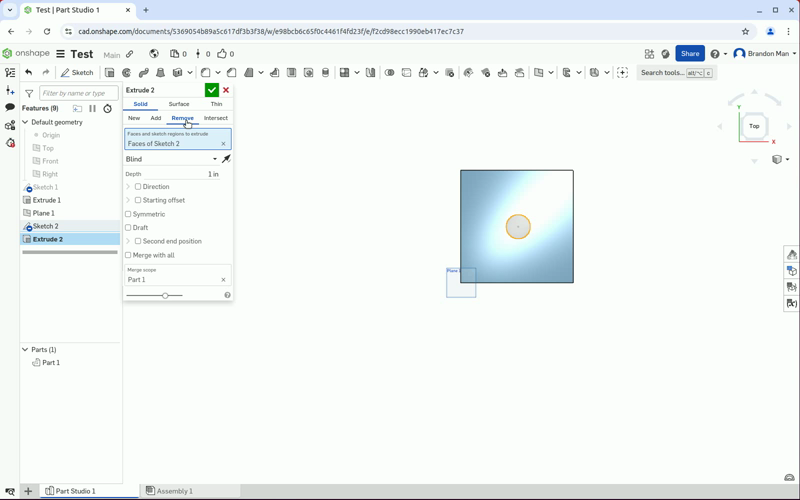
key(tab, 4)
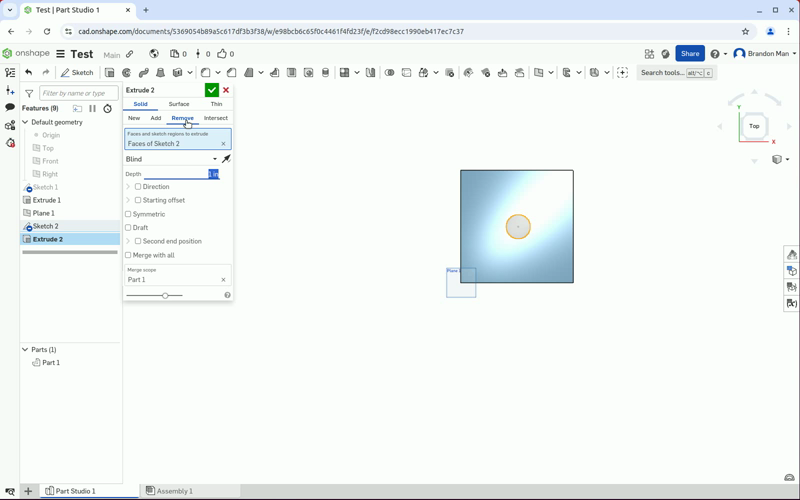
text(23.108)
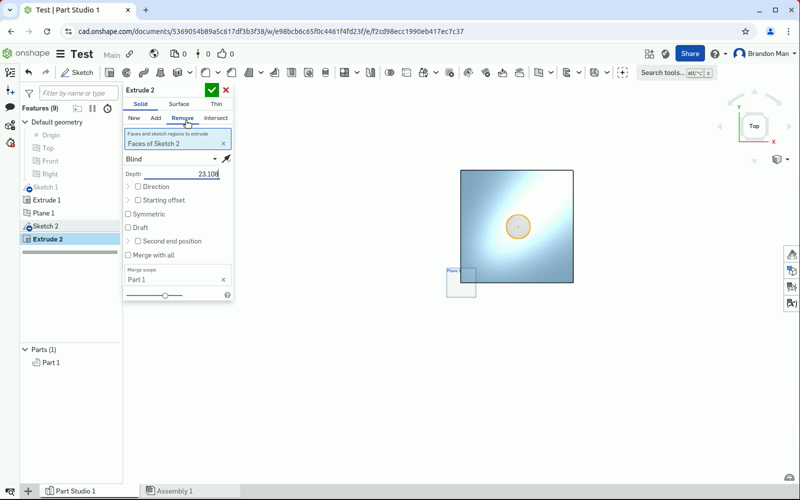
key(tab, 6)
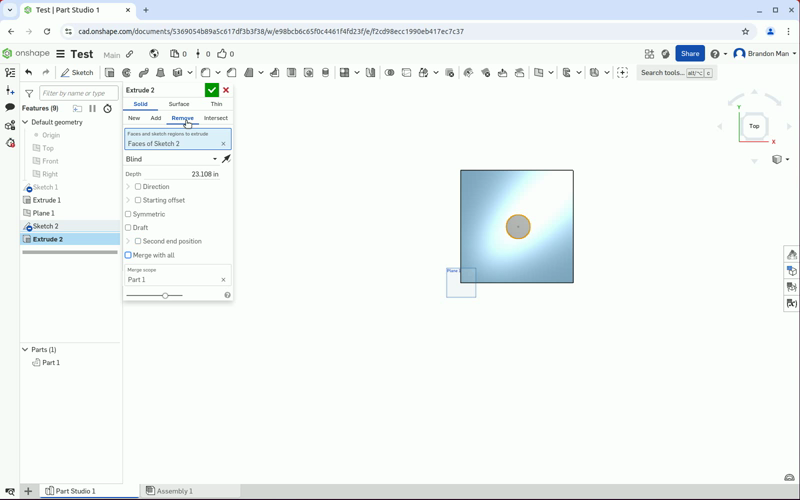
key(space)
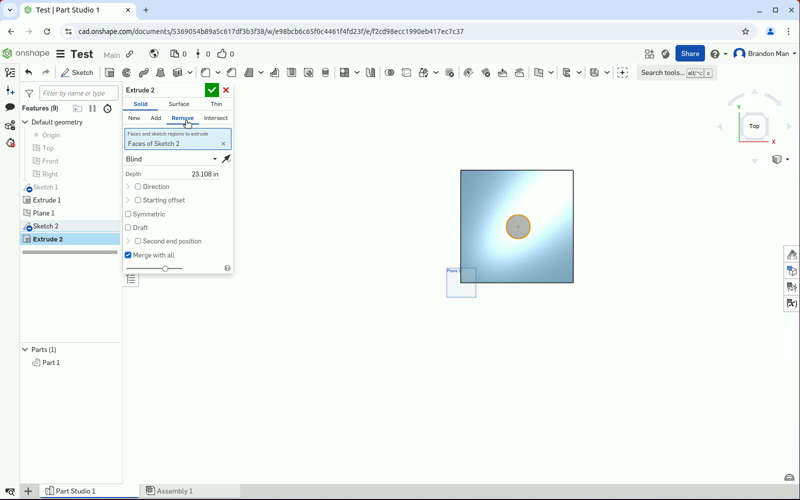
key(enter)
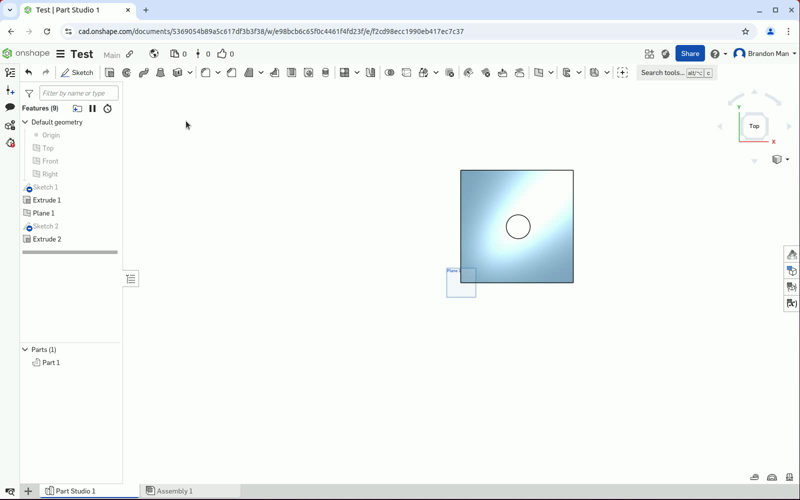
key(shift+h)
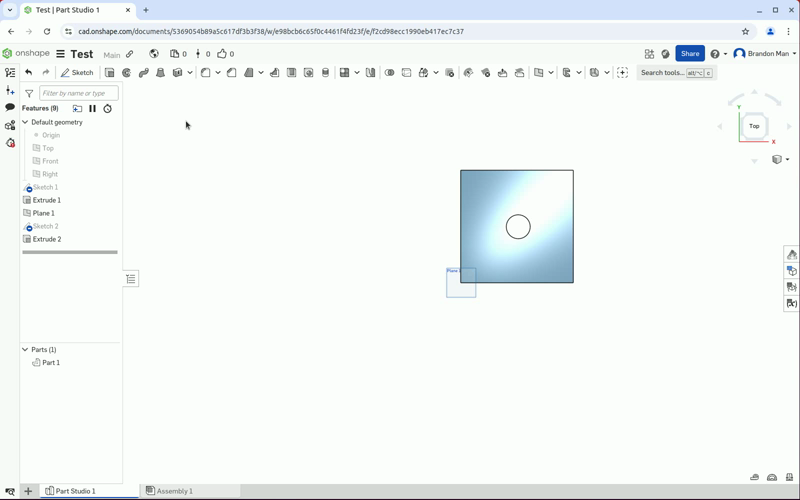
key(shift+h)
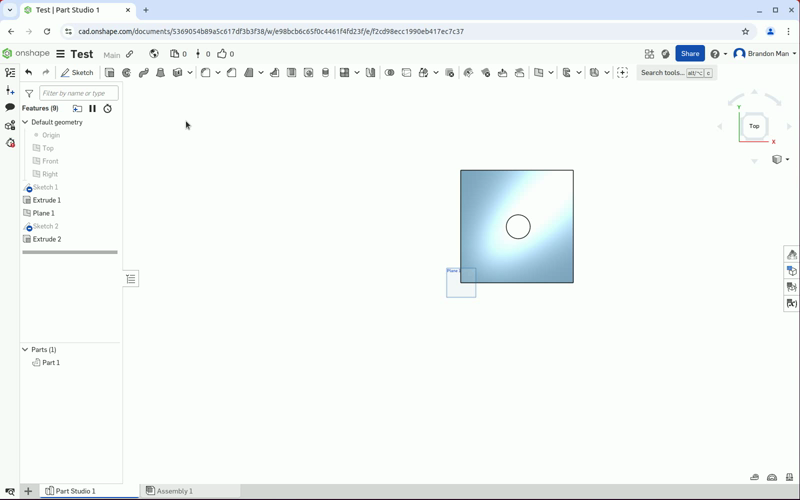
mouse_move(73, 189)
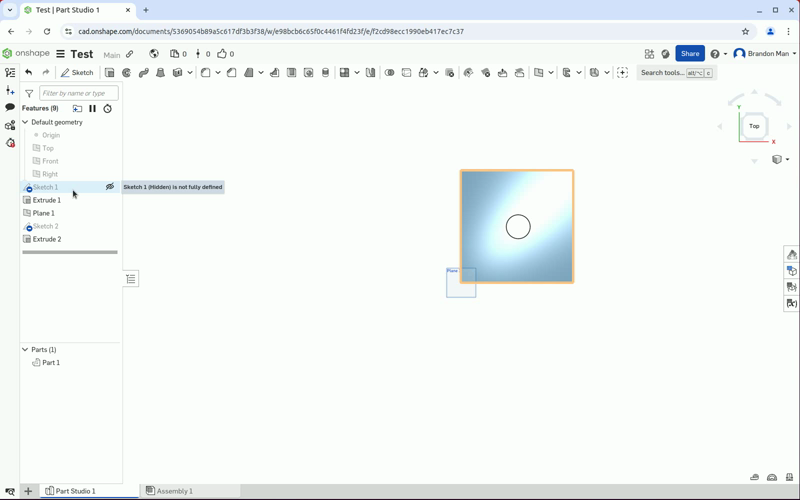
click(73, 189)
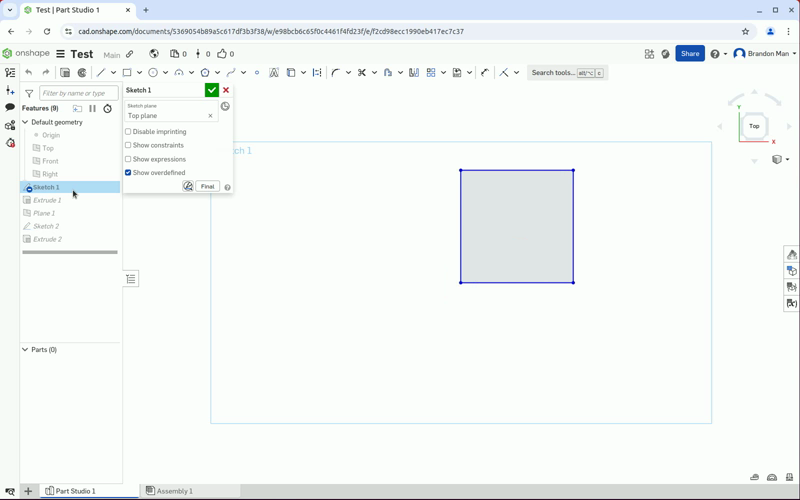
mouse_move(229, 92)
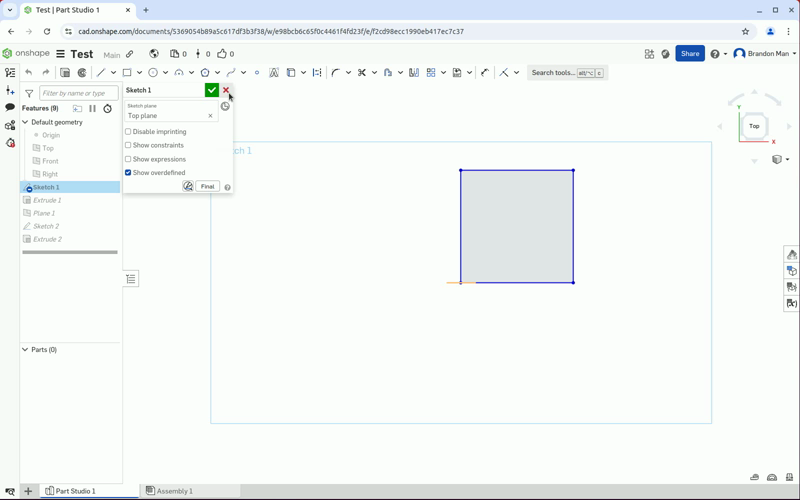
click(229, 92)
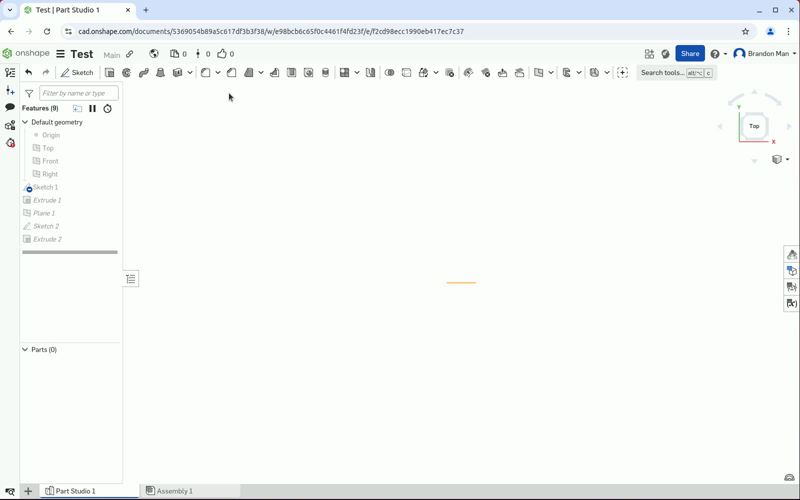
mouse_move(73, 352)
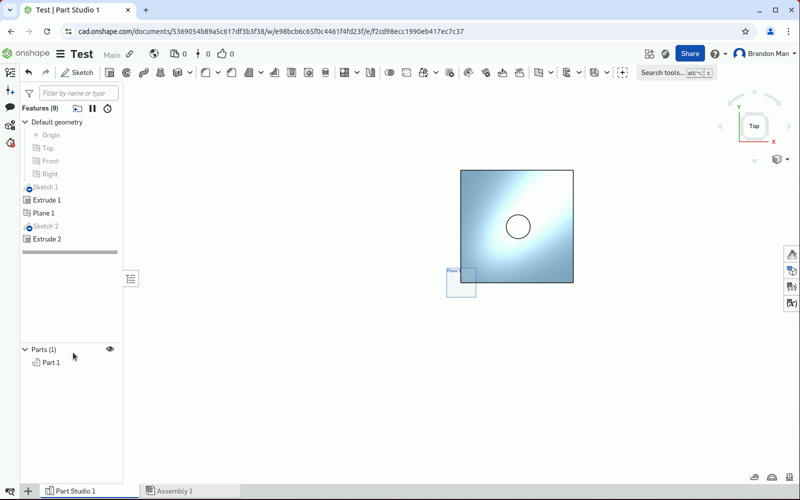
key(y)
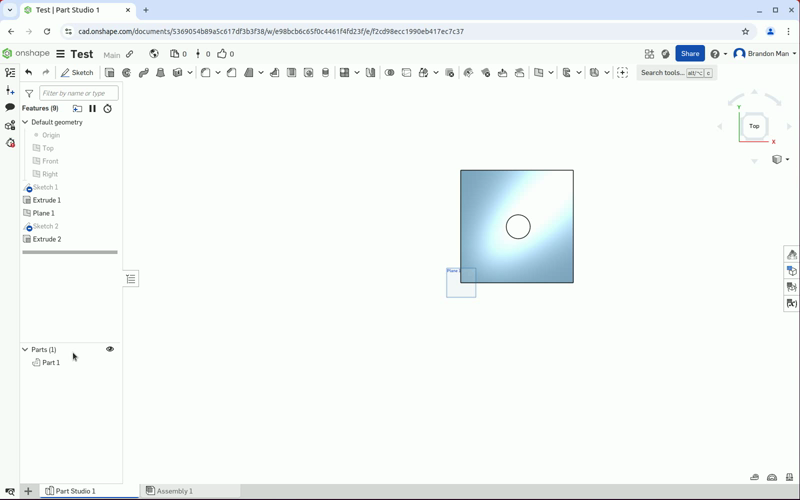
key(shift+p)
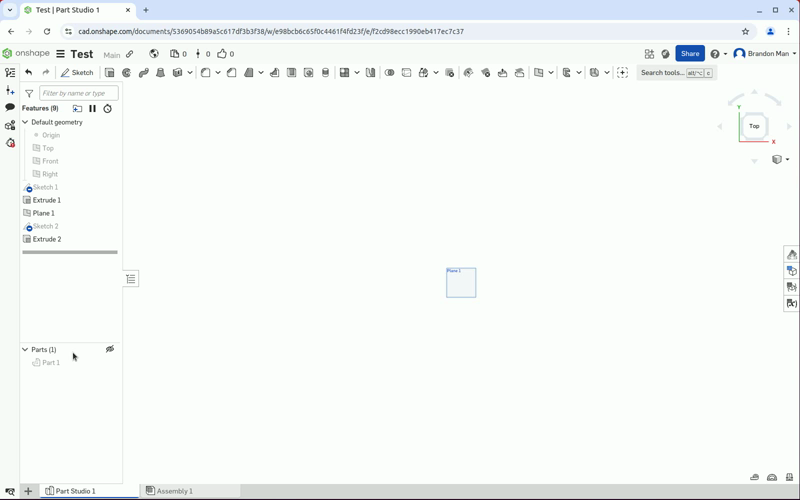
key(space)
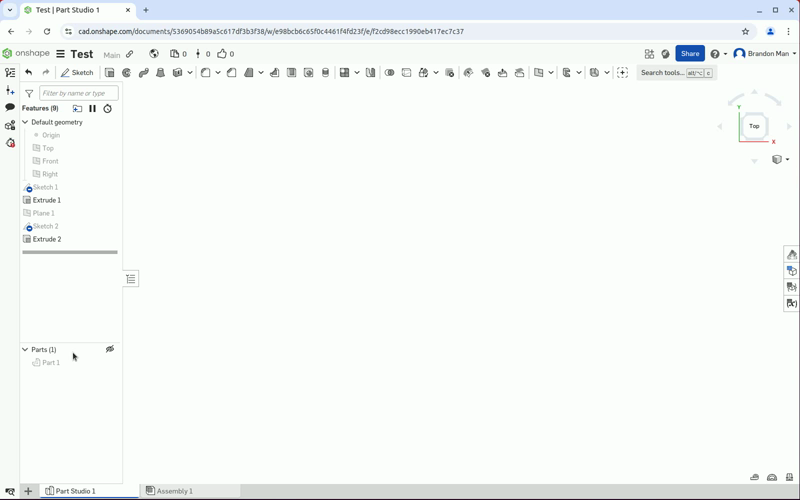
key_down(shift)
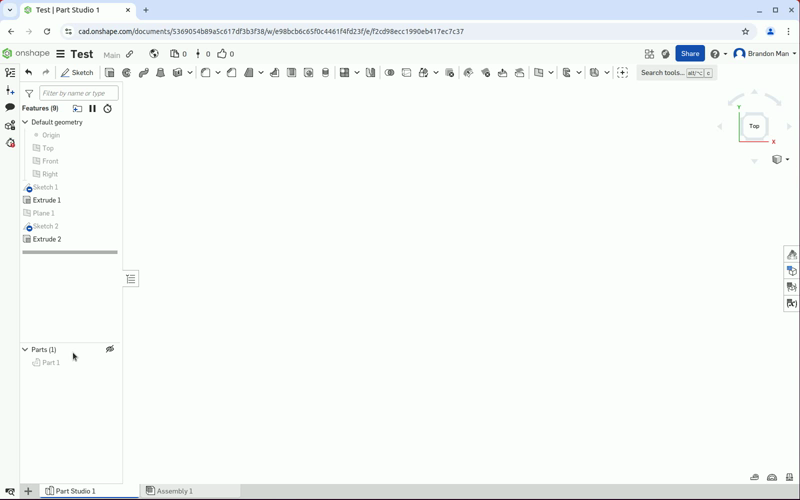
key(up)
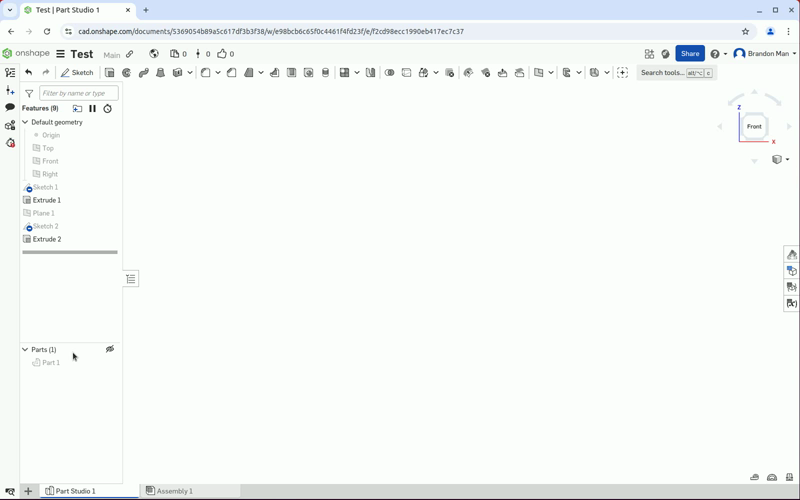
key_up(shift)
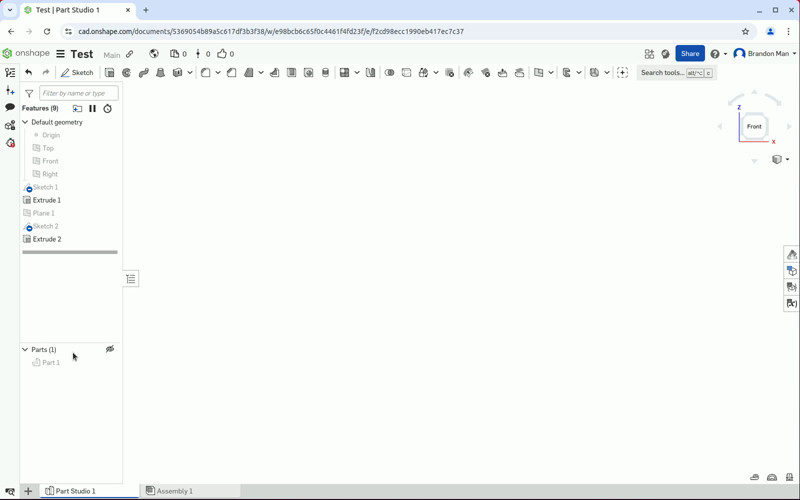
key(space)
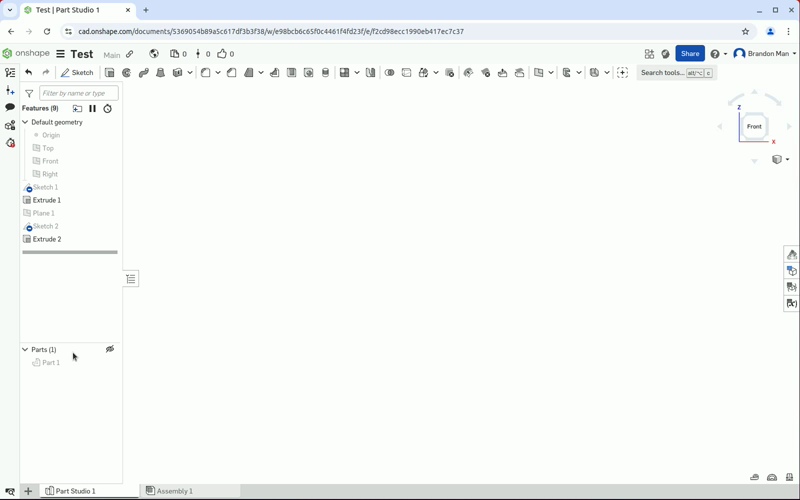
key_down(shift)
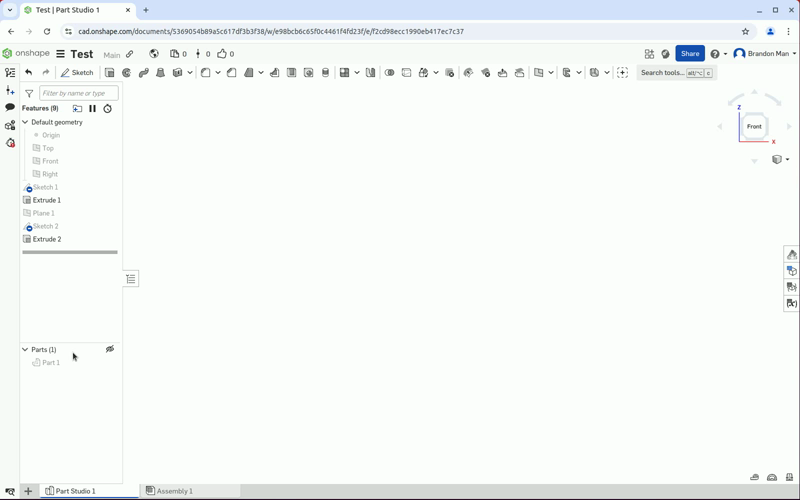
key(left)
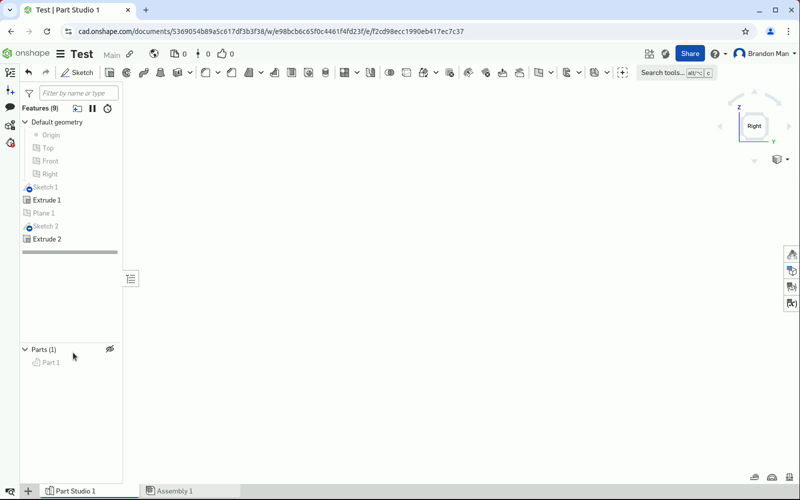
key_up(shift)
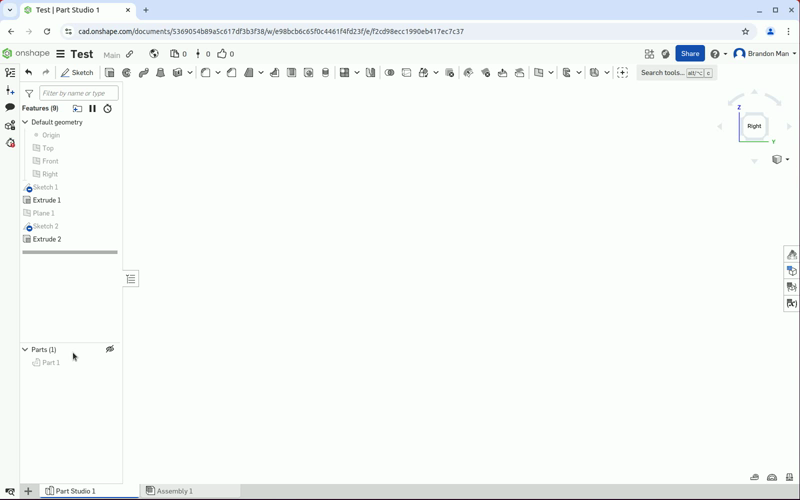
mouse_move(73, 352)
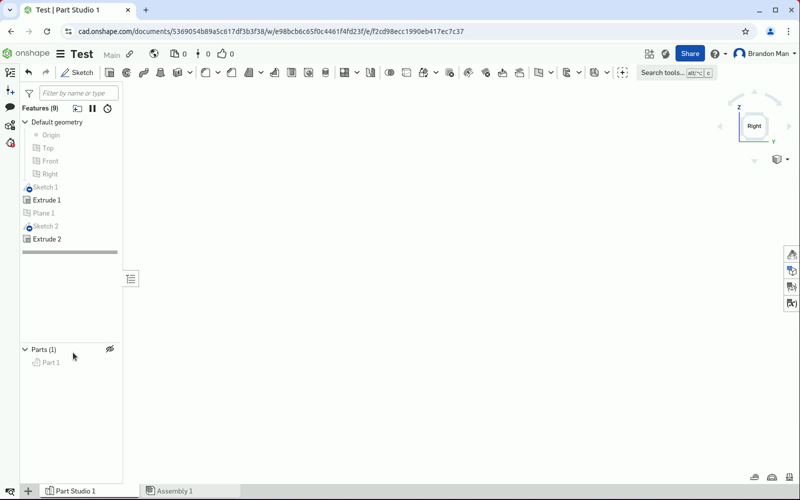
key(shift+y)
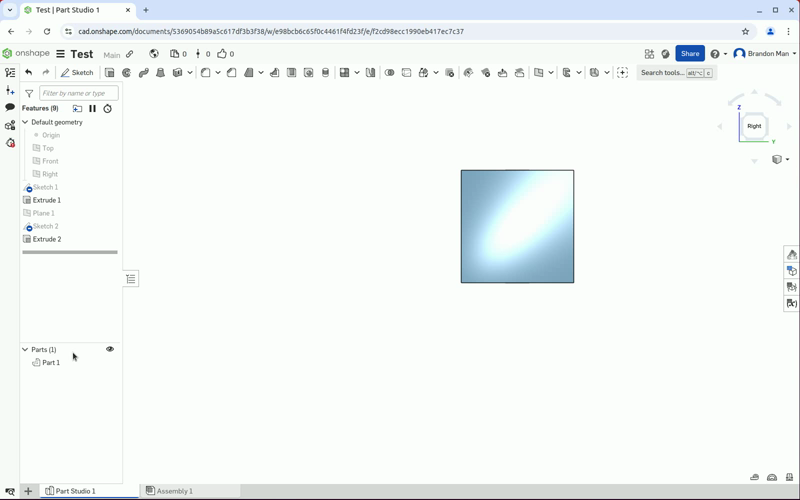
mouse_move(541, 75)
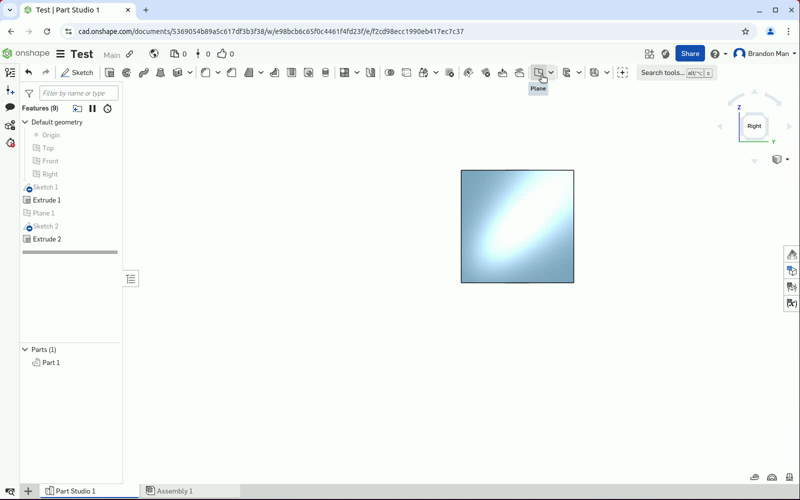
click(541, 75)
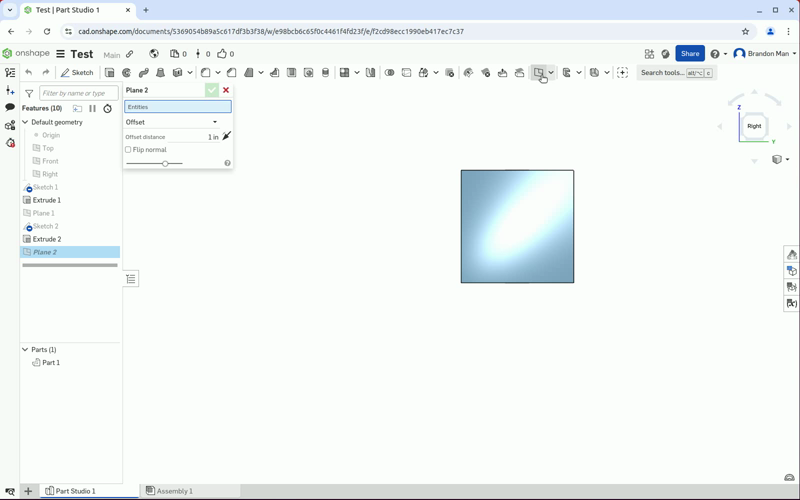
mouse_move(73, 176)
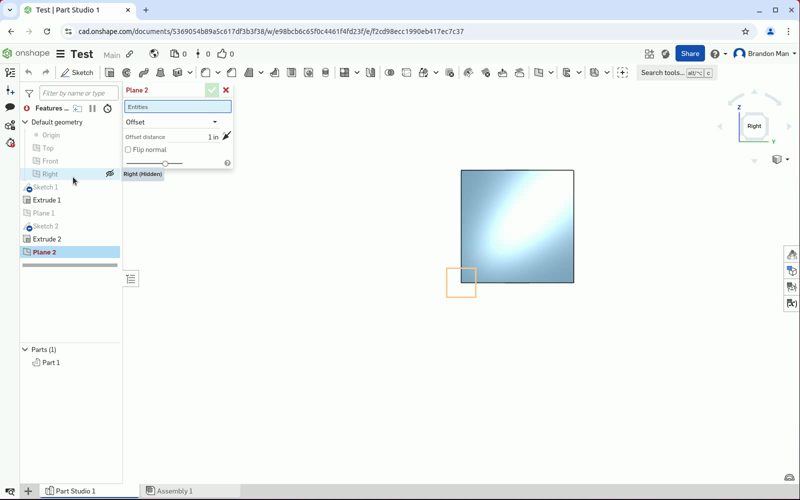
click(73, 176)
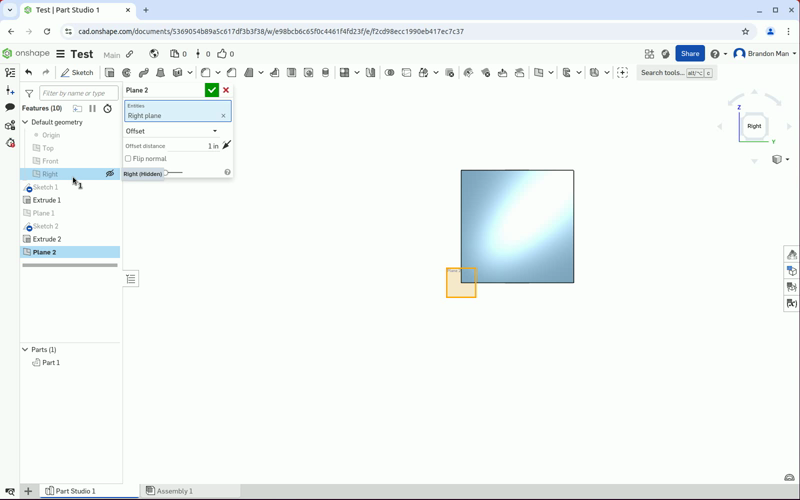
key(tab, 2)
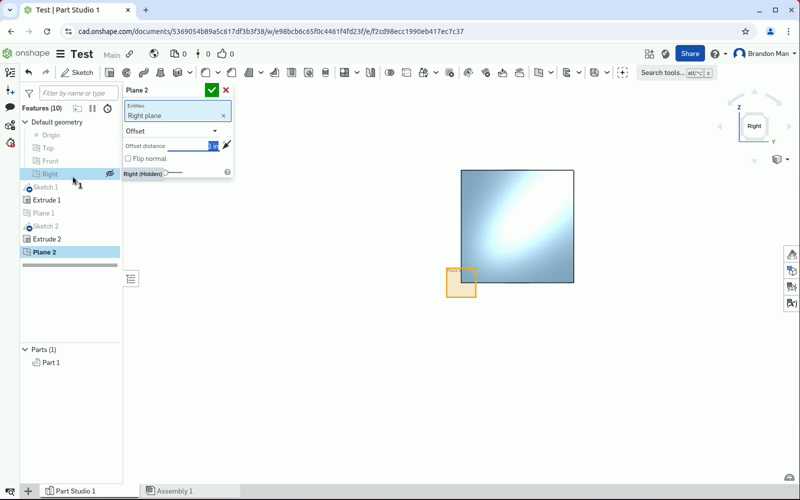
text(23.108)
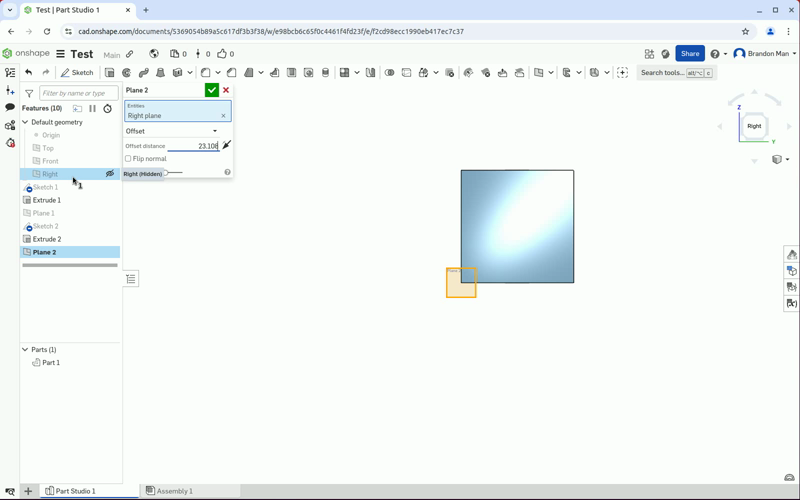
key(enter, 2)
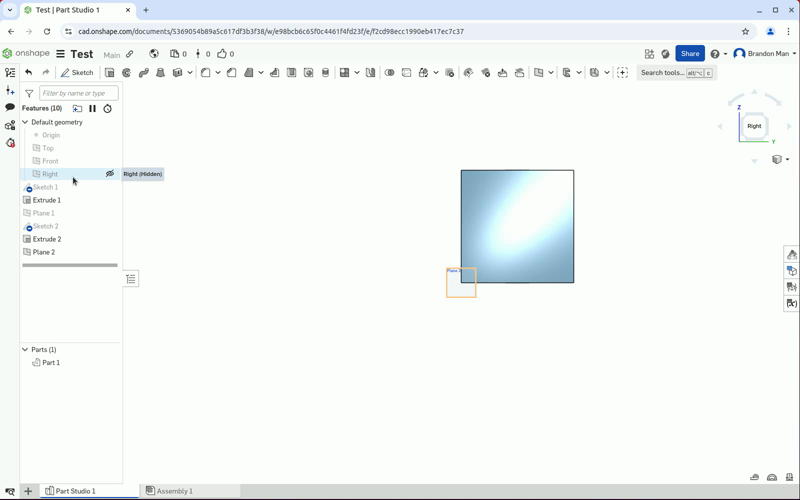
key(shift+s)
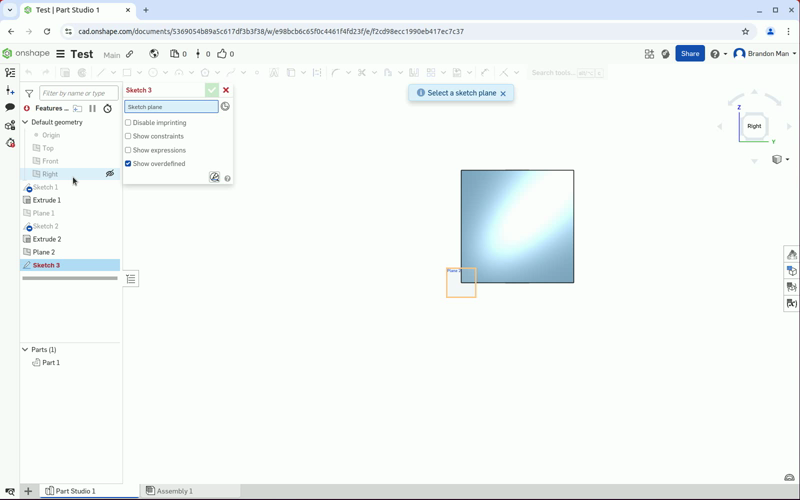
mouse_move(73, 254)
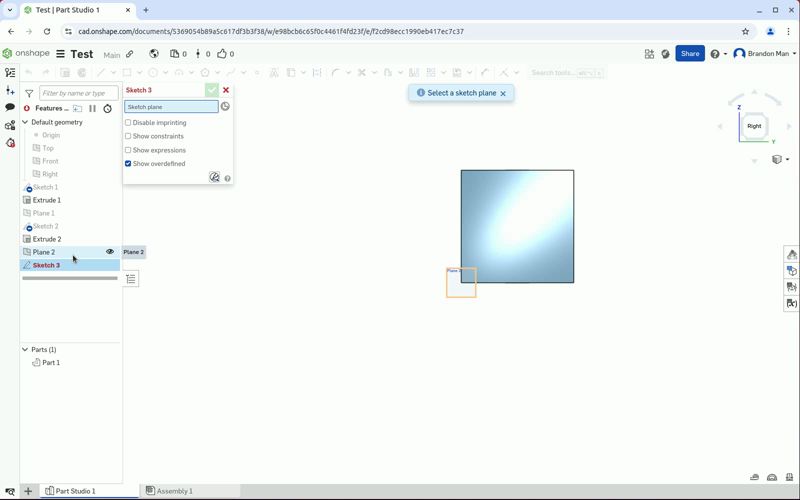
click(73, 254)
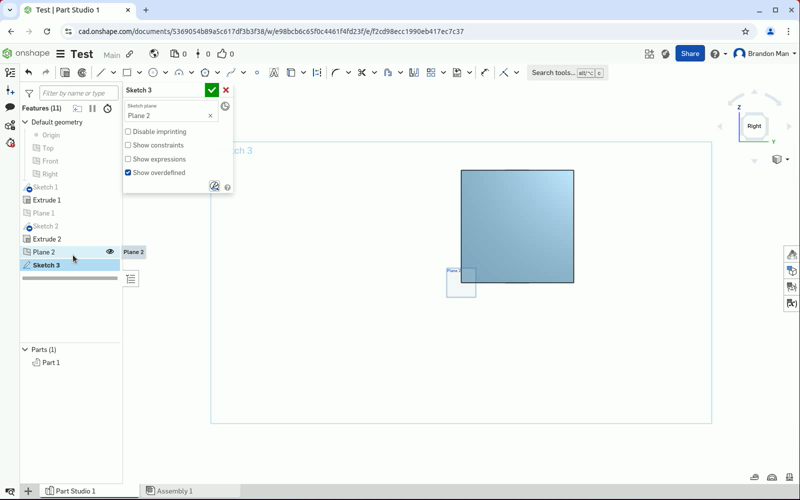
mouse_move(73, 352)
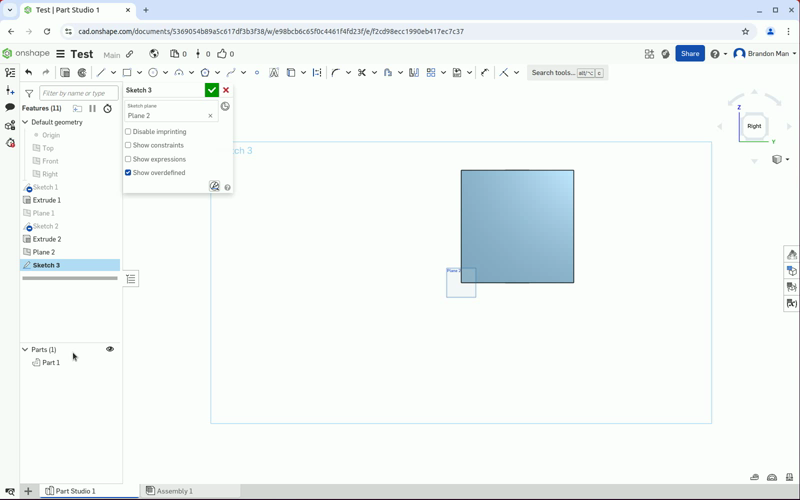
key(y)
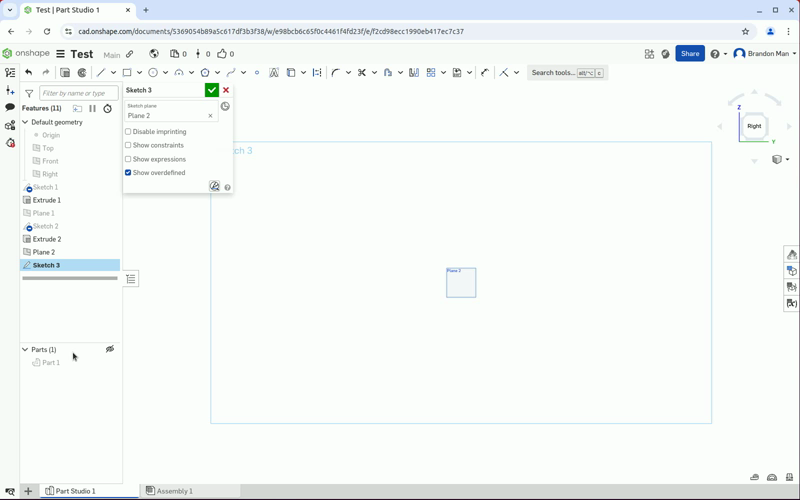
key(c)
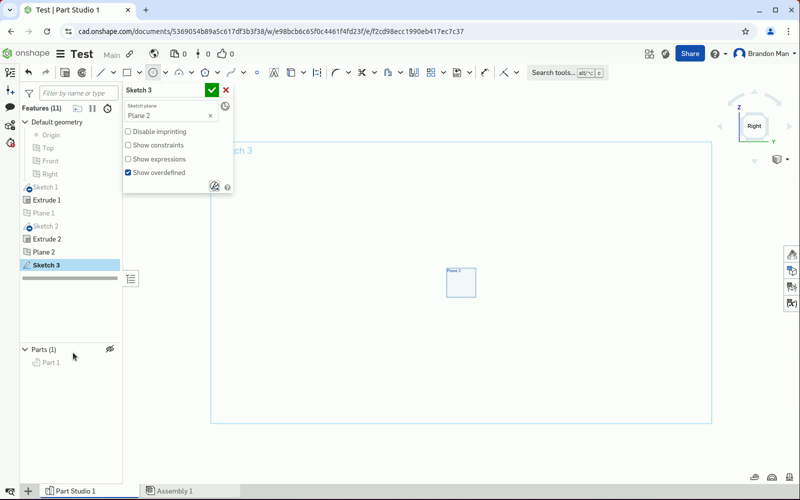
key_down(shift)
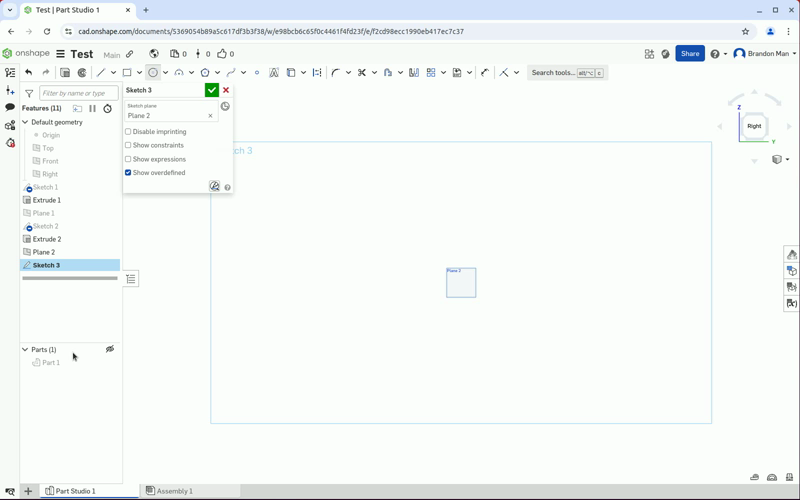
mouse_move(518, 226)
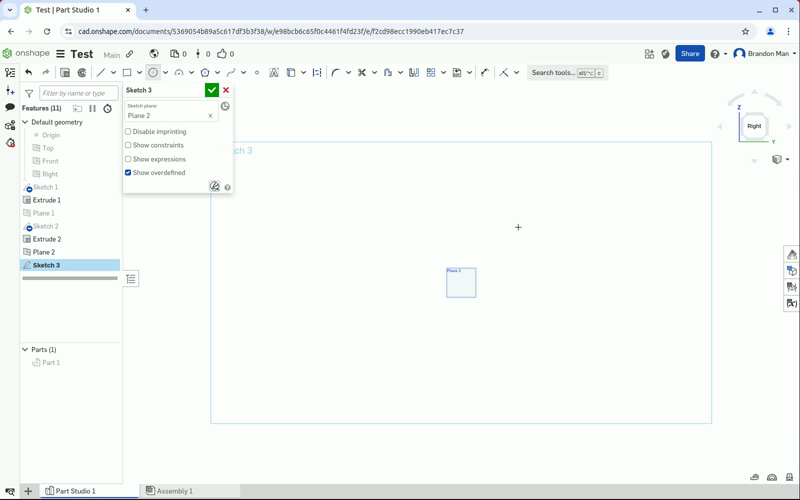
click(518, 226)
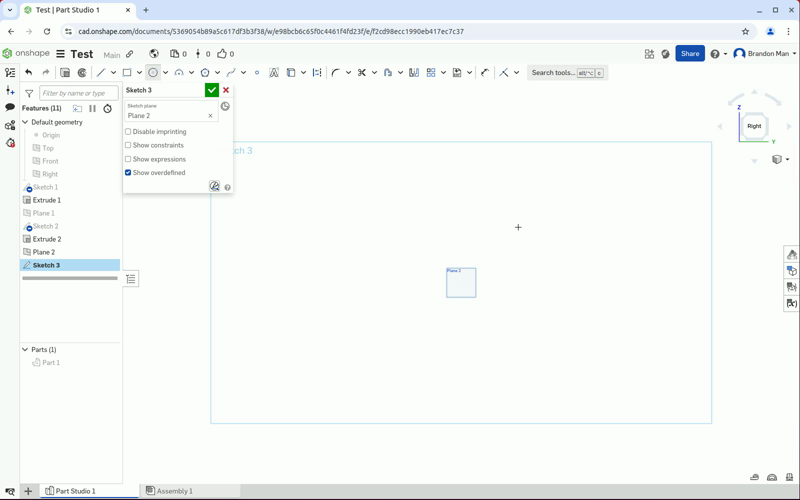
key_up(shift)
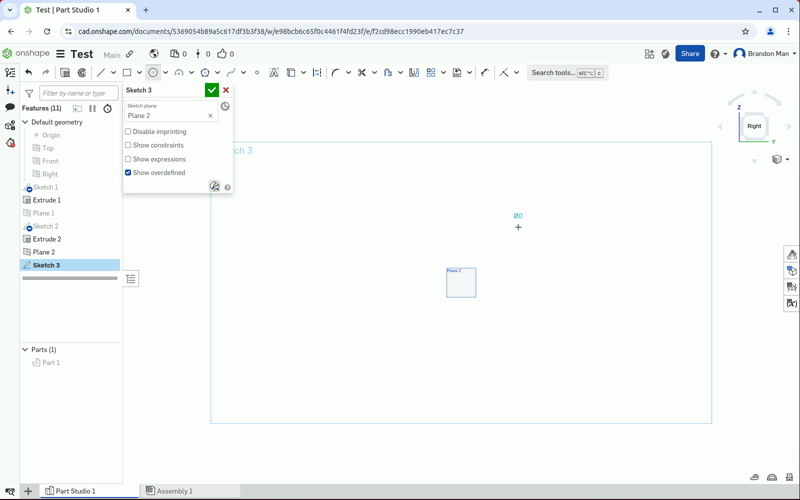
mouse_move(530, 226)
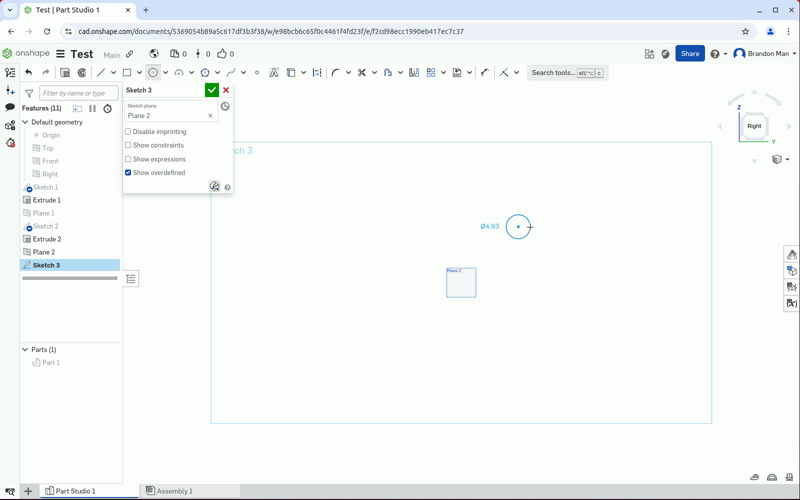
click(530, 226)
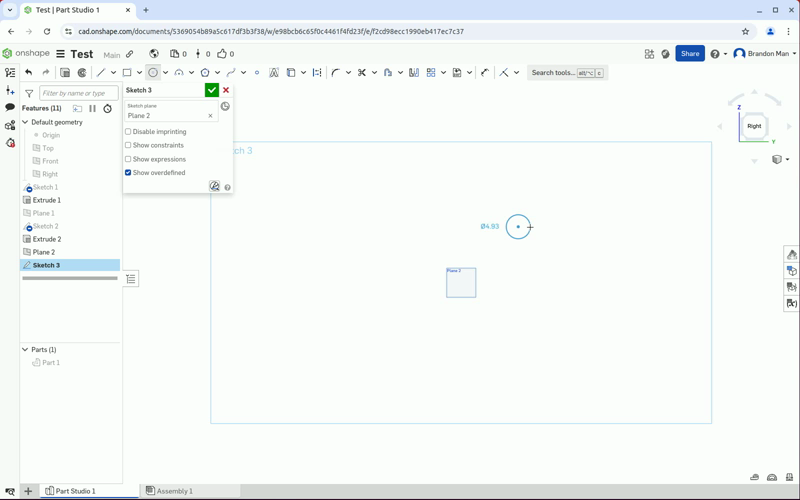
key(esc)
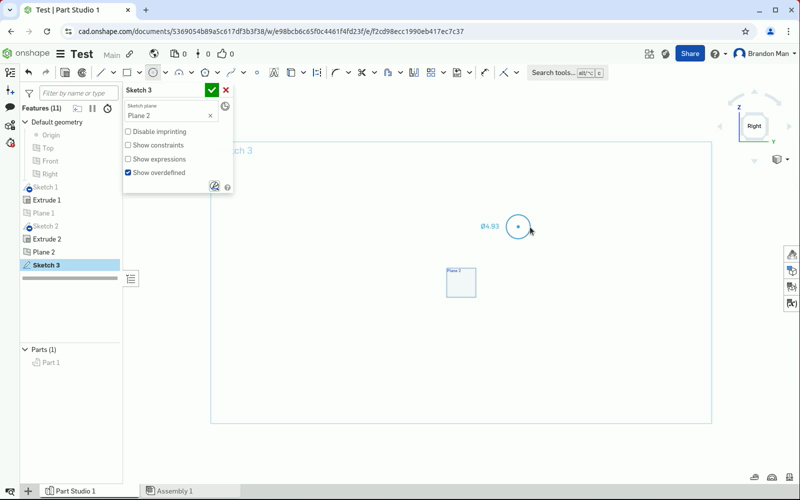
mouse_move(527, 232)
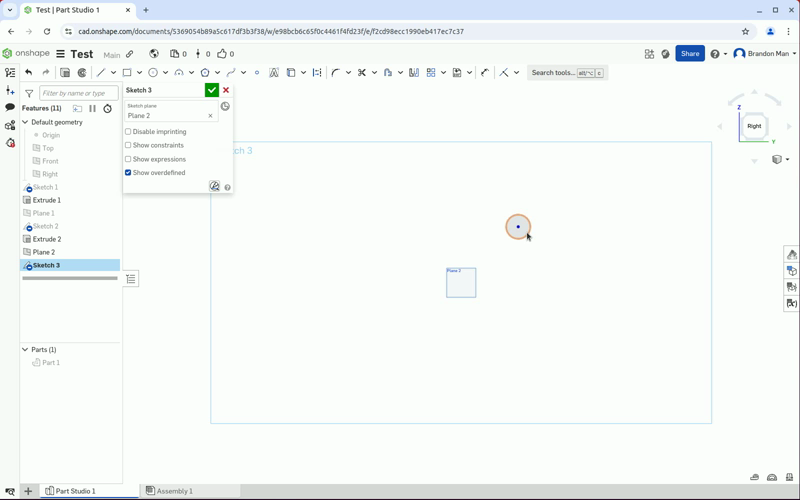
scroll(6)
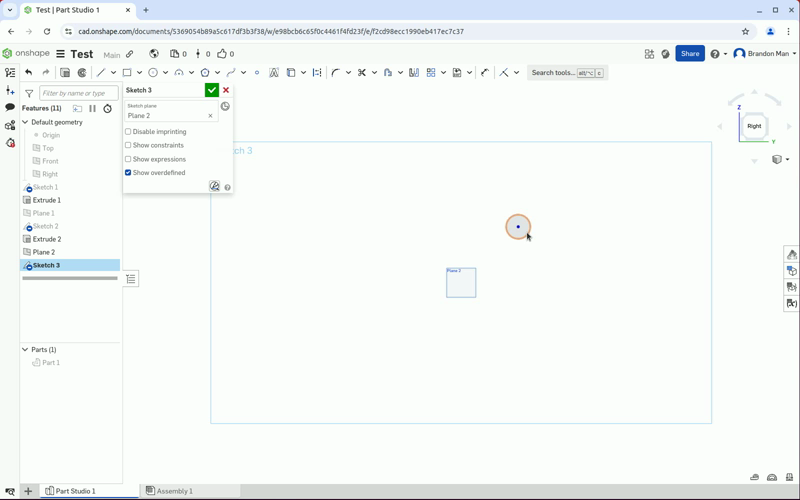
scroll(6)
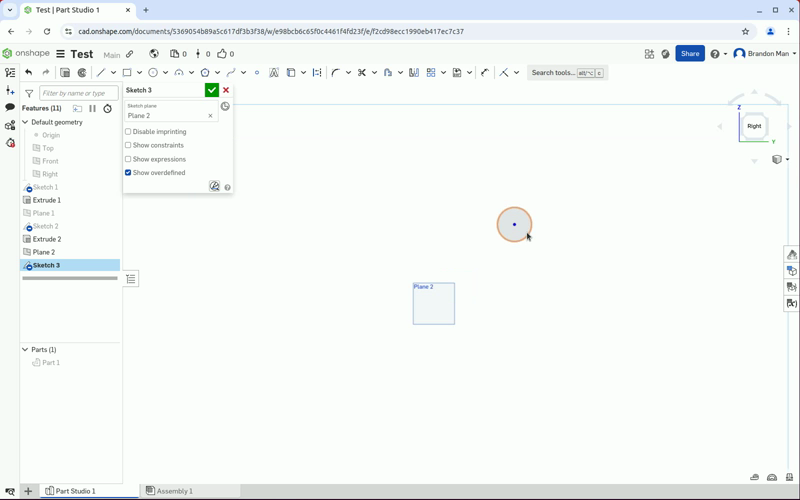
scroll(6)
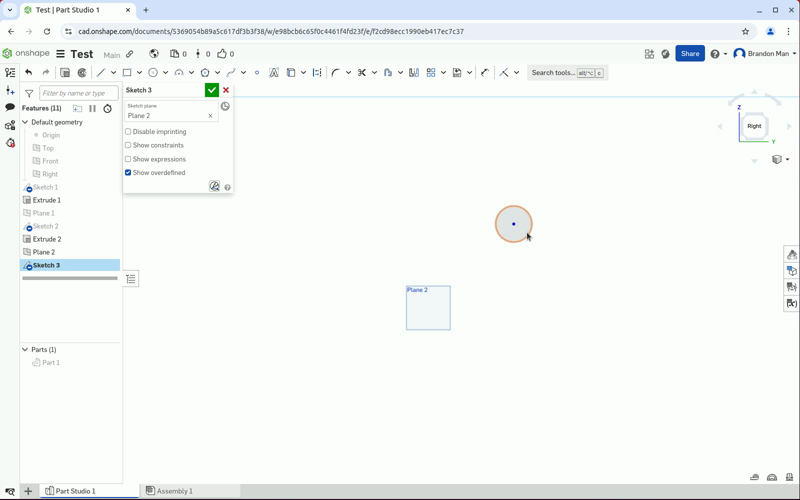
scroll(6)
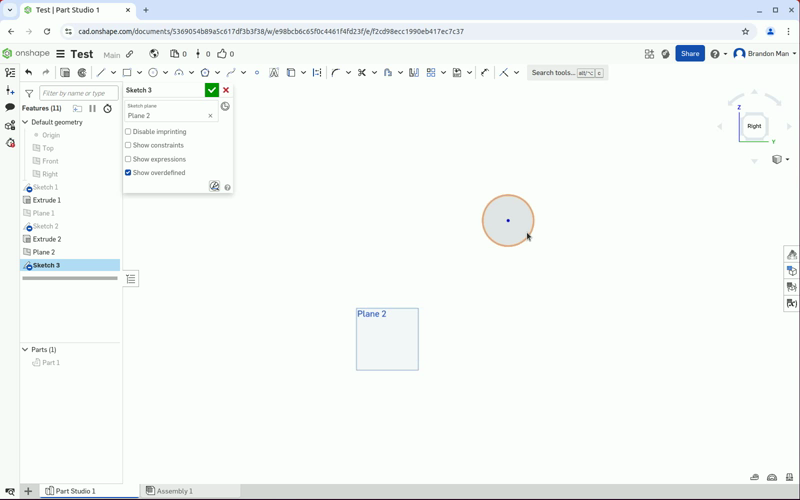
scroll(6)
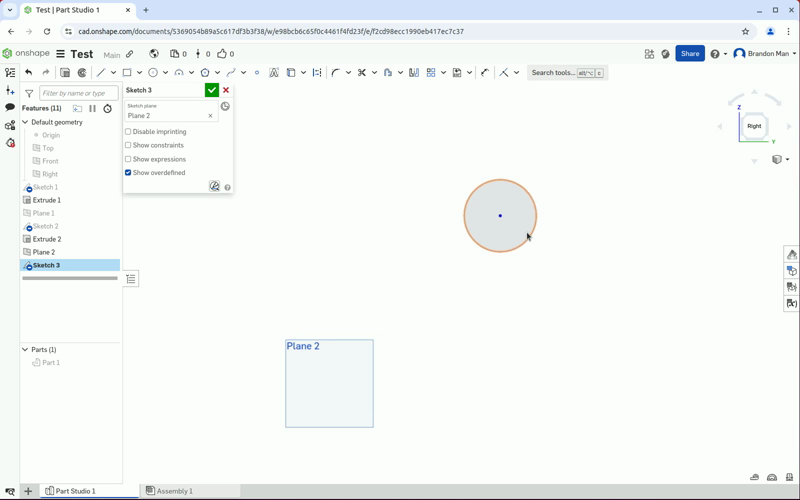
scroll(6)
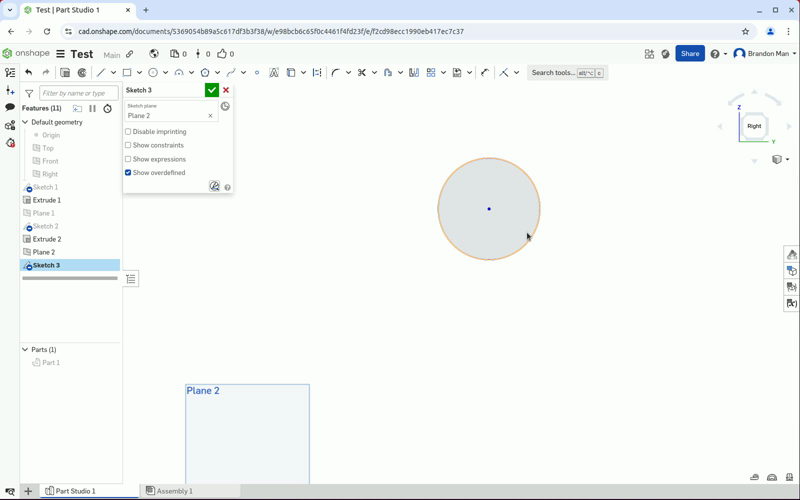
scroll(6)
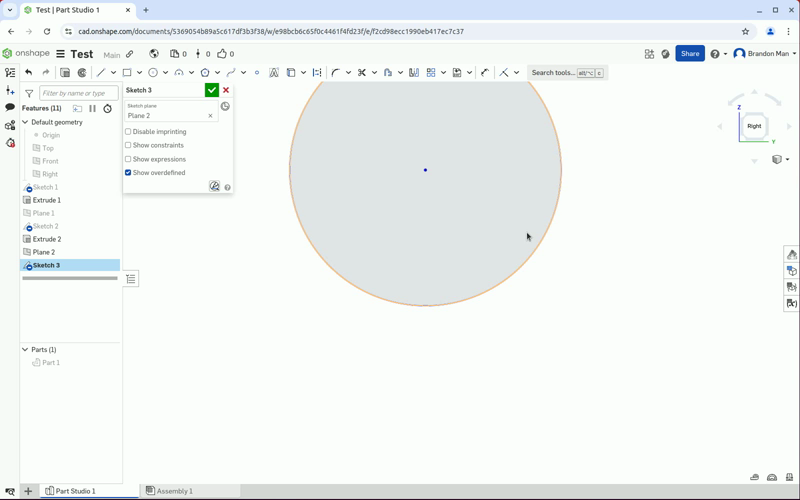
click(527, 232)
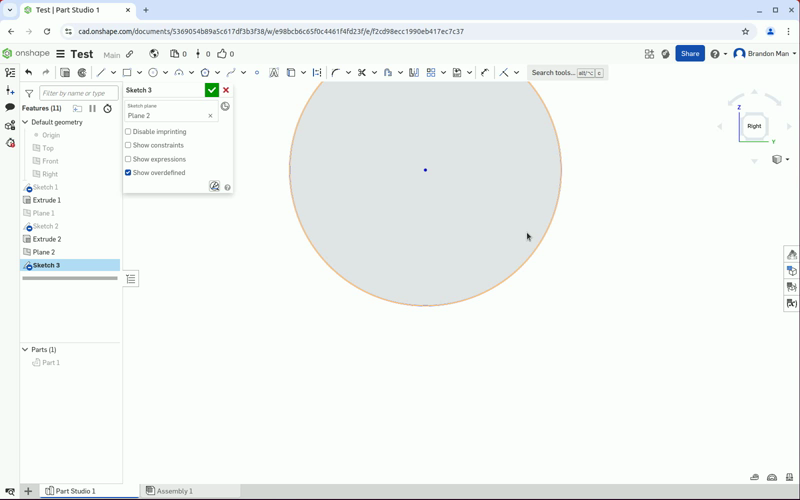
scroll(-6)
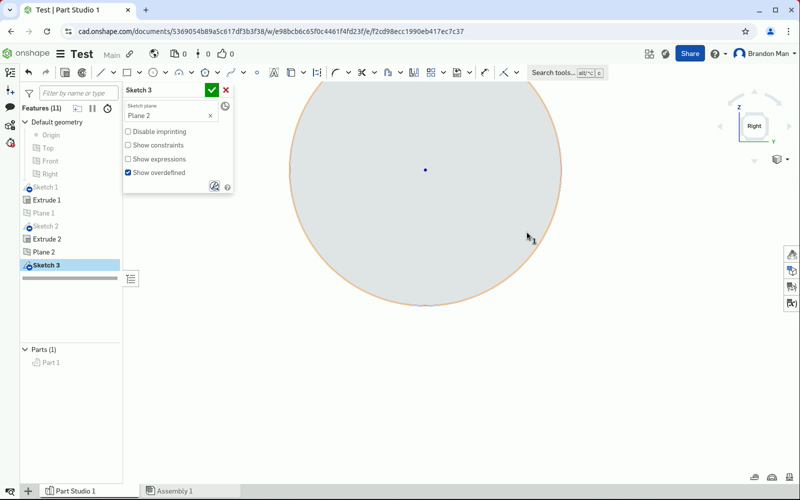
scroll(-6)
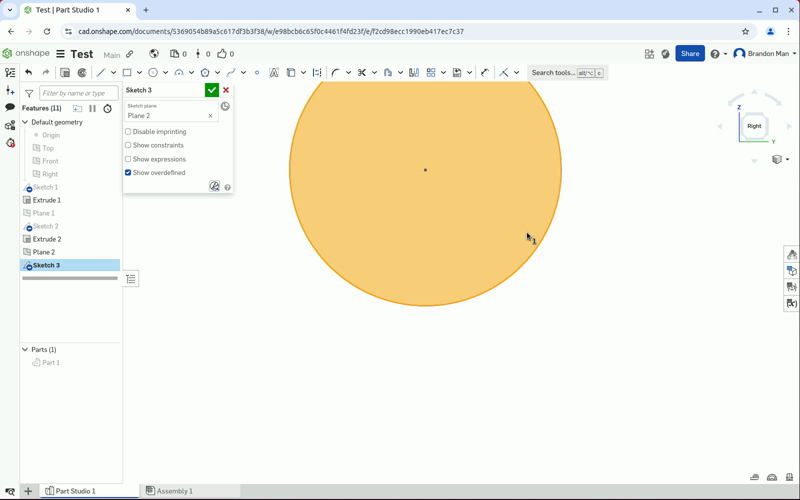
scroll(-6)
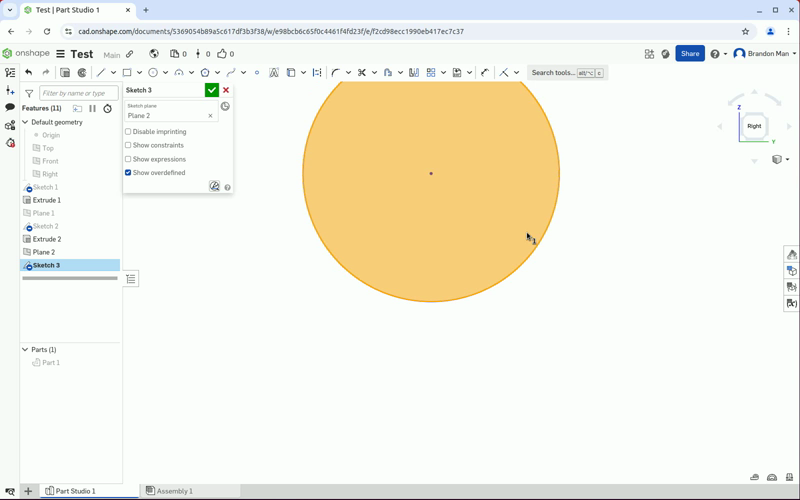
scroll(-6)
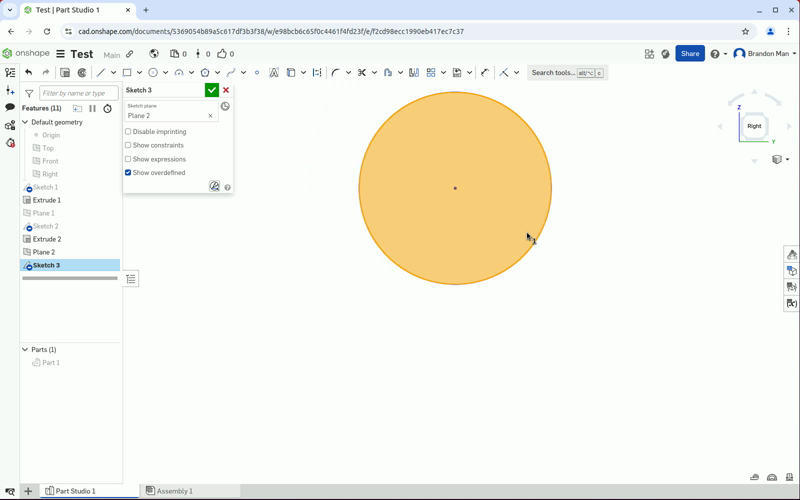
scroll(-6)
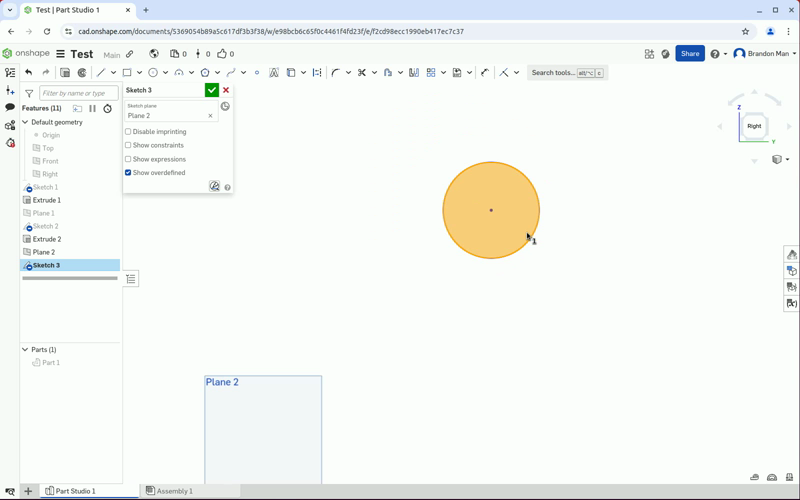
scroll(-6)
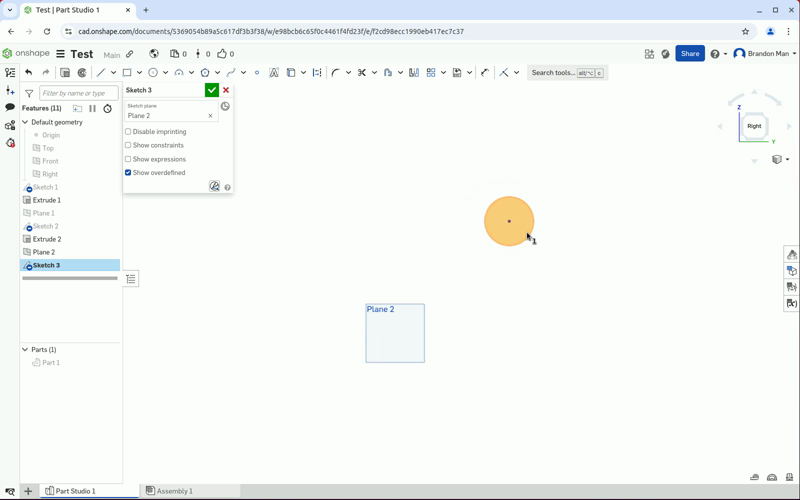
scroll(-6)
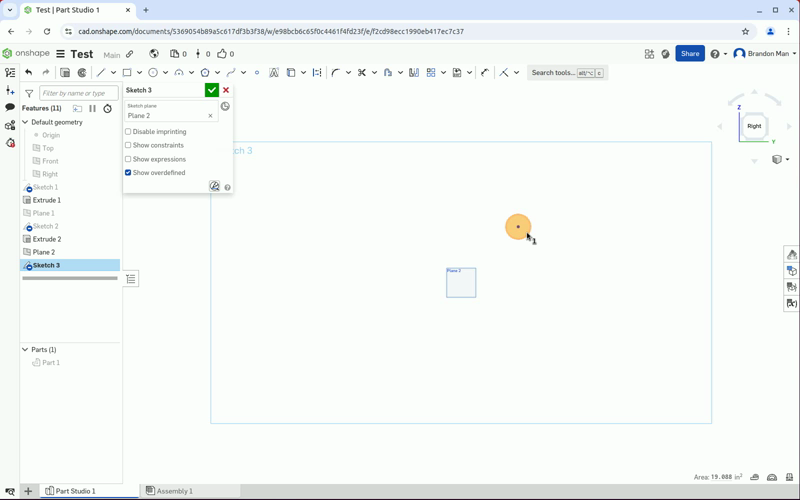
mouse_move(73, 352)
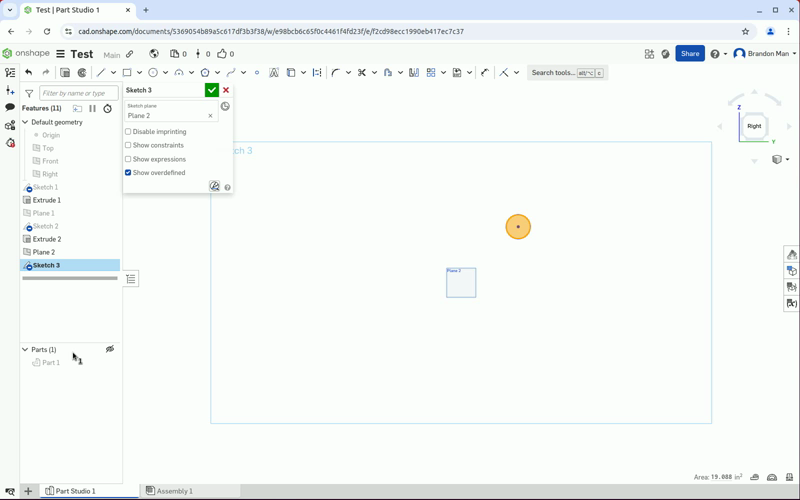
key(shift+y)
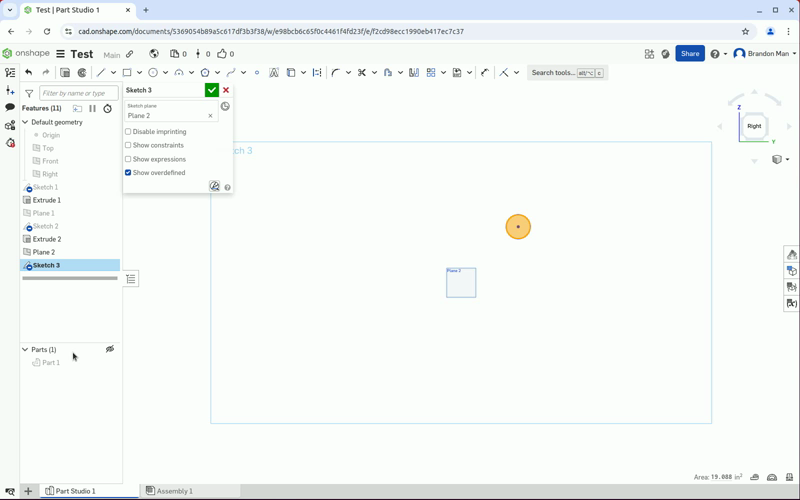
key(shift+e)
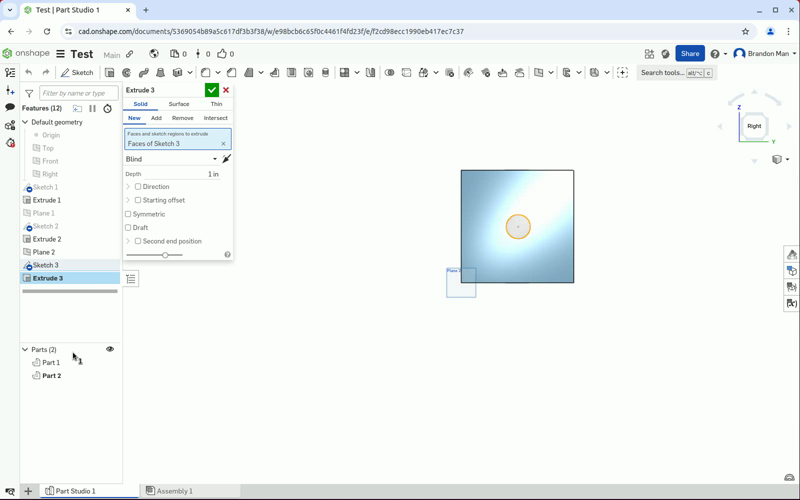
mouse_move(143, 106)
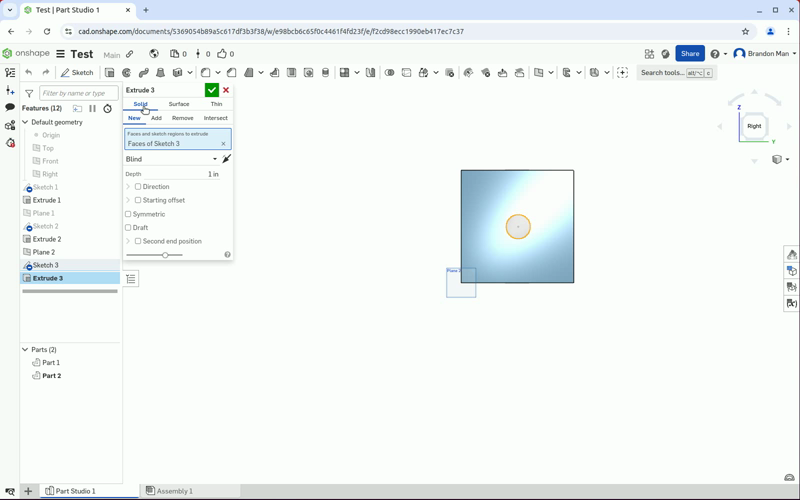
click(143, 106)
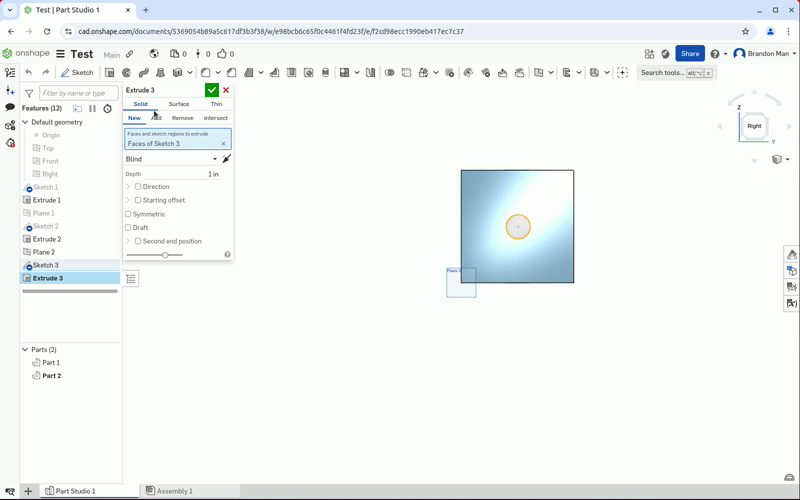
mouse_move(186, 120)
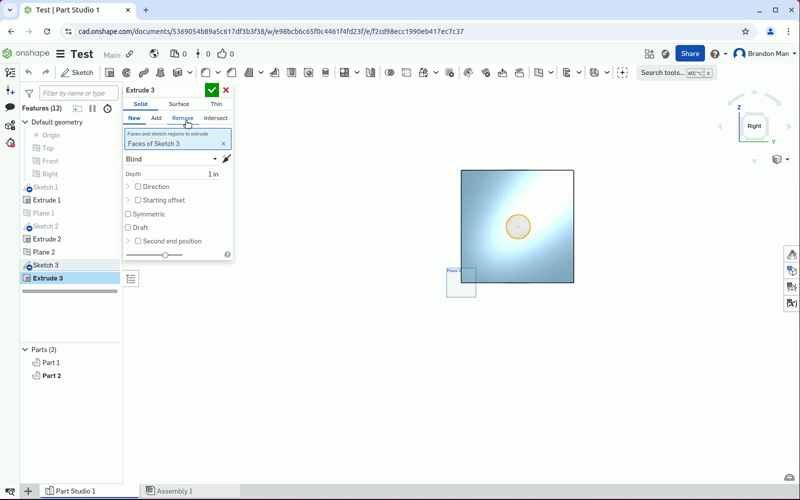
click(186, 120)
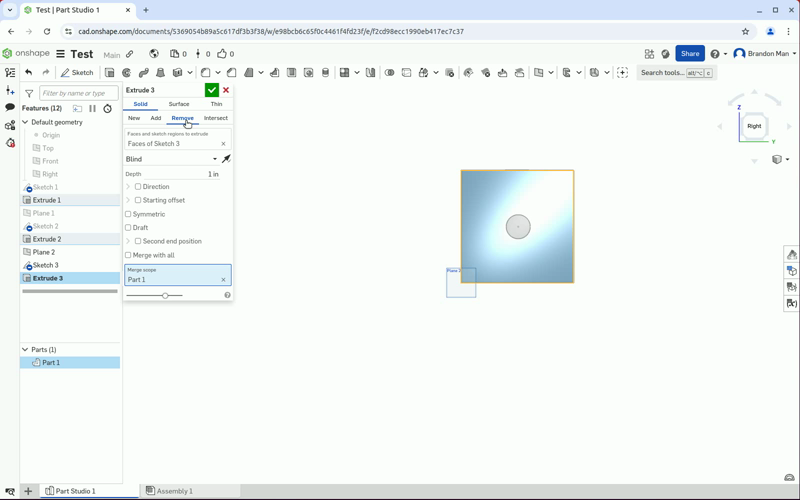
key(tab, 4)
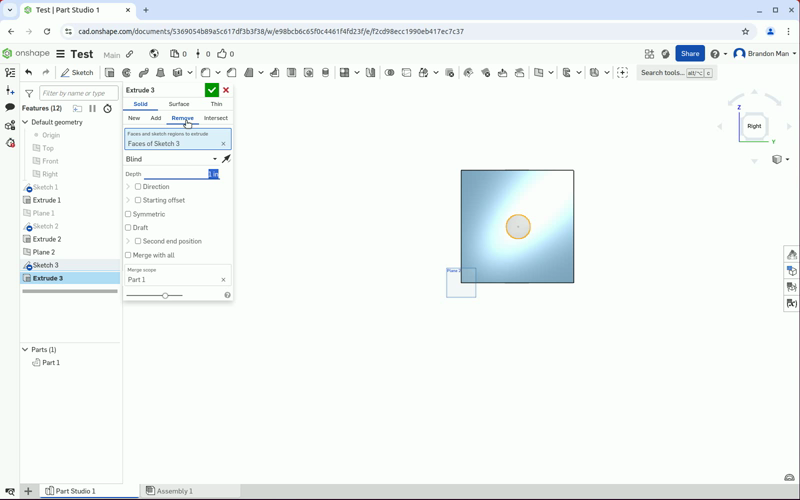
text(23.108)
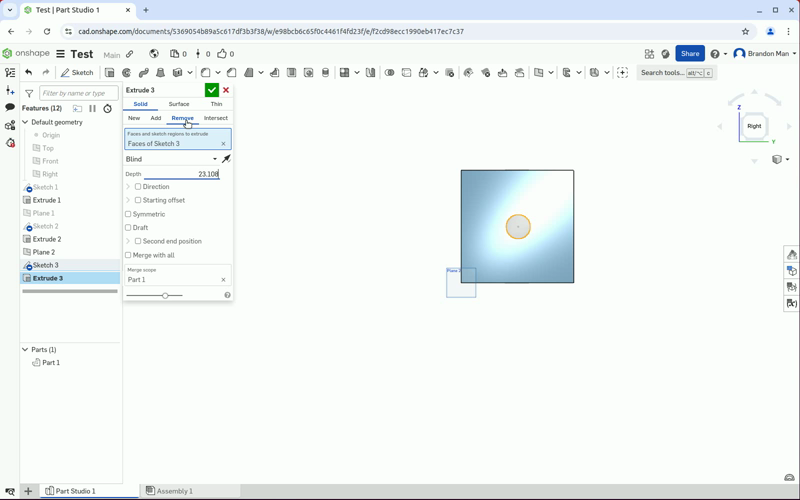
key(tab, 6)
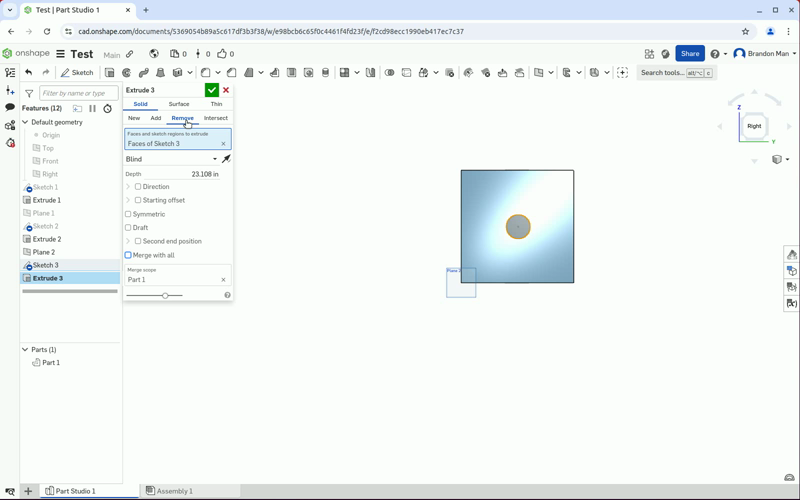
key(space)
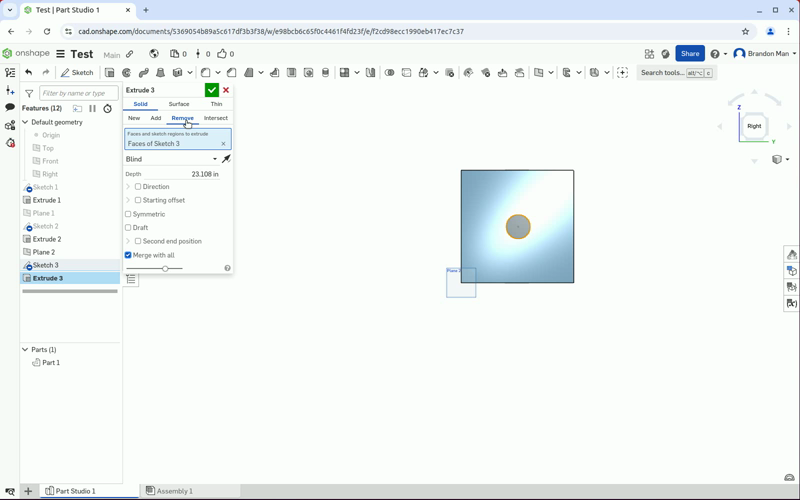
key(enter)
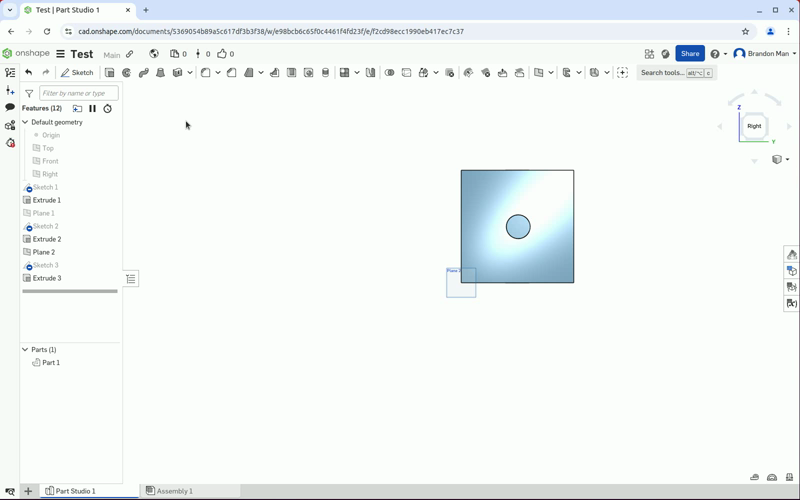
key(shift+h)
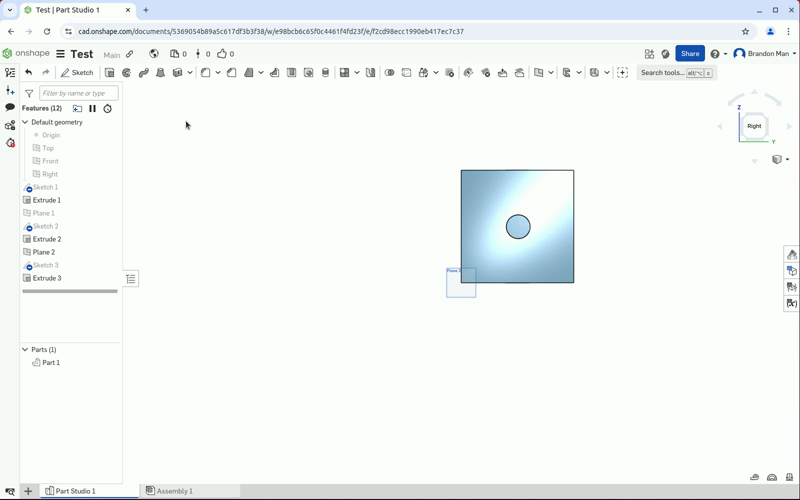
key(shift+h)
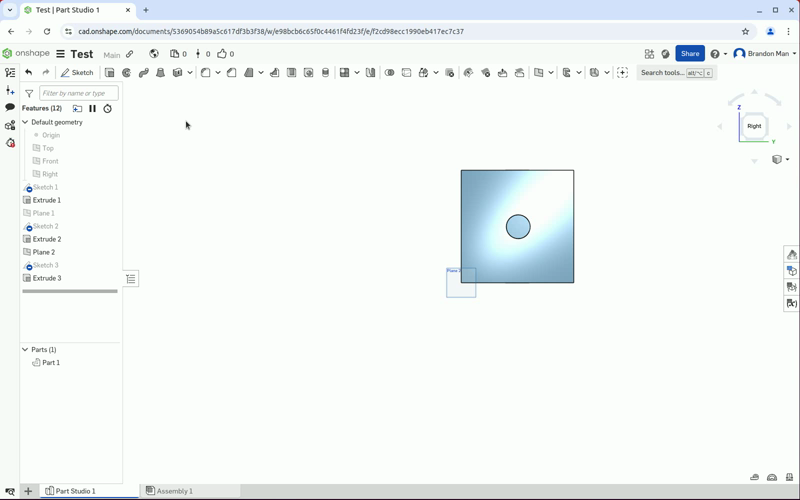
mouse_move(73, 189)
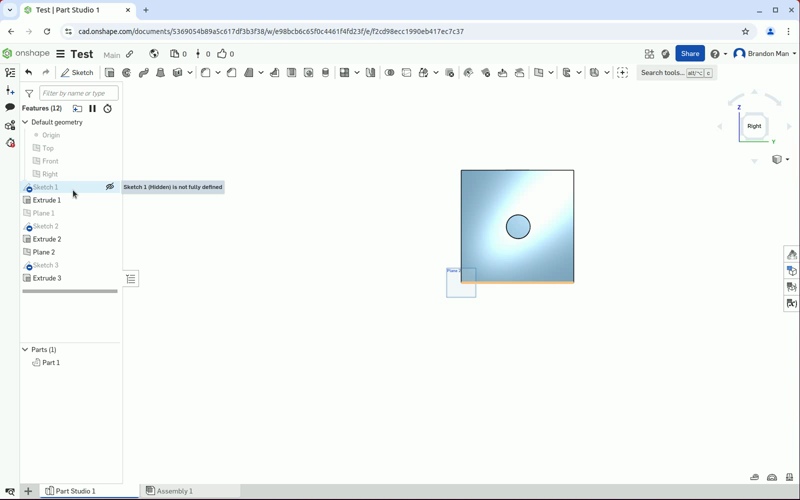
click(73, 189)
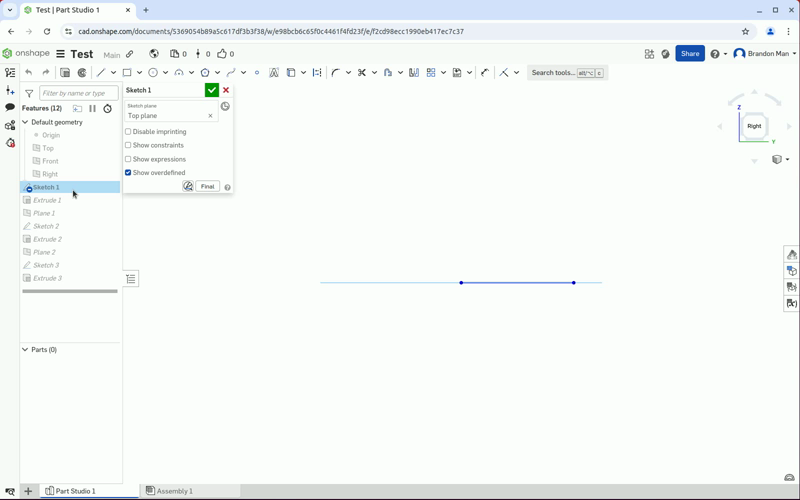
mouse_move(229, 92)
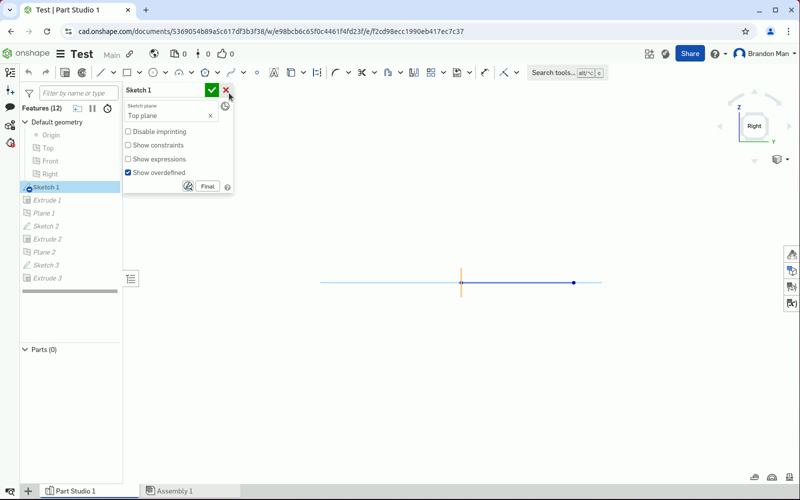
click(229, 92)
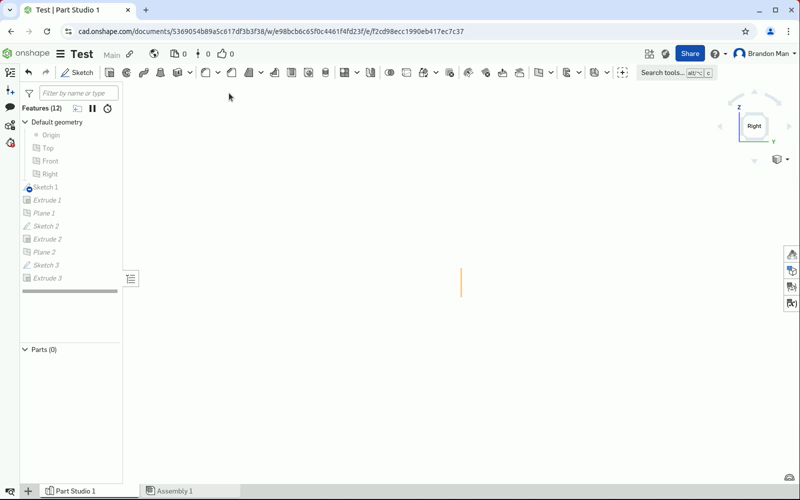
mouse_move(73, 352)
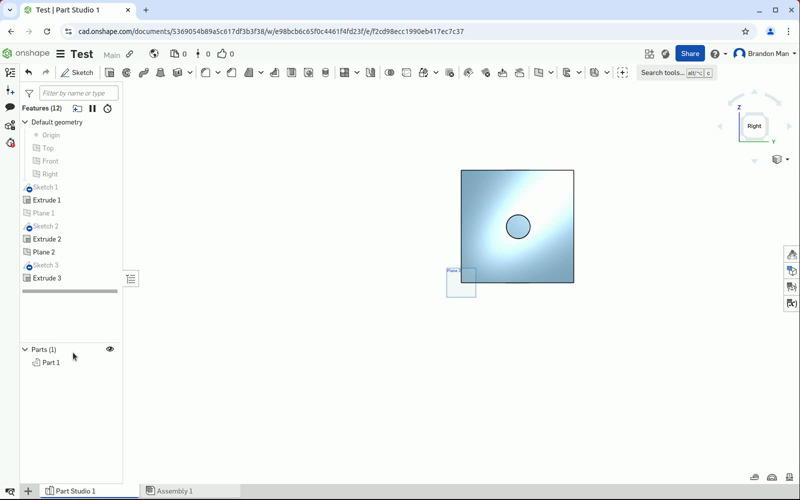
key(y)
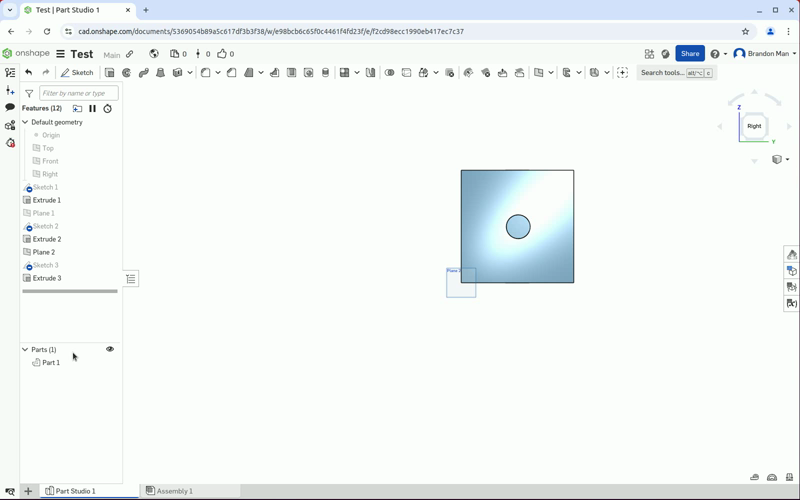
key(shift+p)
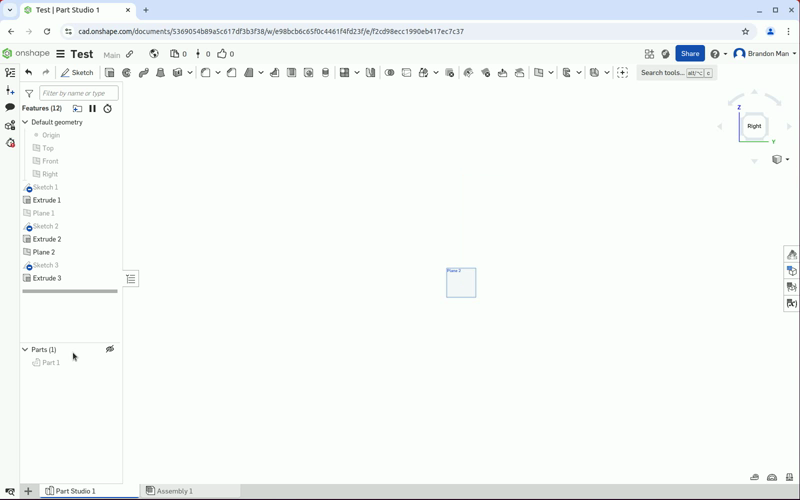
key(space)
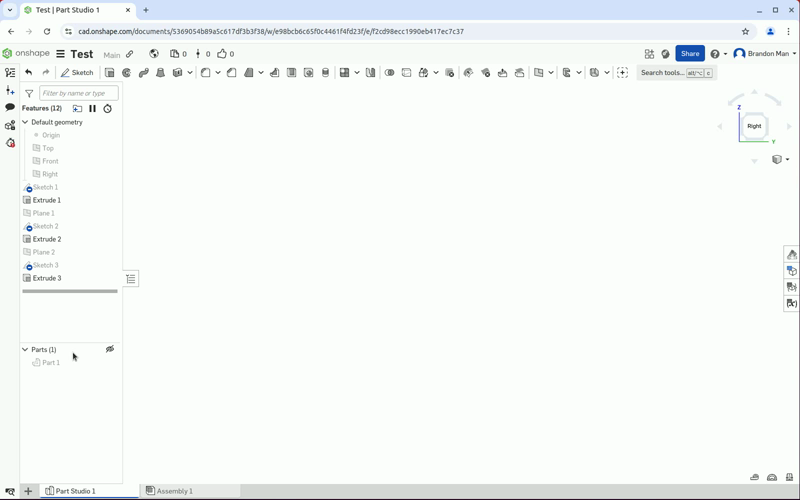
key_down(shift)
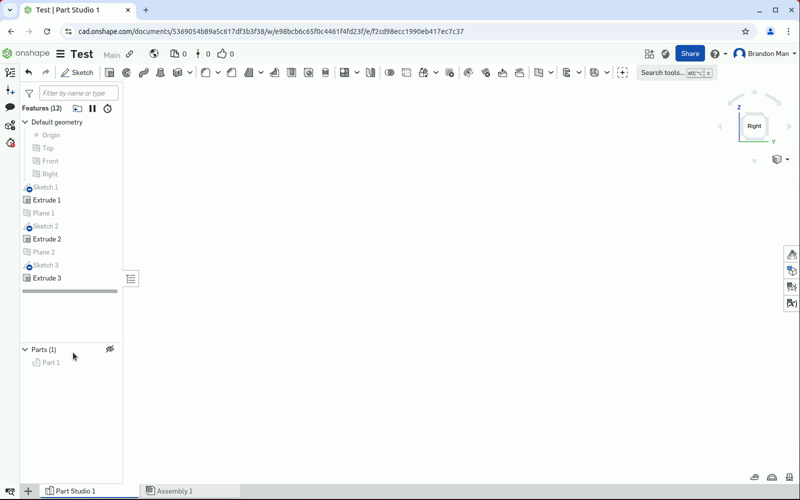
key(right)
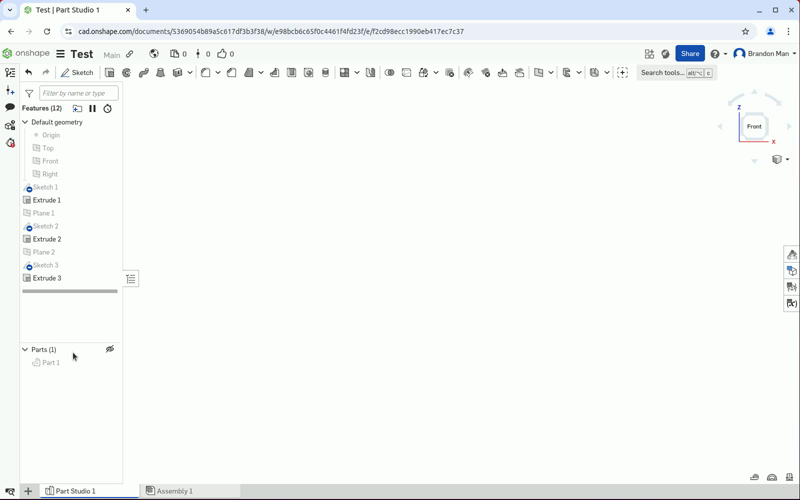
key_up(shift)
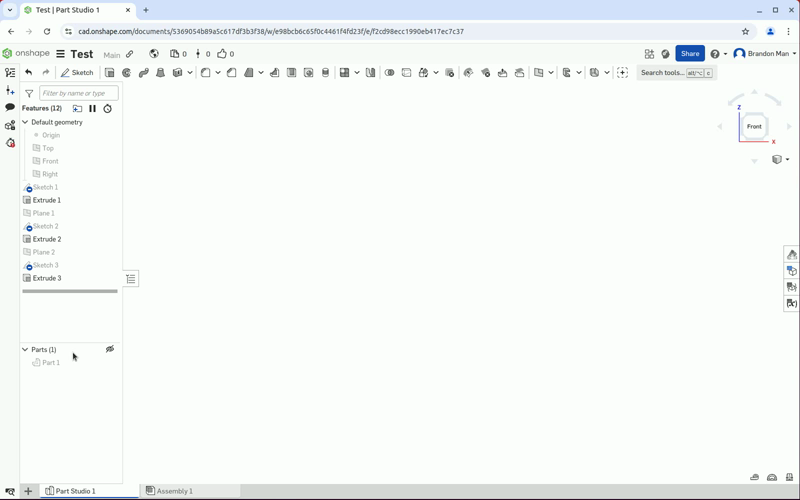
mouse_move(73, 352)
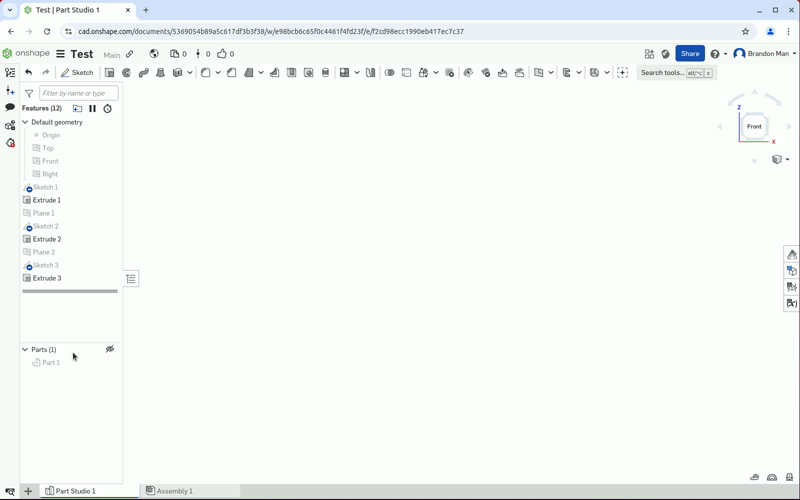
key(shift+y)
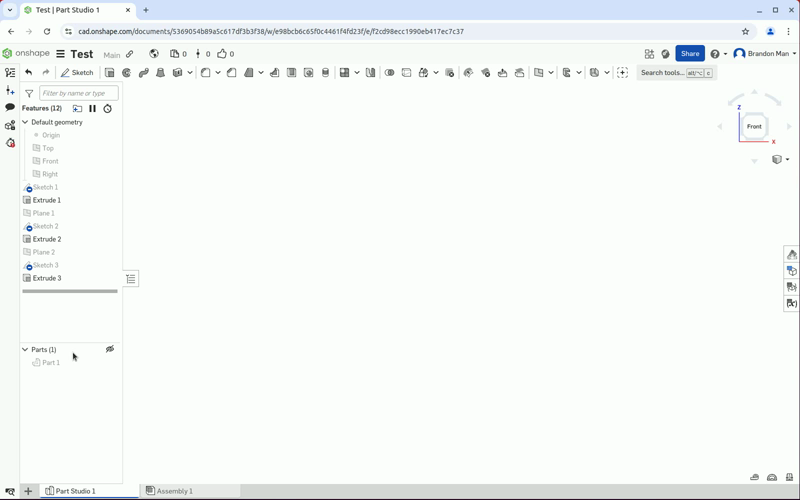
key(shift+s)
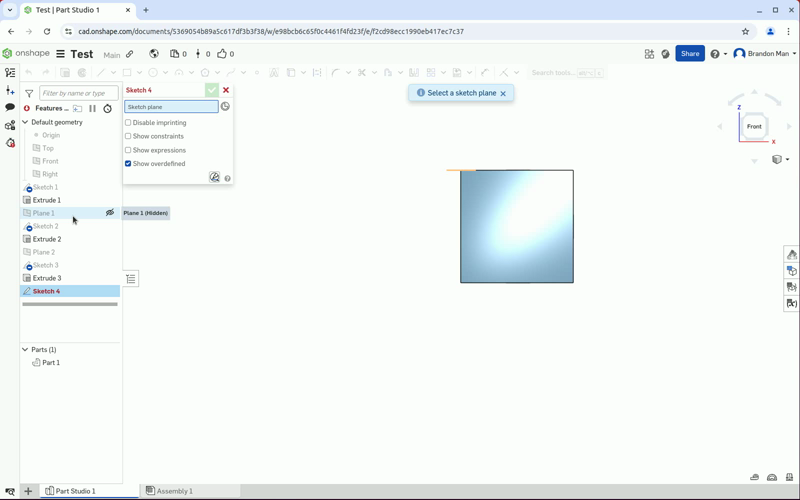
scroll(3)
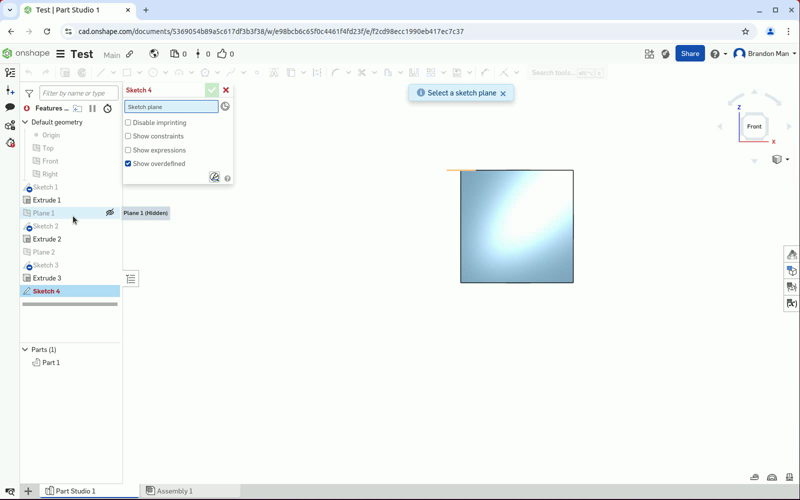
mouse_move(73, 163)
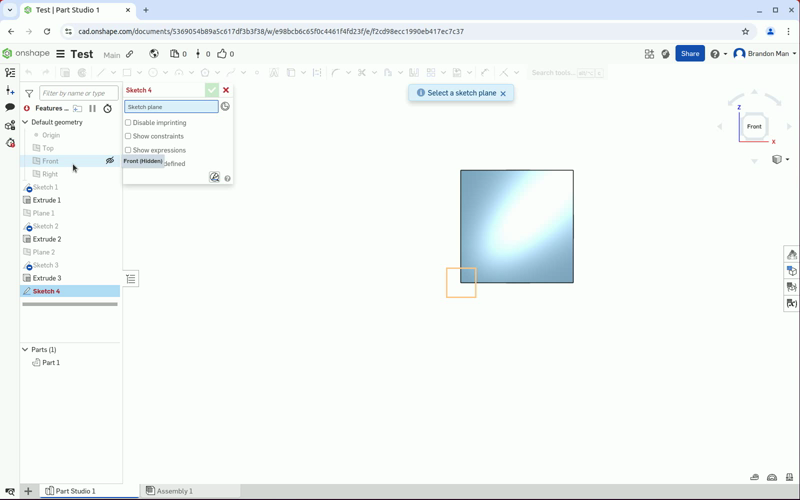
click(73, 163)
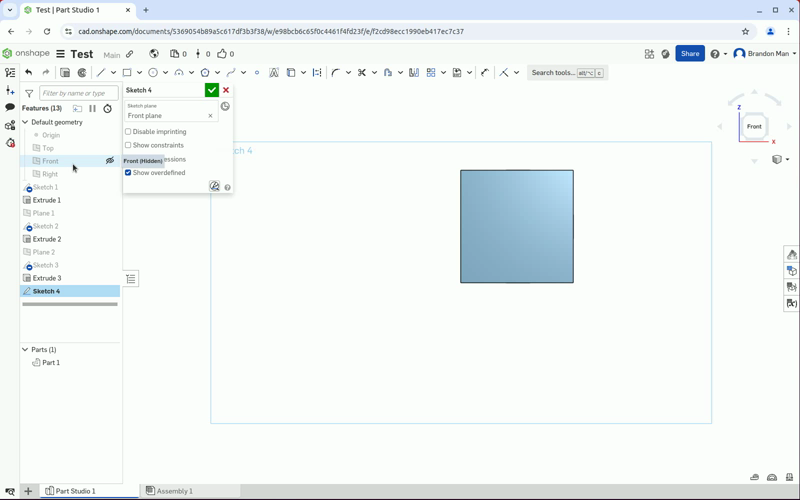
mouse_move(73, 352)
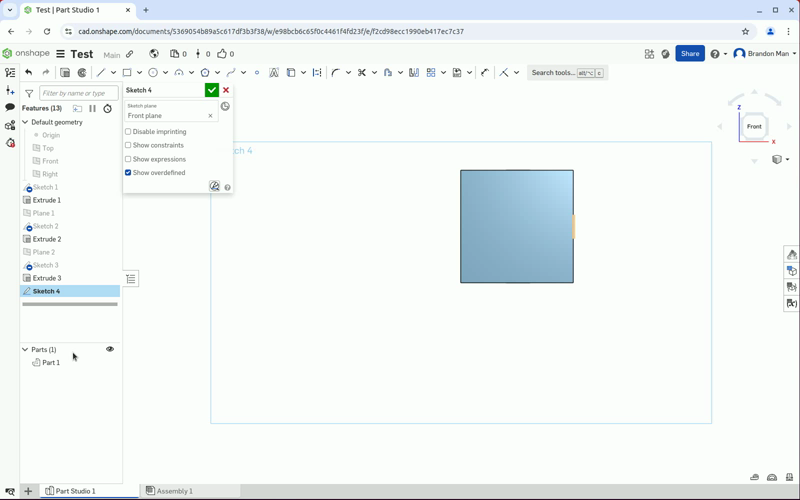
key(y)
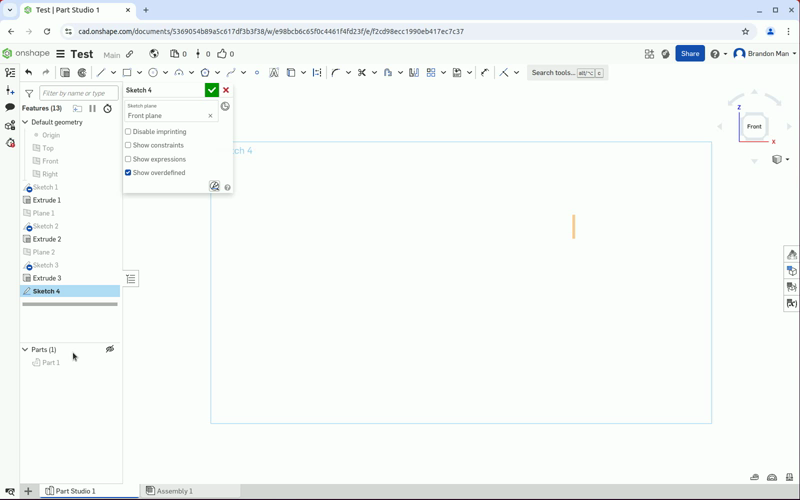
key(c)
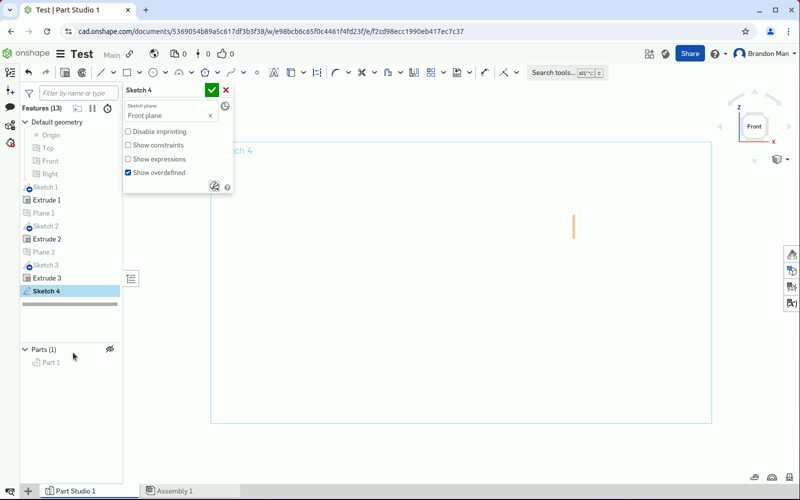
key_down(shift)
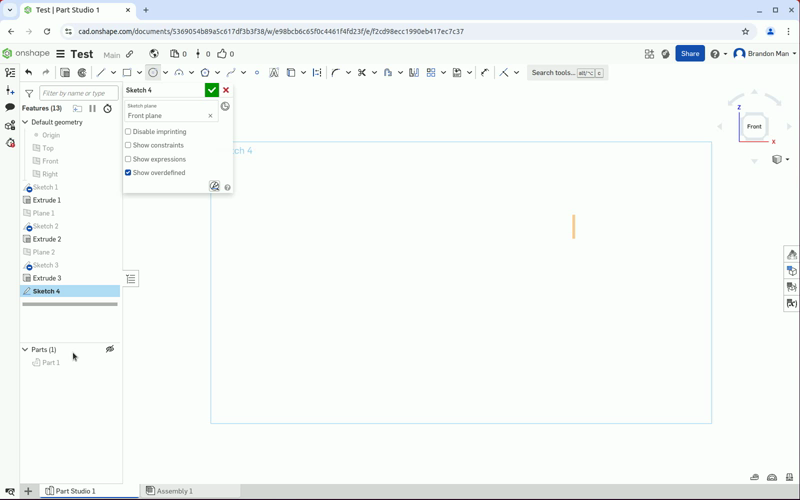
mouse_move(518, 226)
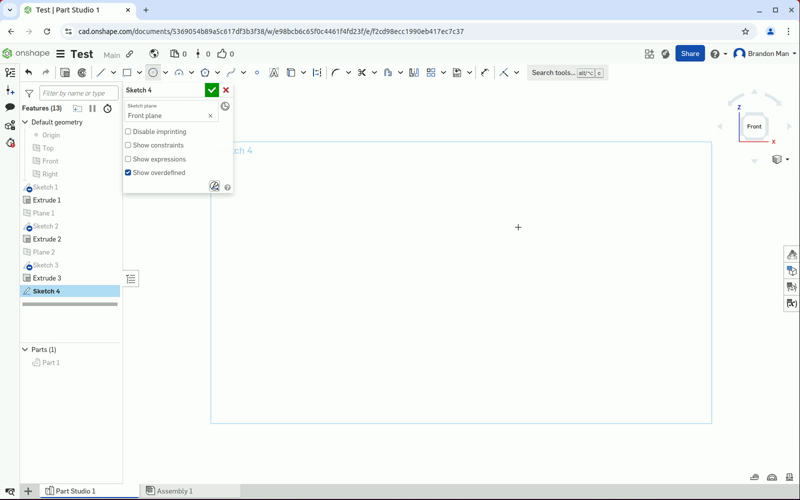
click(518, 226)
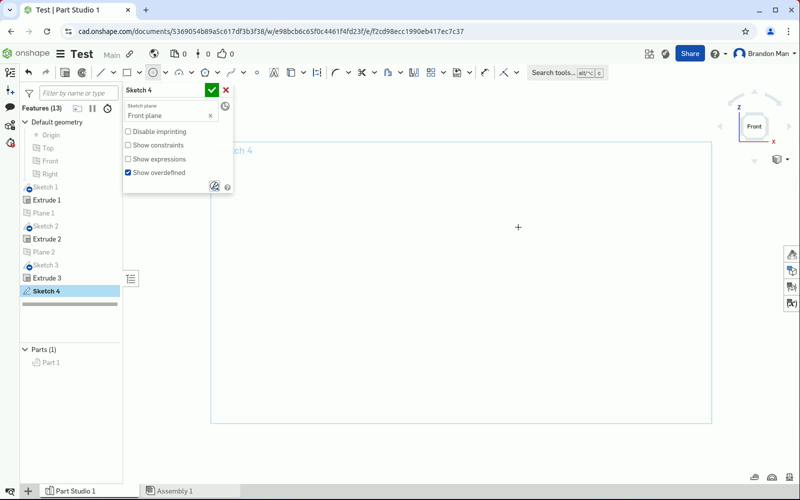
key_up(shift)
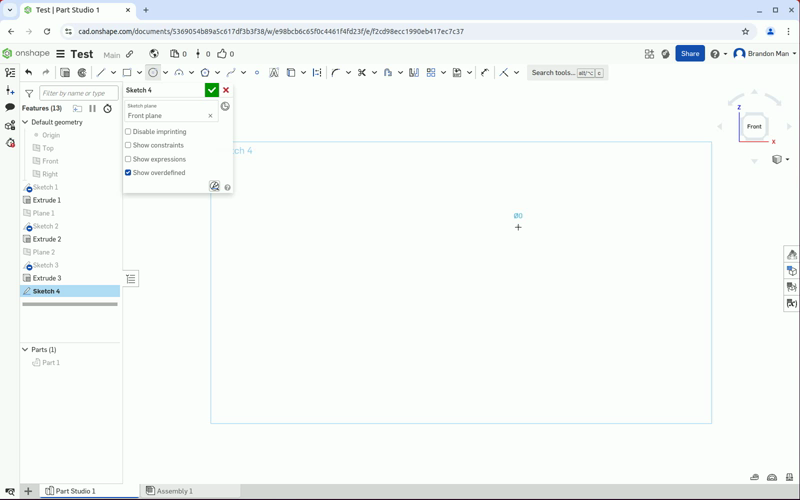
mouse_move(530, 226)
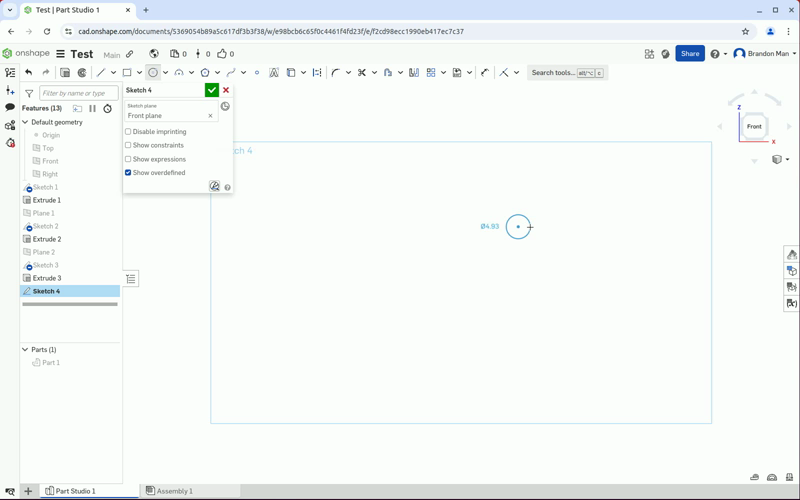
click(530, 226)
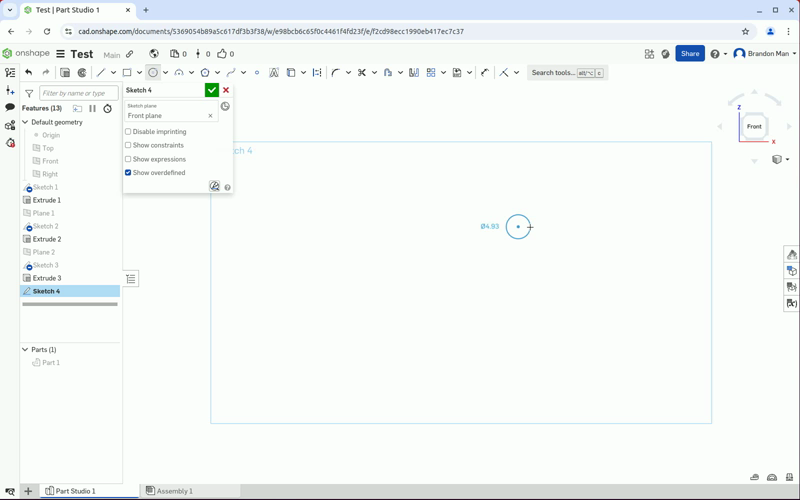
key(esc)
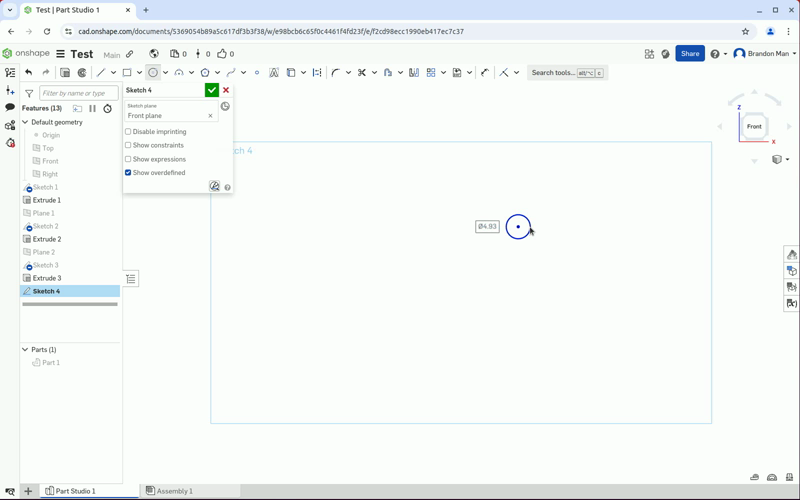
mouse_move(518, 218)
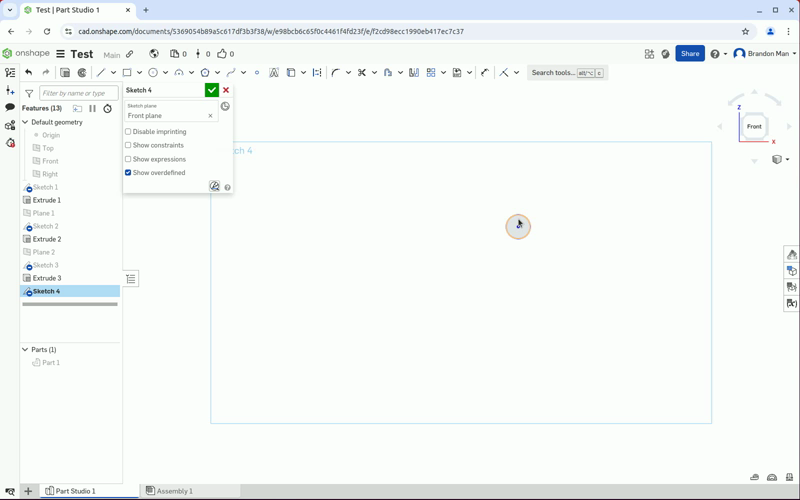
scroll(6)
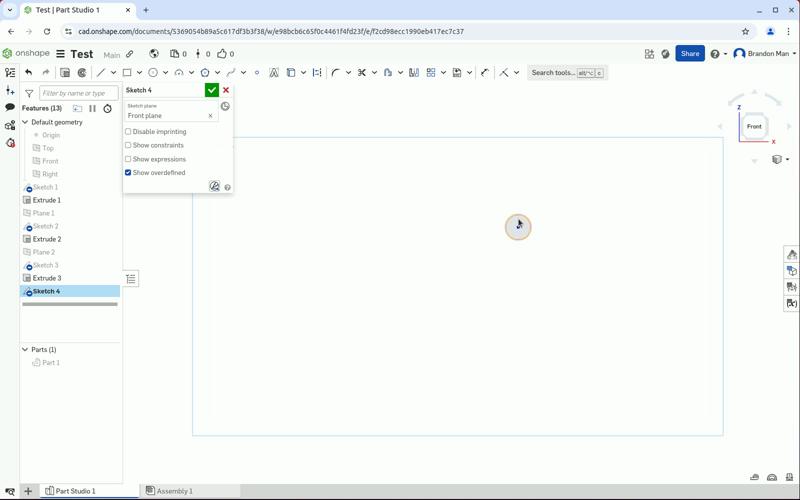
scroll(6)
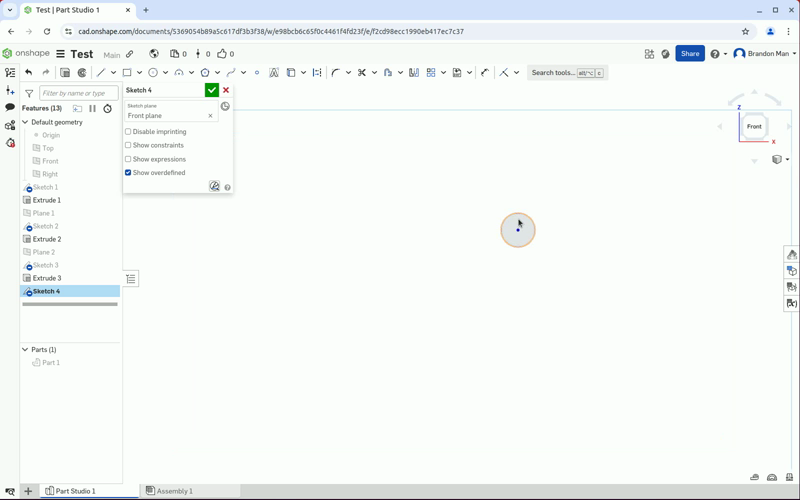
scroll(6)
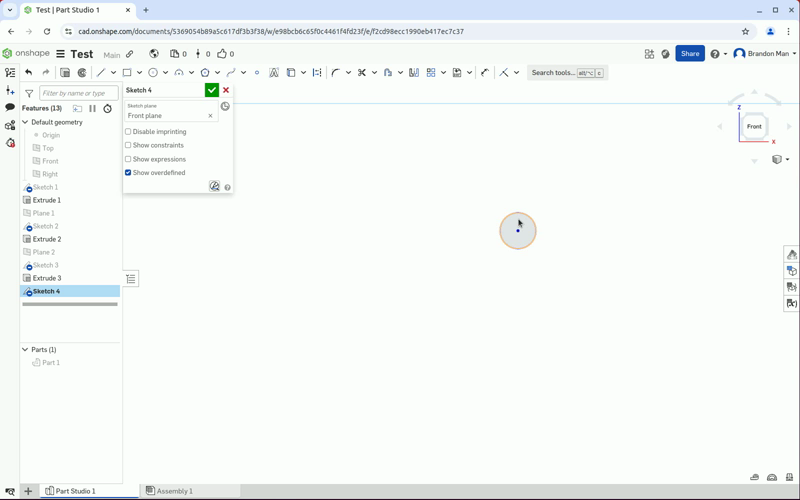
scroll(6)
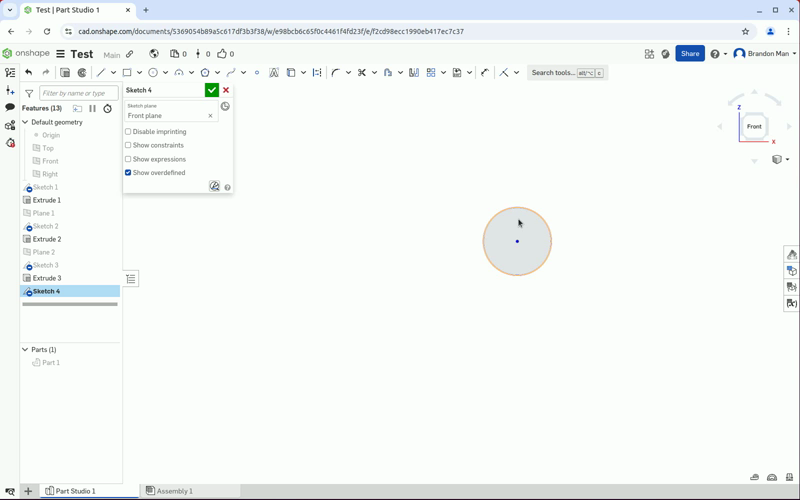
scroll(6)
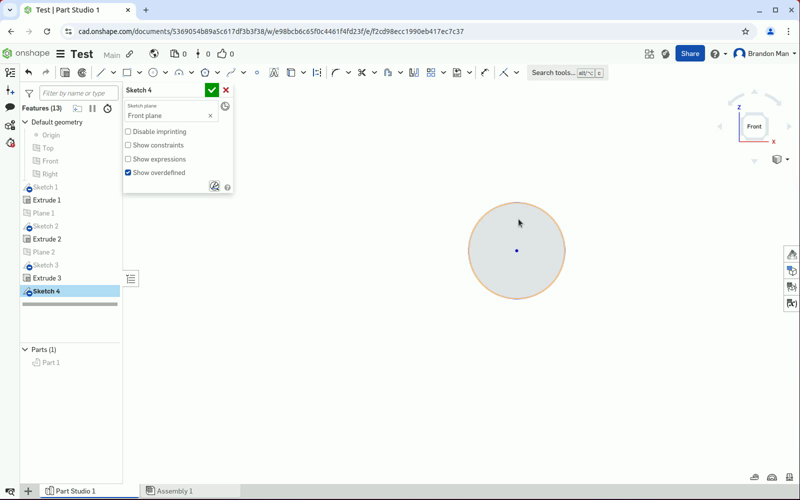
scroll(6)
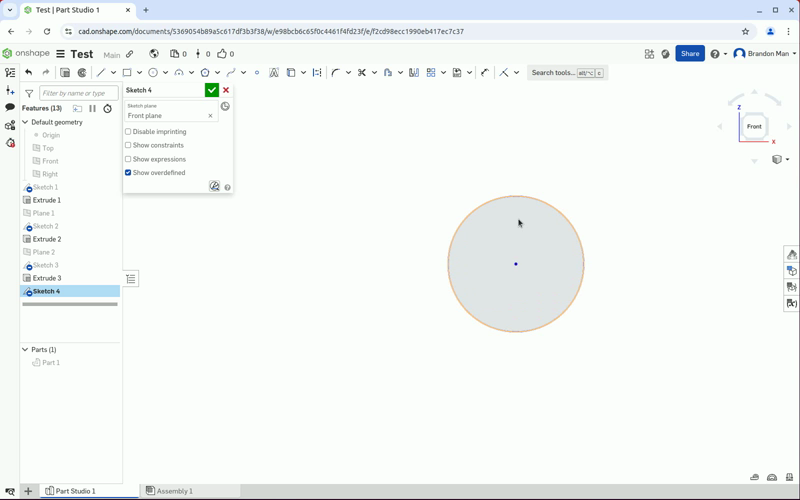
scroll(6)
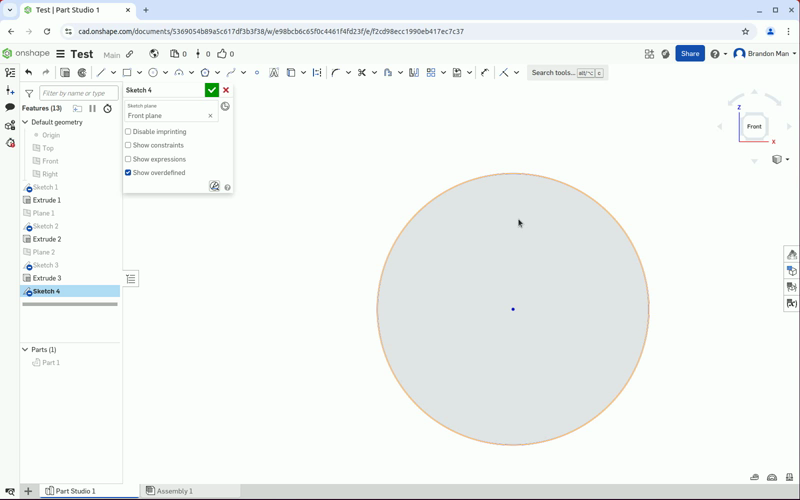
click(518, 218)
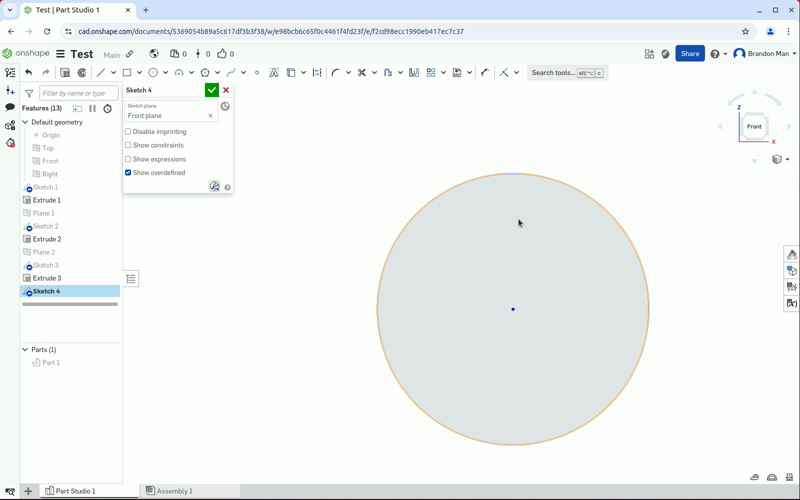
scroll(-6)
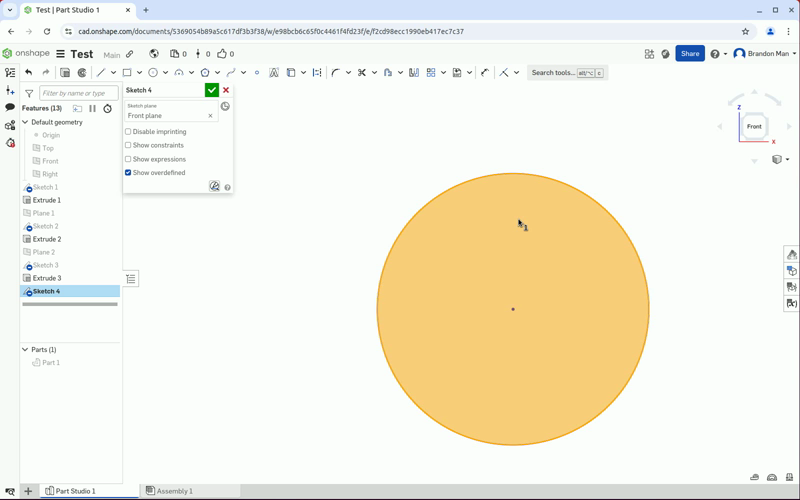
scroll(-6)
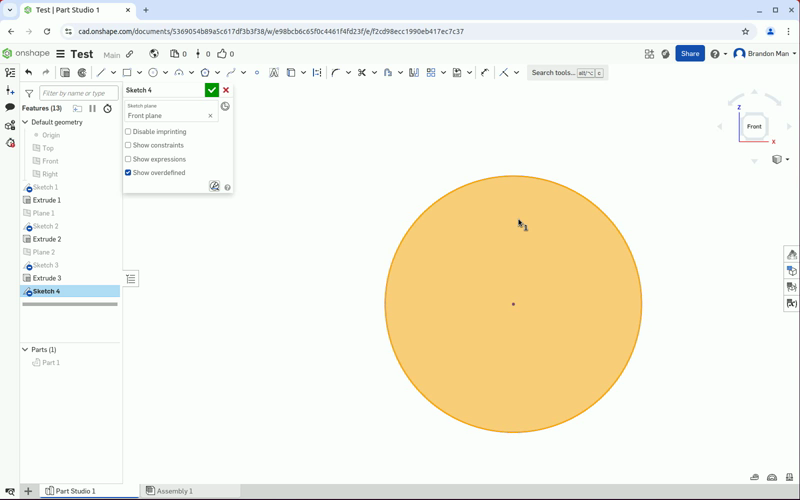
scroll(-6)
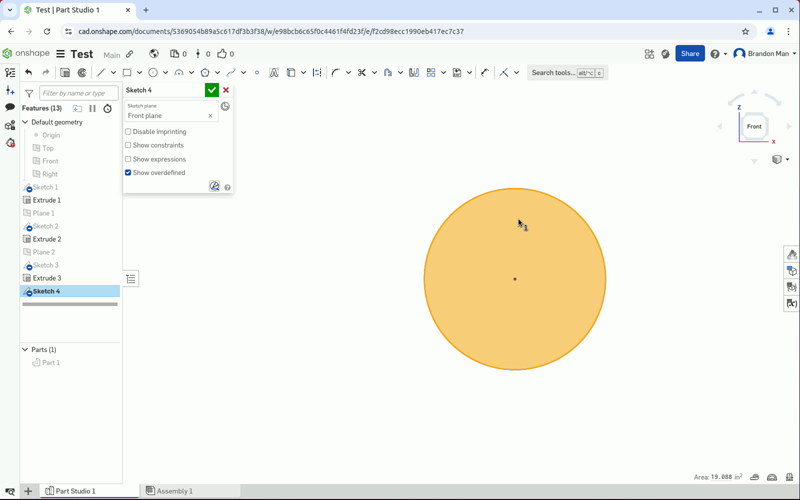
scroll(-6)
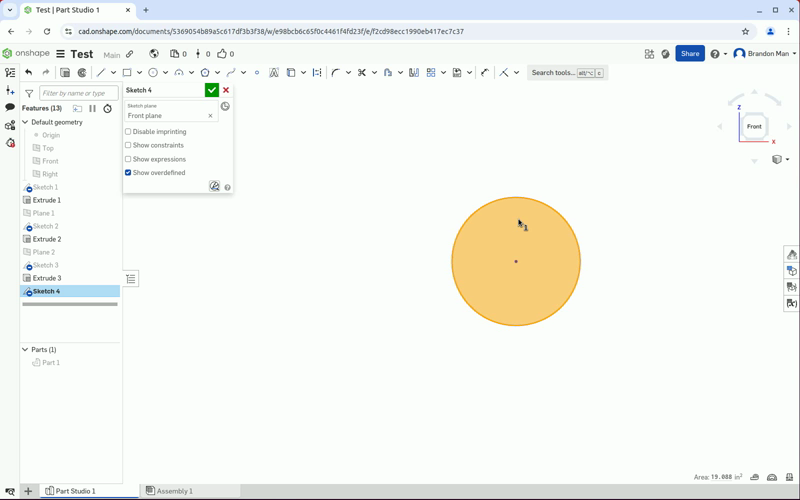
scroll(-6)
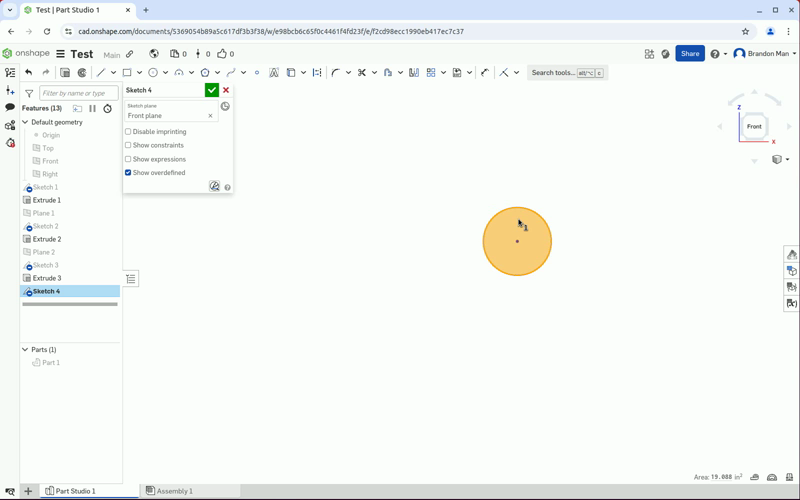
scroll(-6)
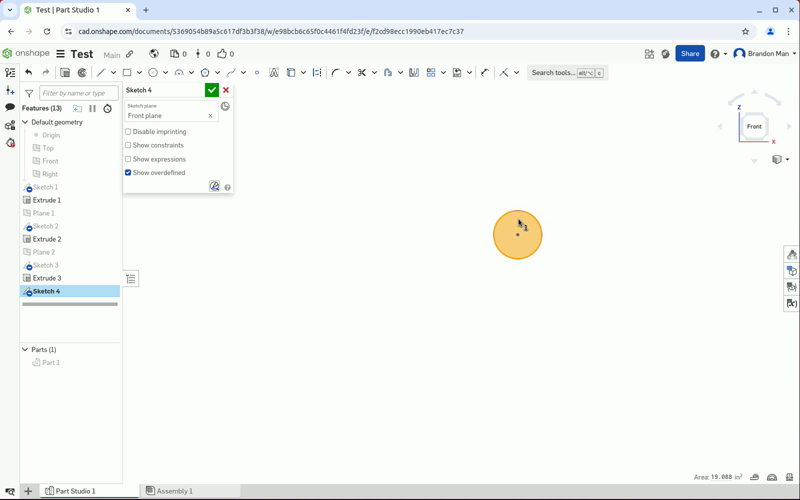
scroll(-6)
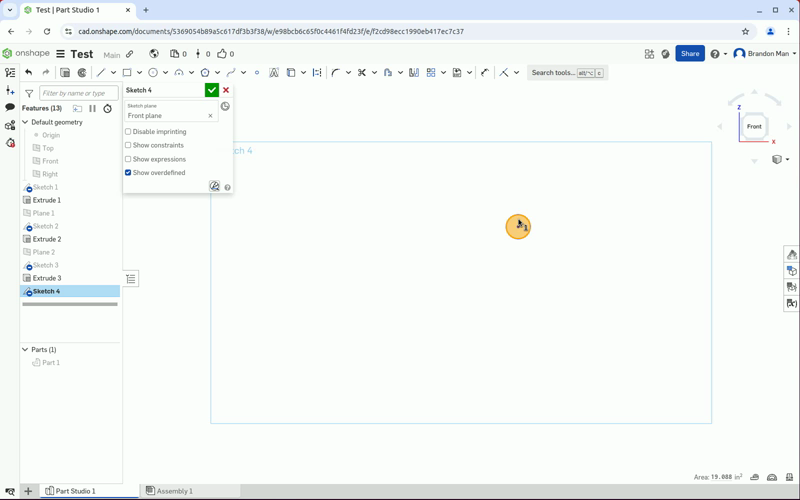
mouse_move(73, 352)
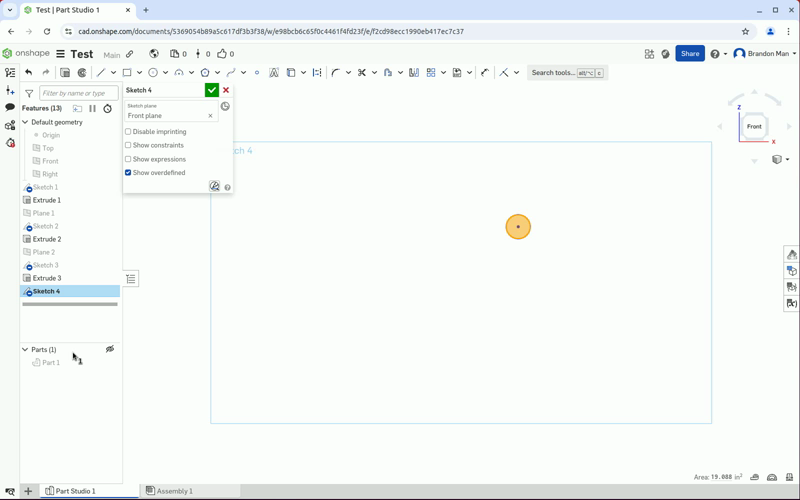
key(shift+y)
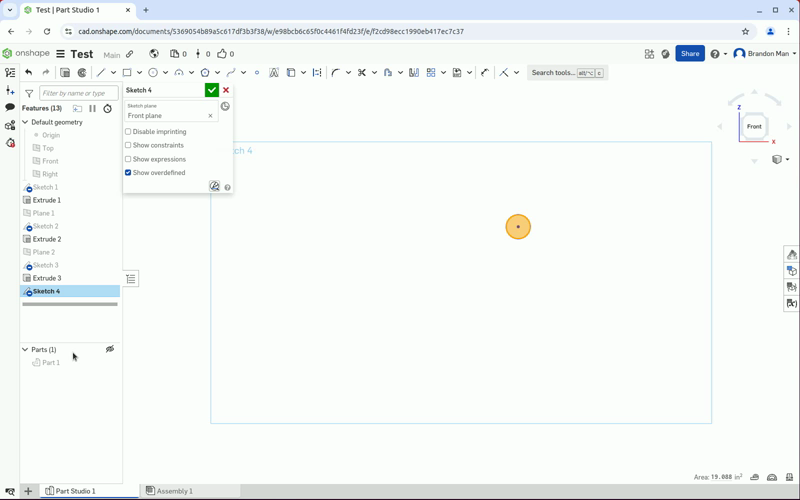
key(shift+e)
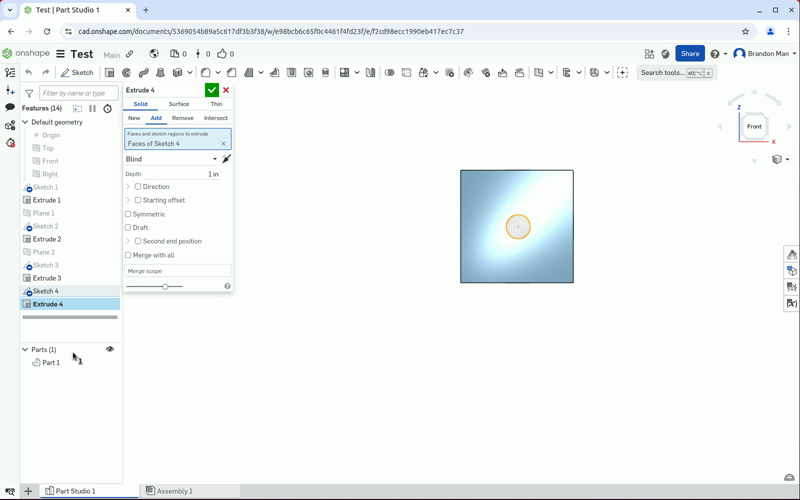
mouse_move(143, 106)
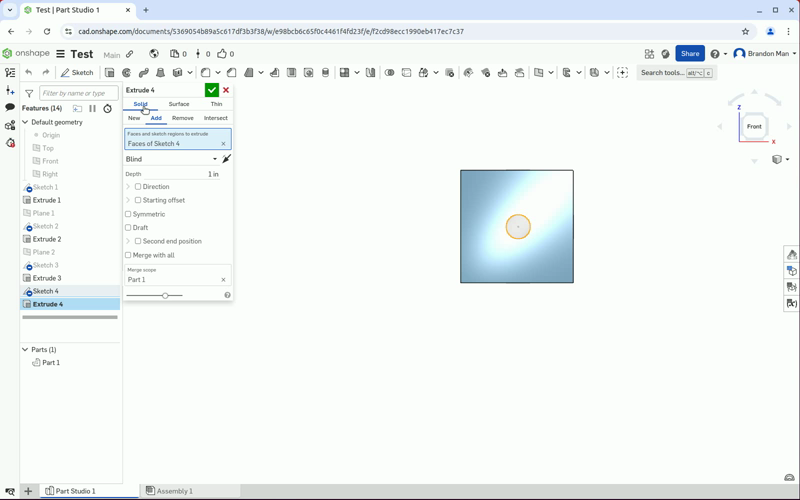
click(143, 106)
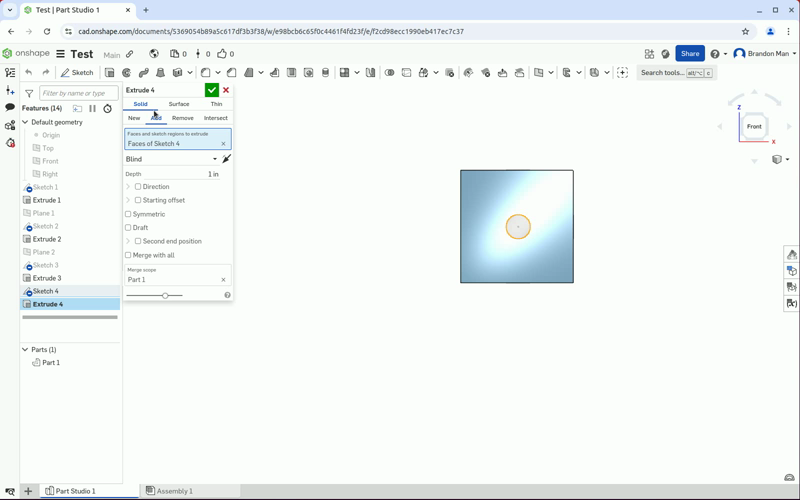
mouse_move(186, 120)
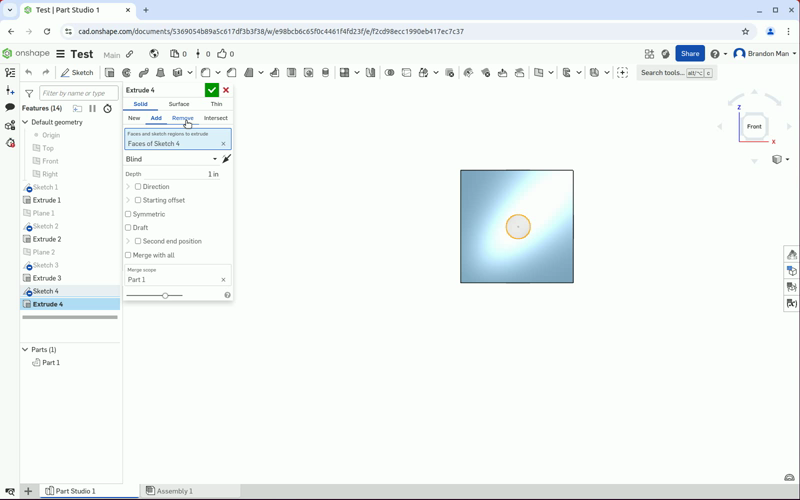
click(186, 120)
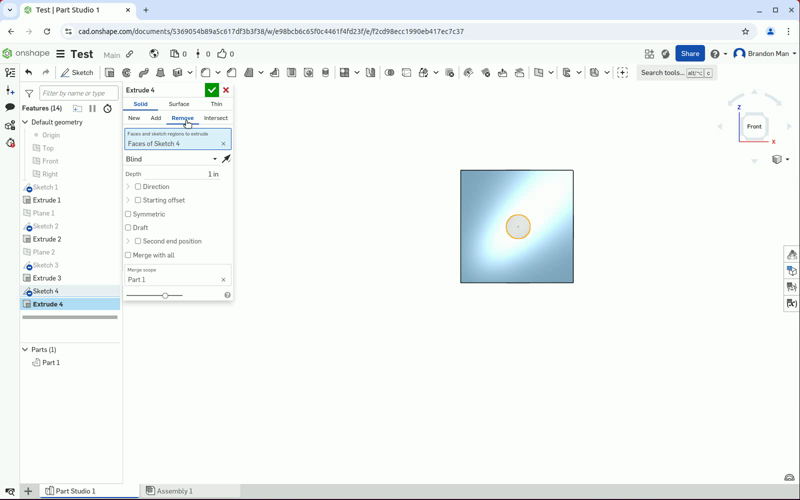
key(tab, 4)
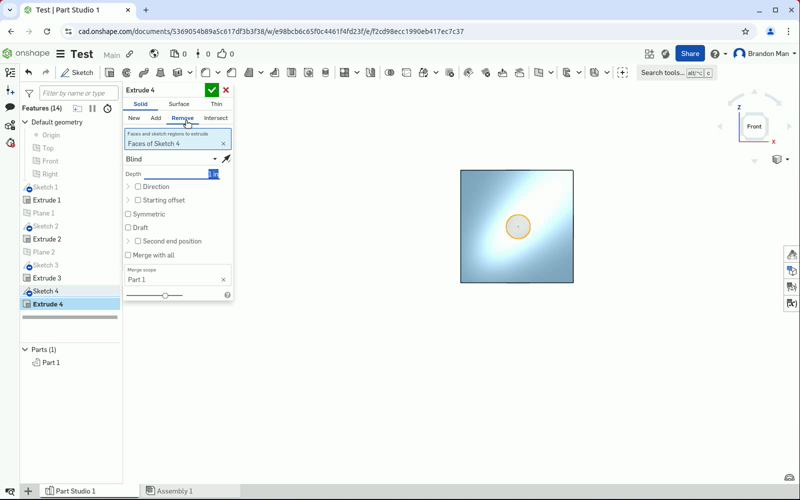
text(23.108)
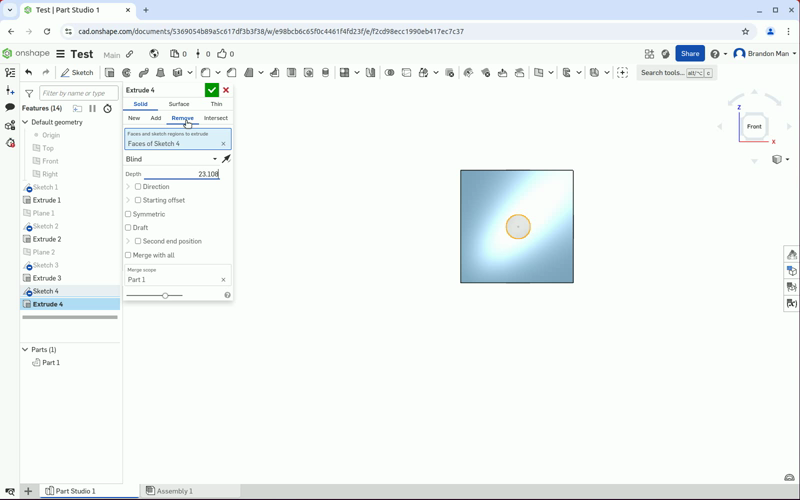
key(tab, 6)
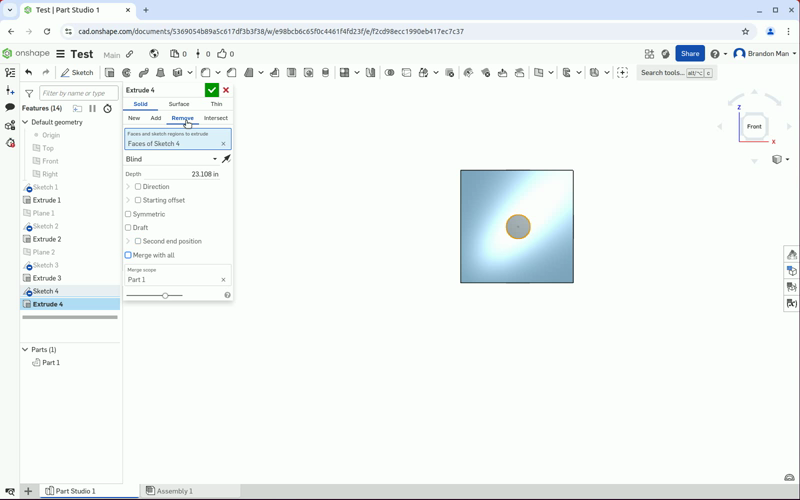
key(space)
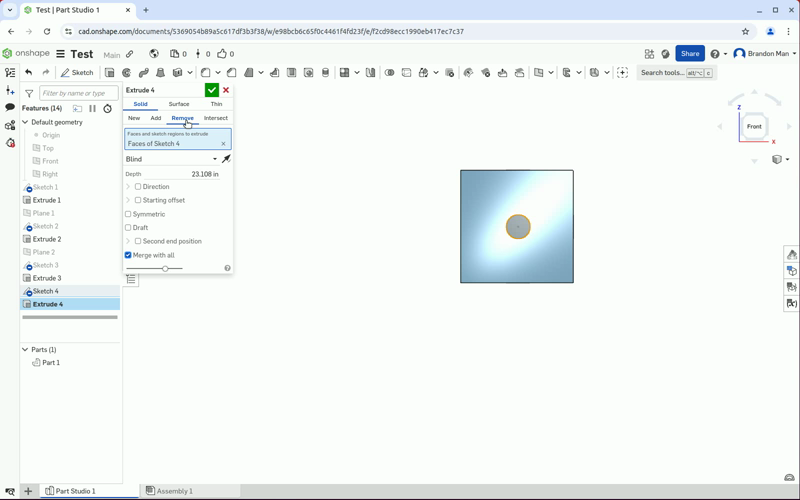
key(enter)
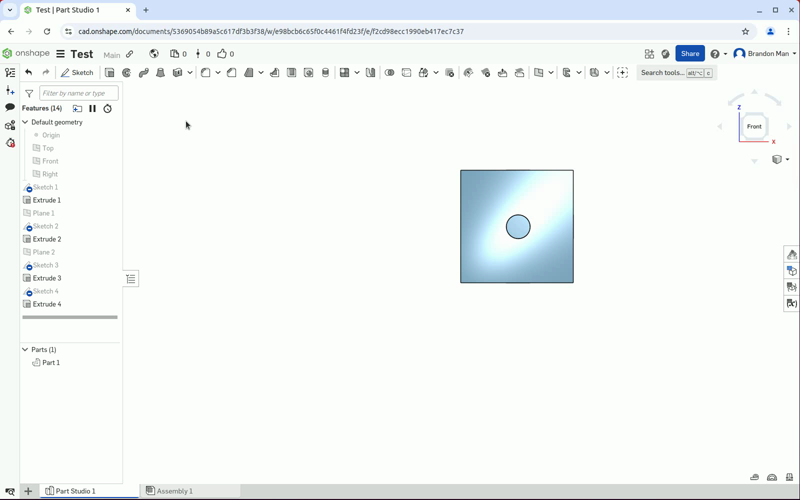
key(shift+h)
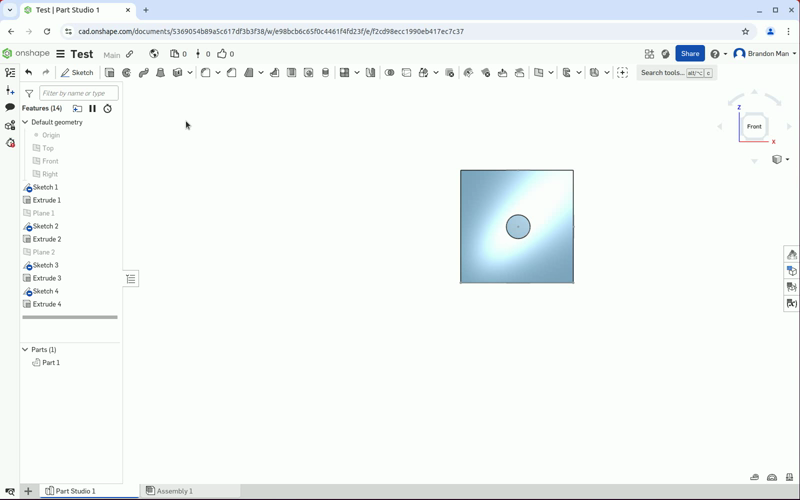
key(shift+h)
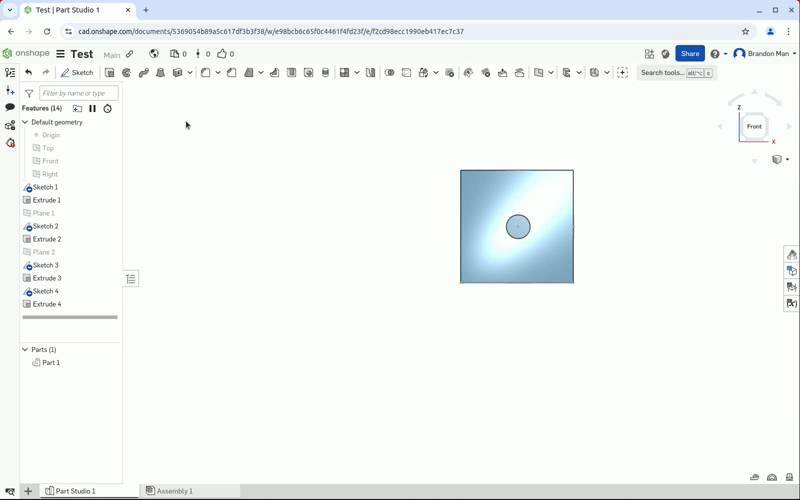
key(shift+7)
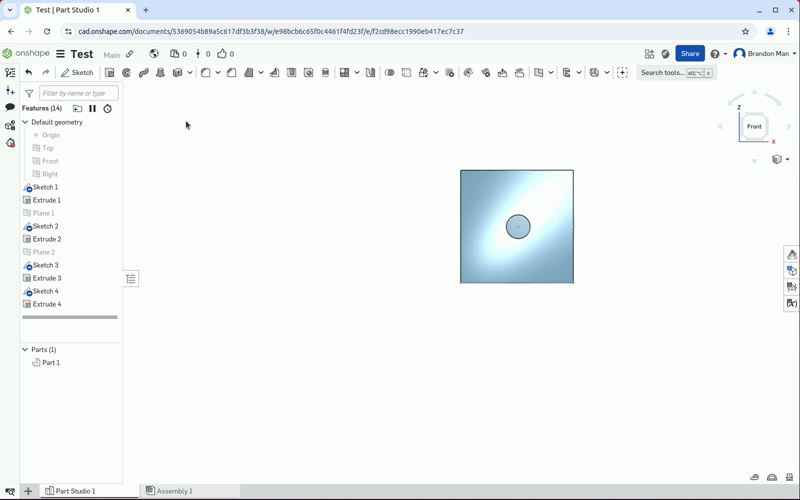
key(left, 2)
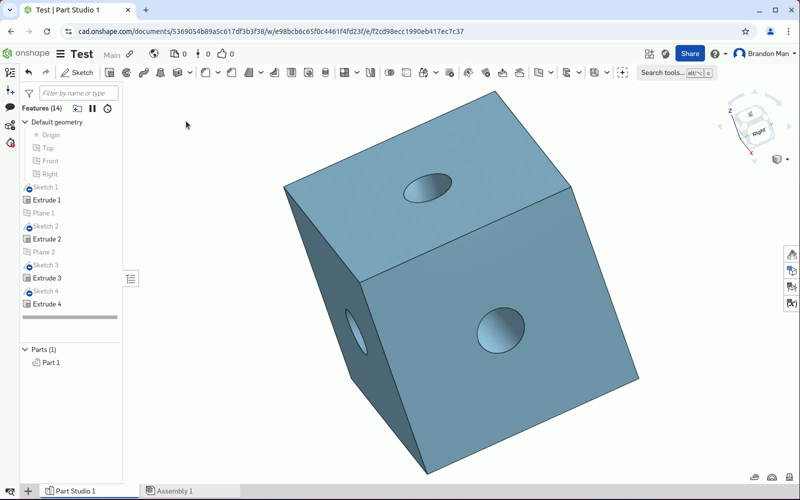
key(down, 2)
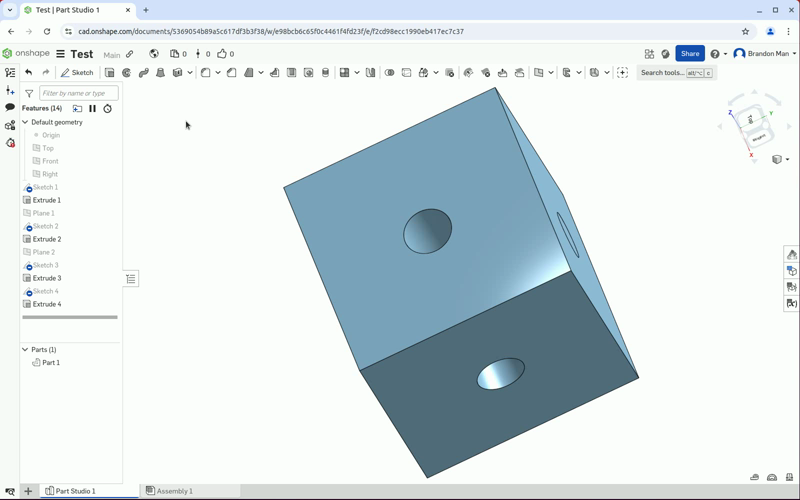
key(up, 2)
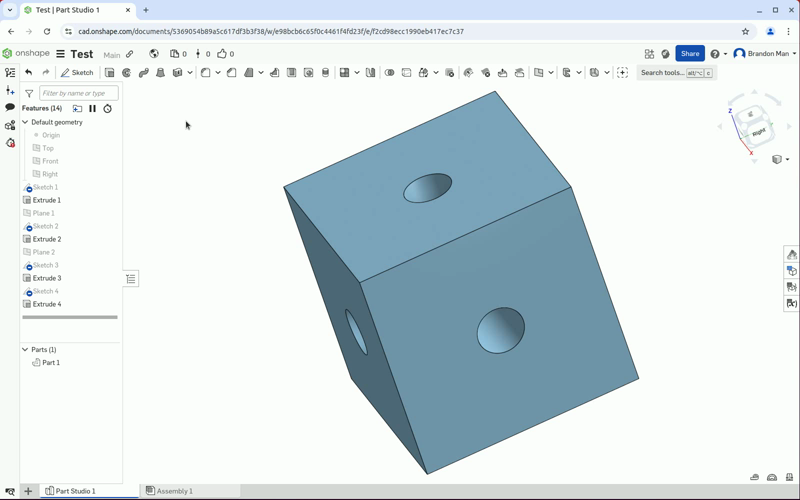
key(right, 2)
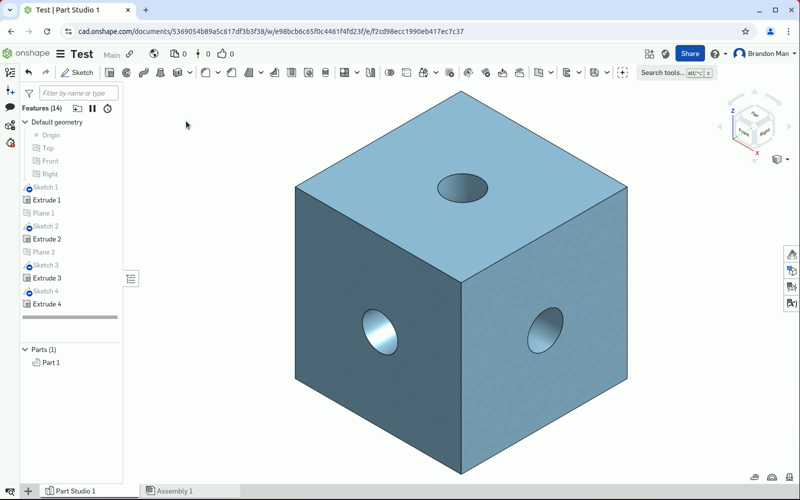
mouse_move(73, 189)
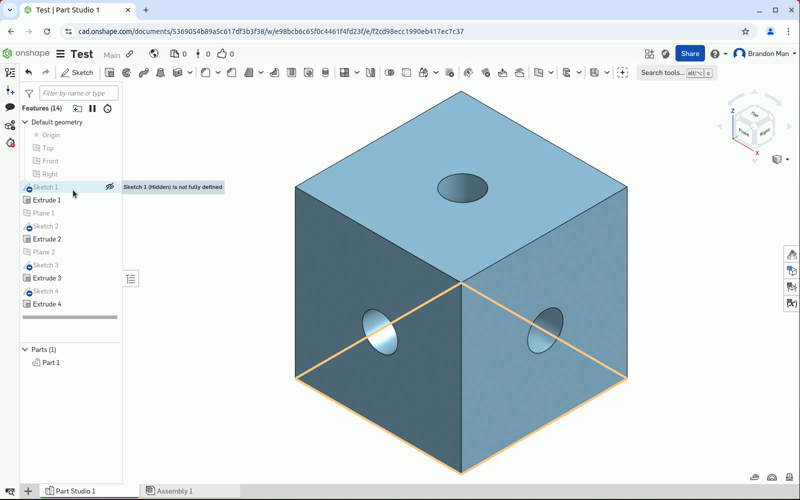
click(73, 189)